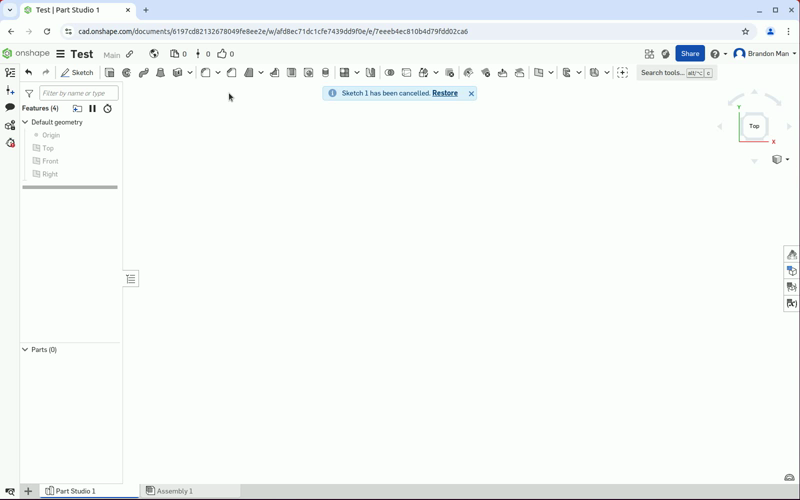
key(shift+h)
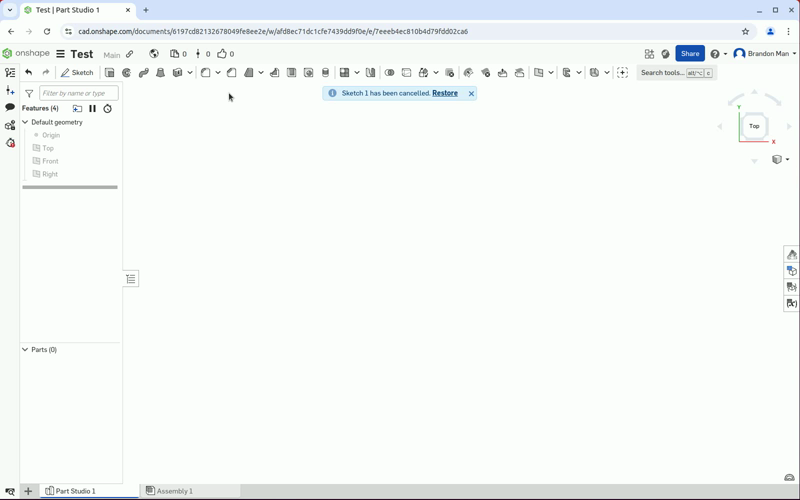
key(shift+s)
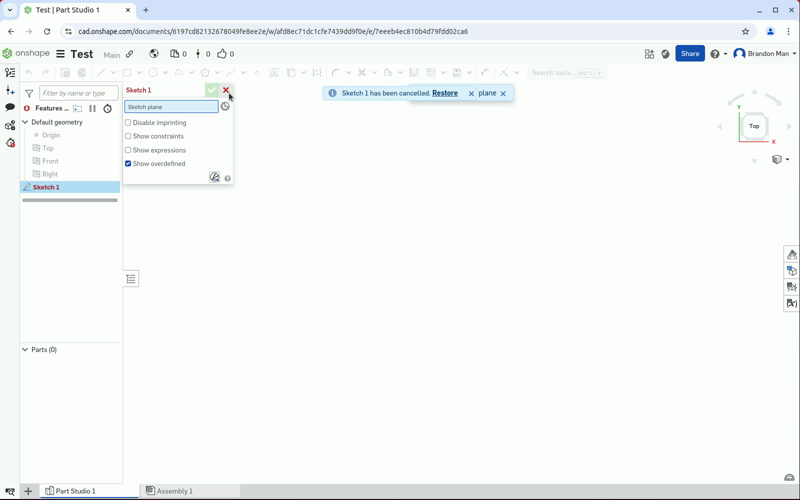
mouse_move(73, 150)
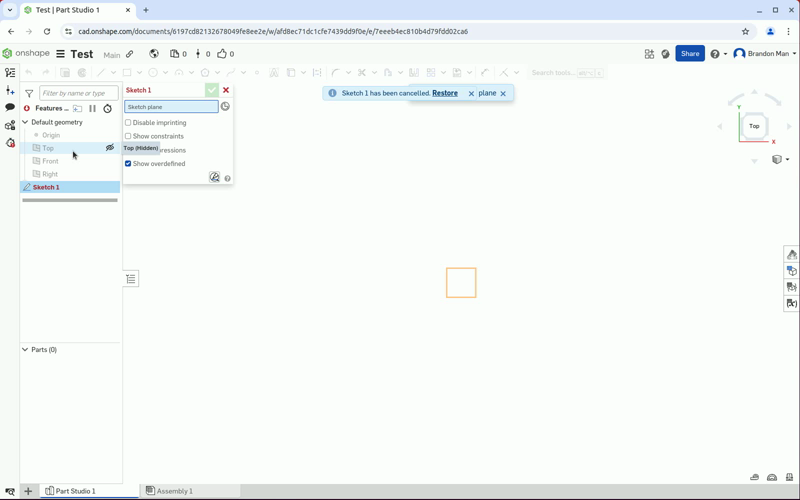
click(73, 150)
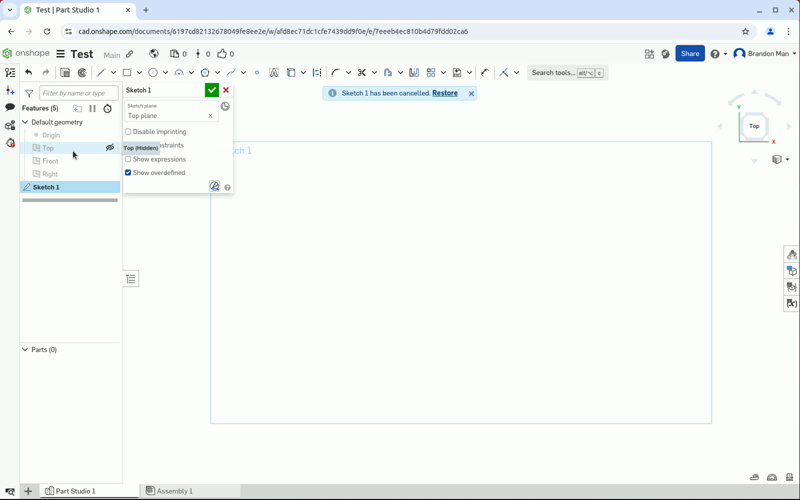
mouse_move(73, 352)
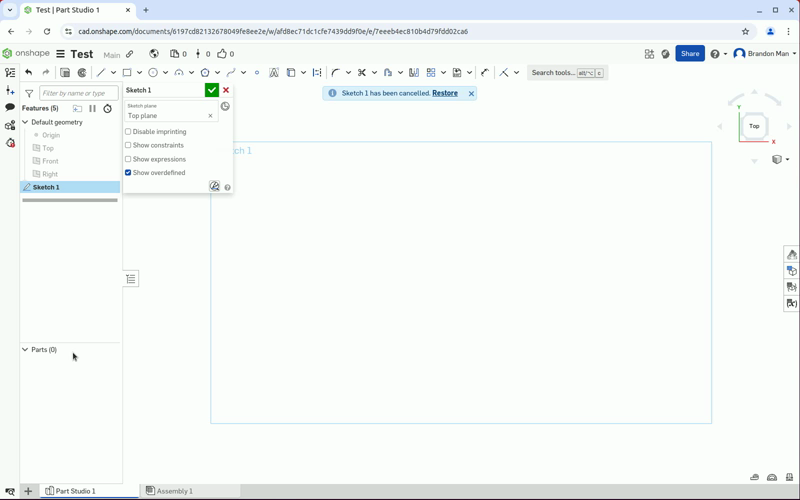
key(y)
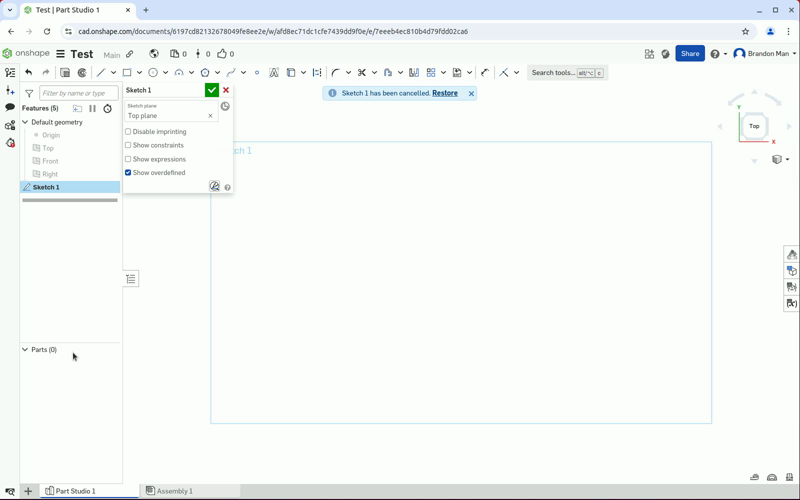
key(c)
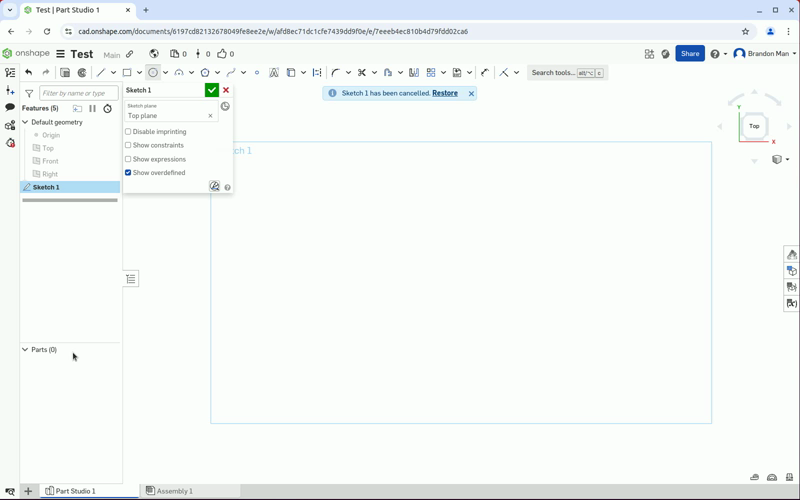
key_down(shift)
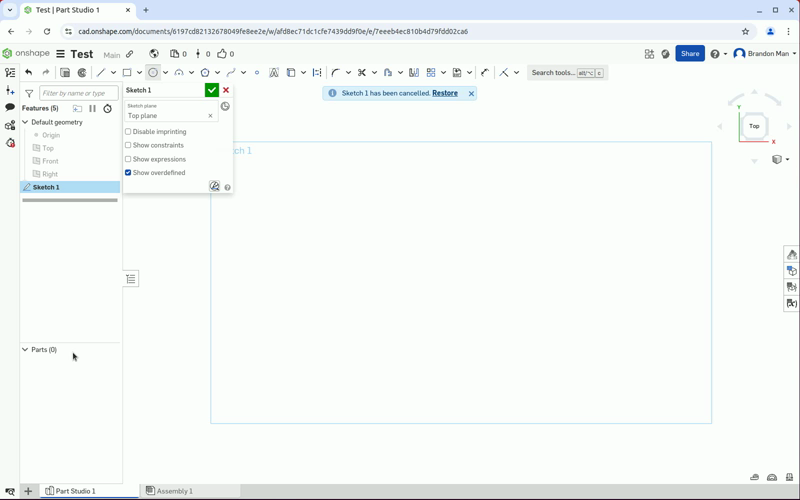
mouse_move(460, 282)
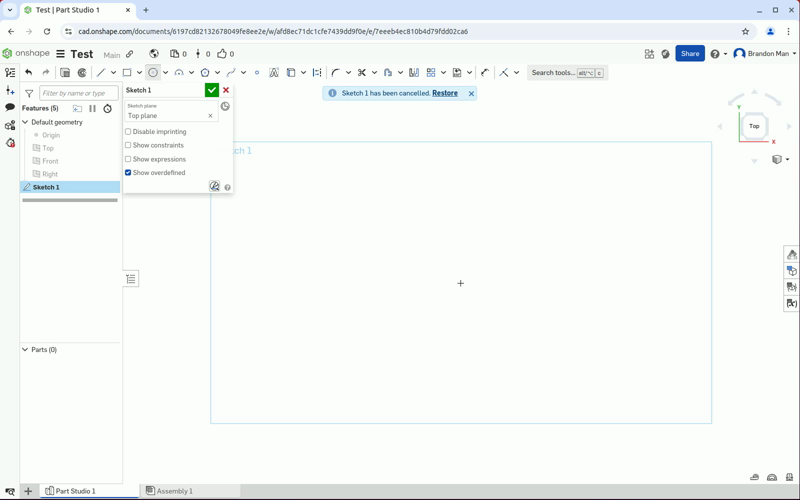
click(460, 282)
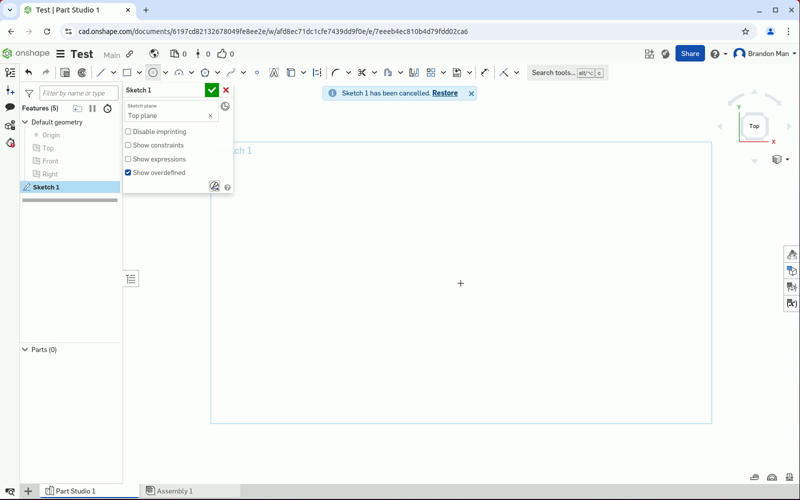
key_up(shift)
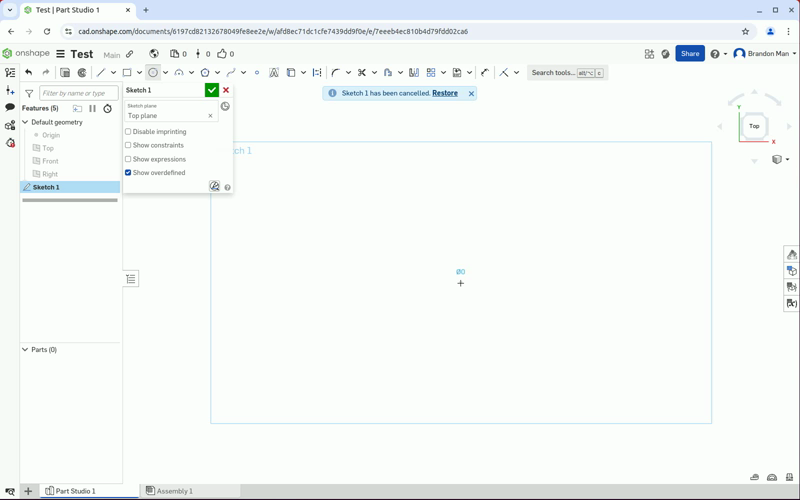
mouse_move(482, 282)
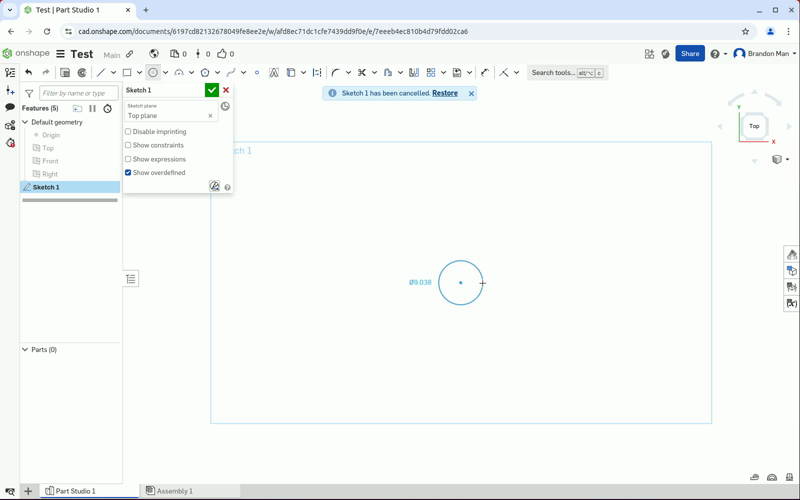
click(482, 282)
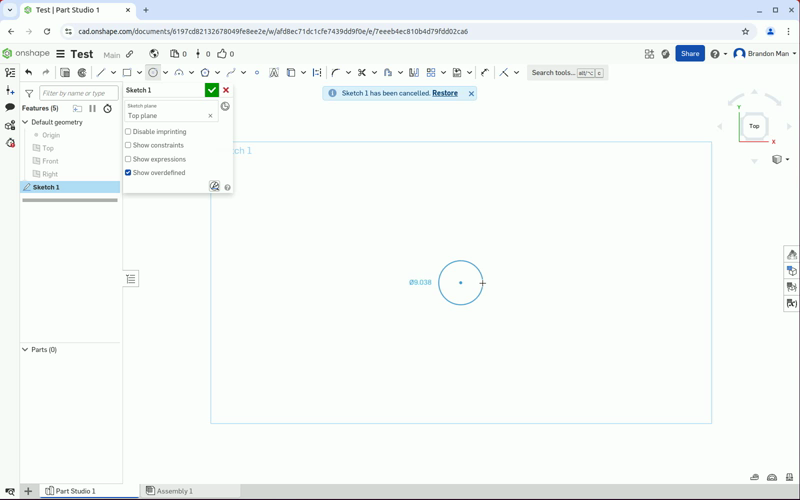
key(esc)
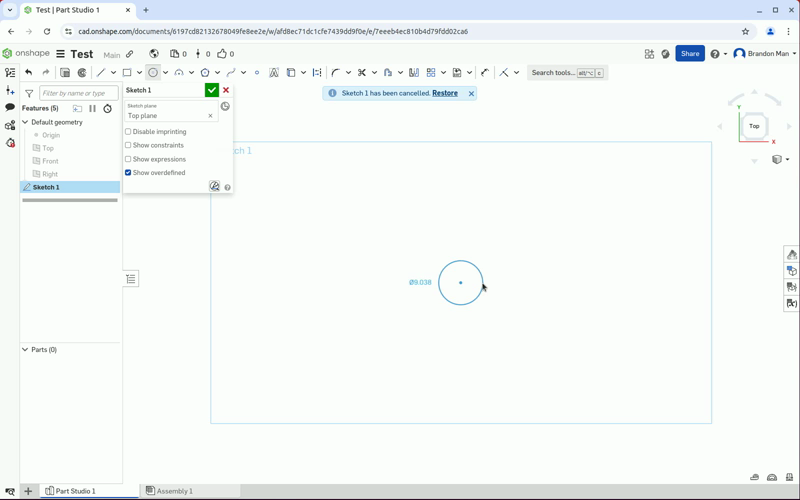
mouse_move(444, 287)
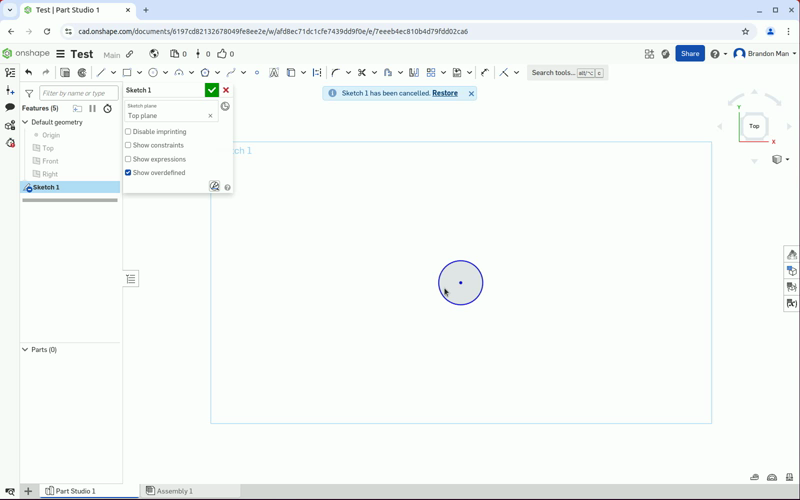
scroll(6)
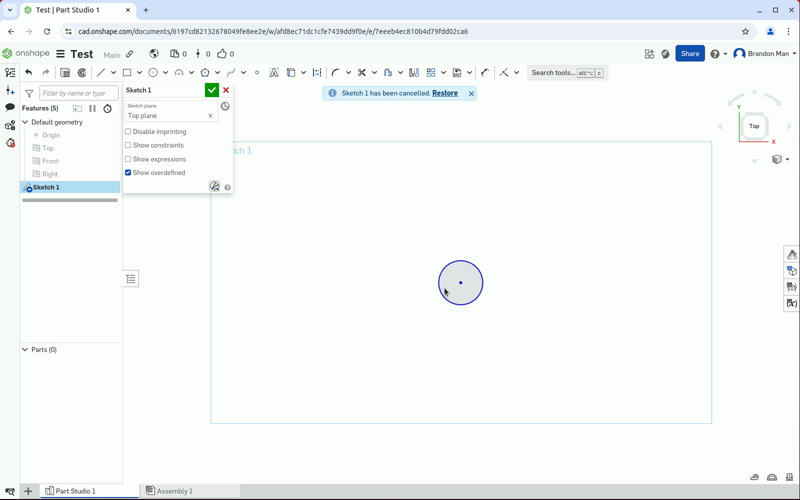
scroll(6)
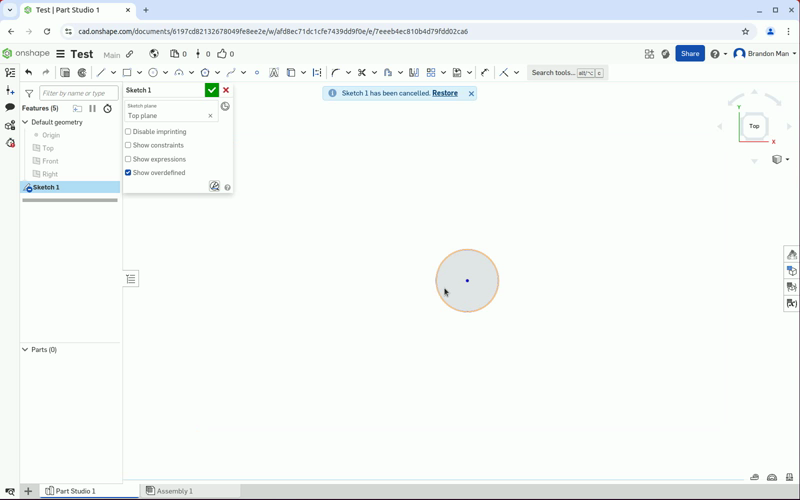
scroll(6)
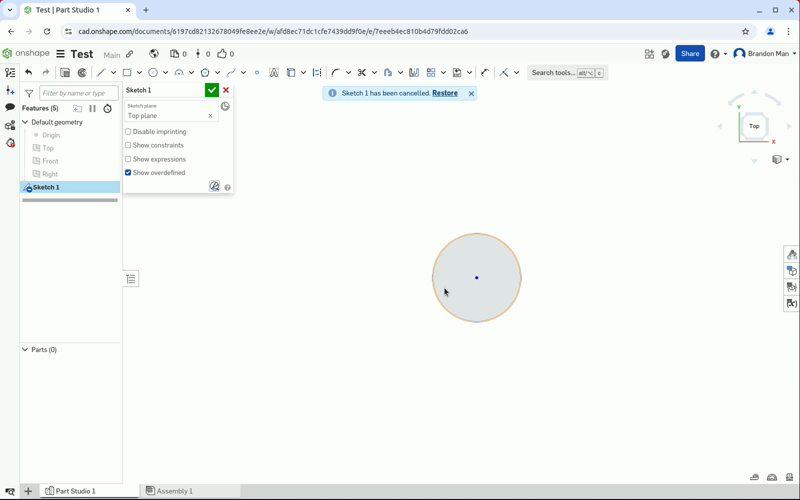
scroll(6)
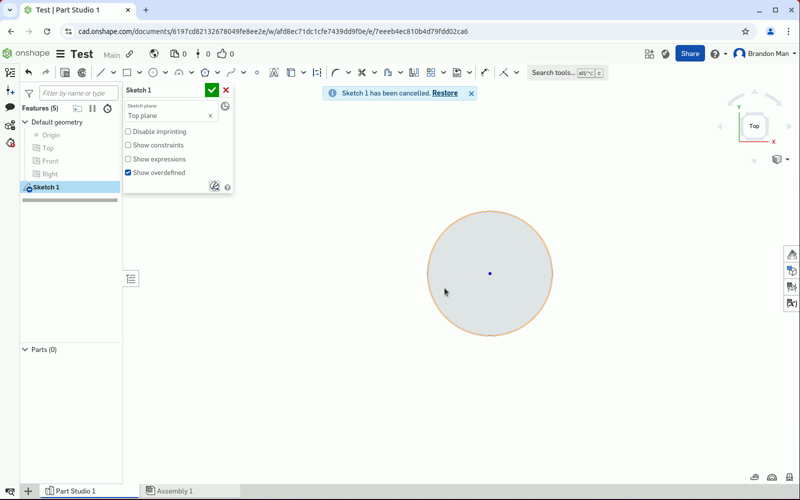
scroll(6)
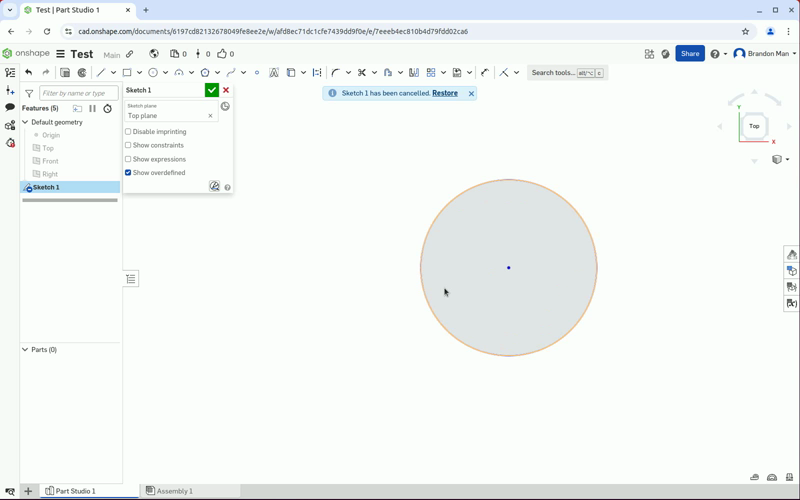
scroll(6)
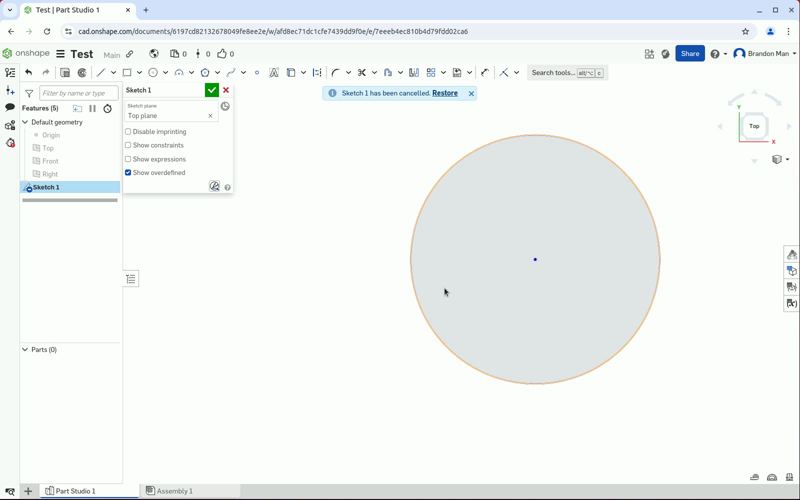
scroll(6)
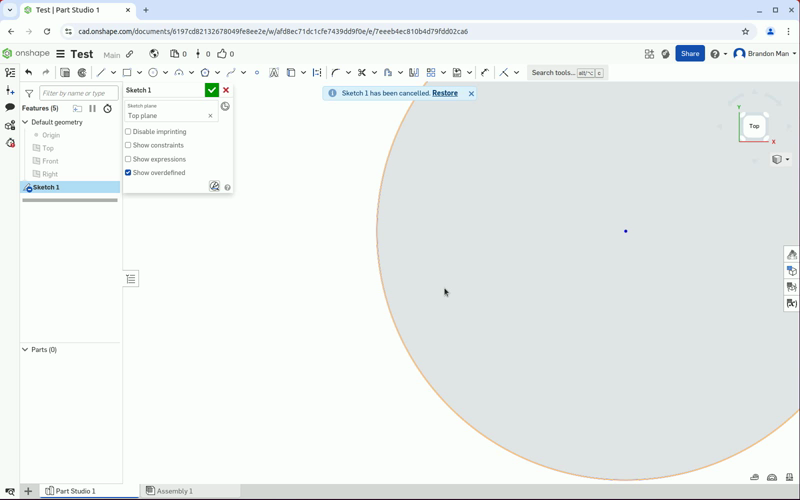
click(444, 287)
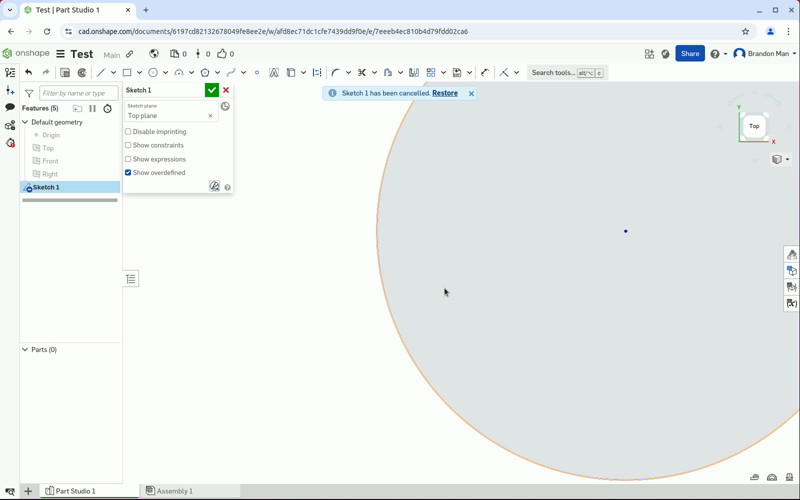
scroll(-6)
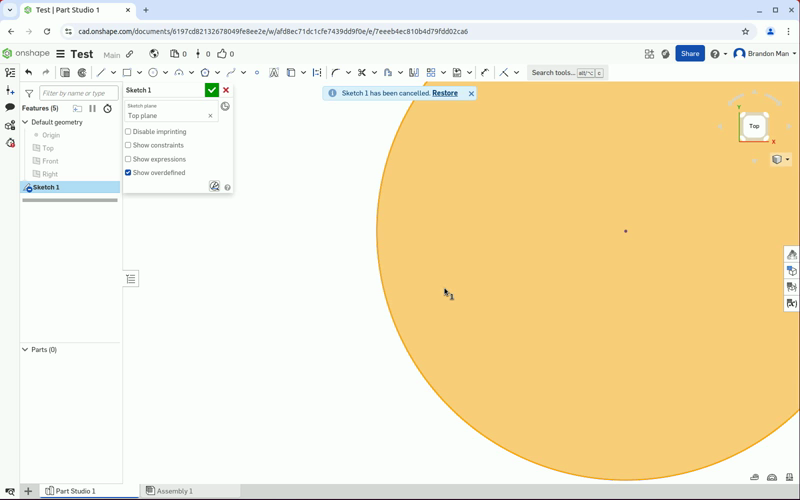
scroll(-6)
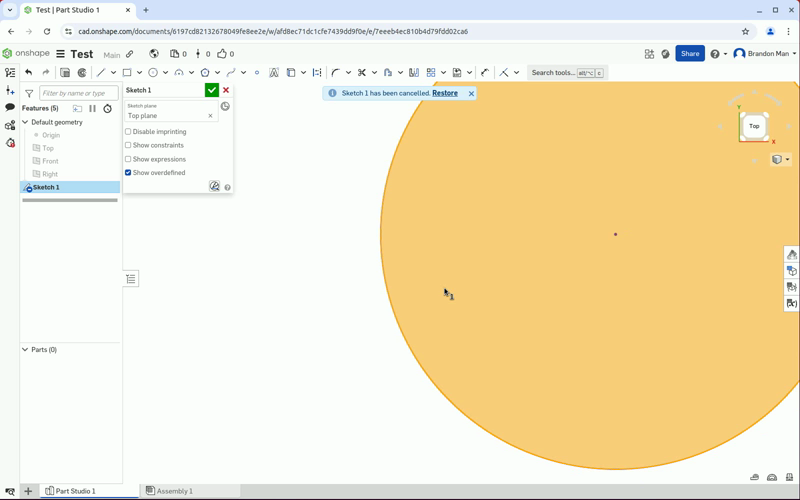
scroll(-6)
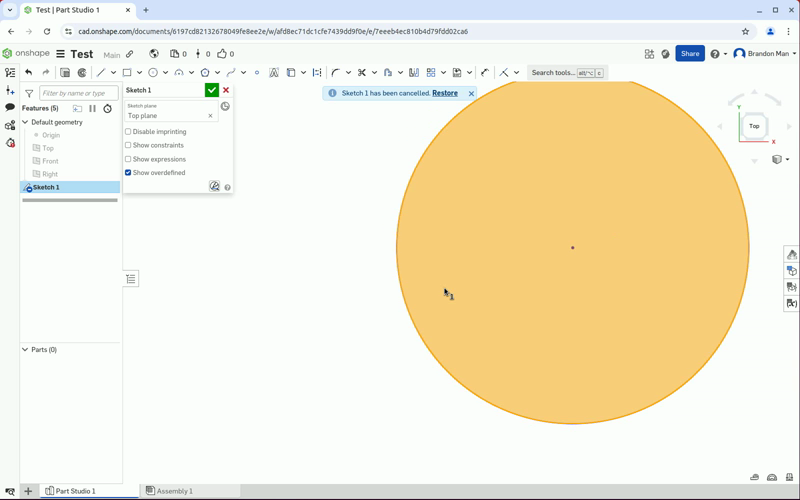
scroll(-6)
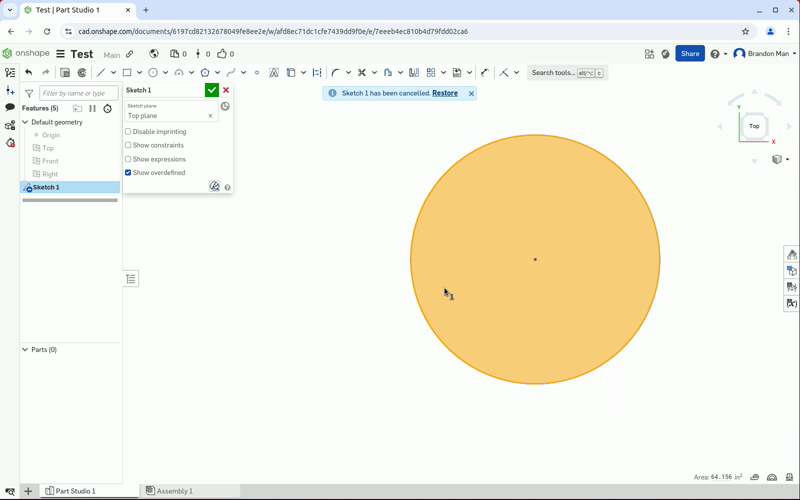
scroll(-6)
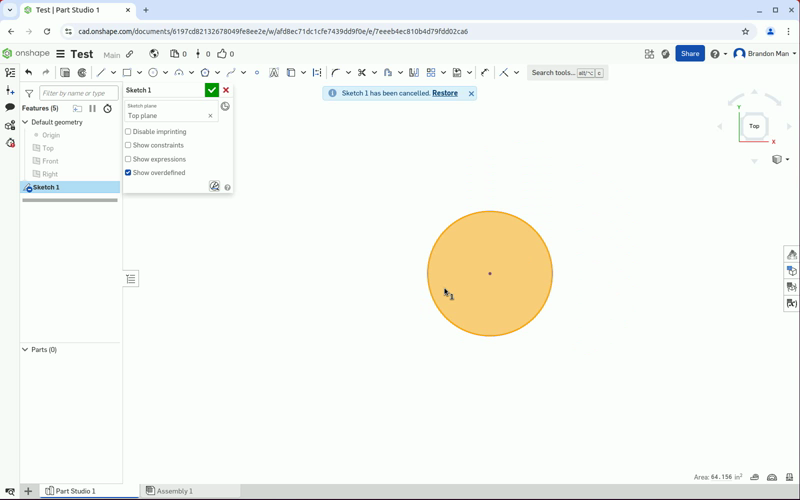
scroll(-6)
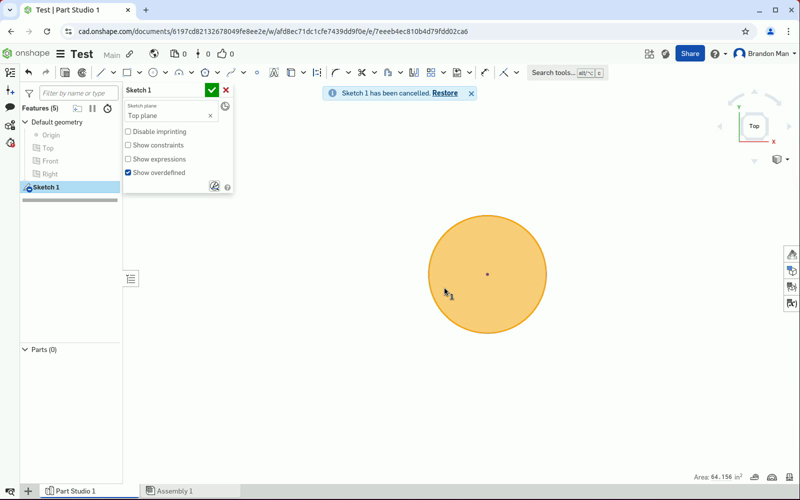
scroll(-6)
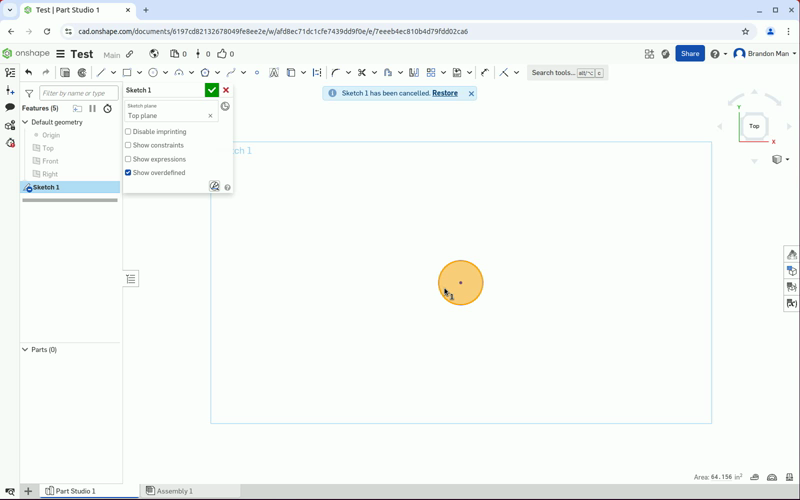
mouse_move(73, 352)
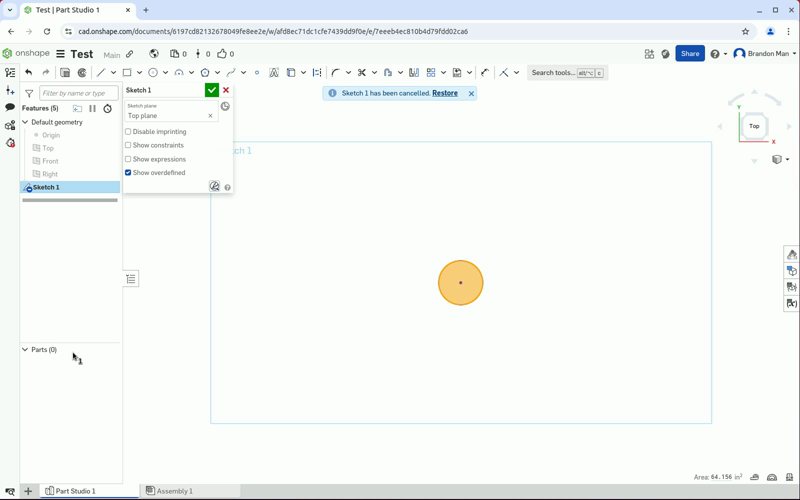
key(shift+y)
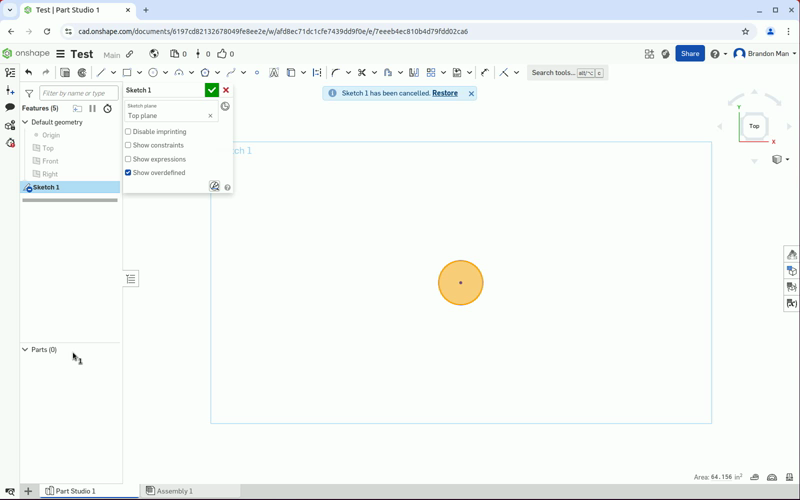
key(shift+e)
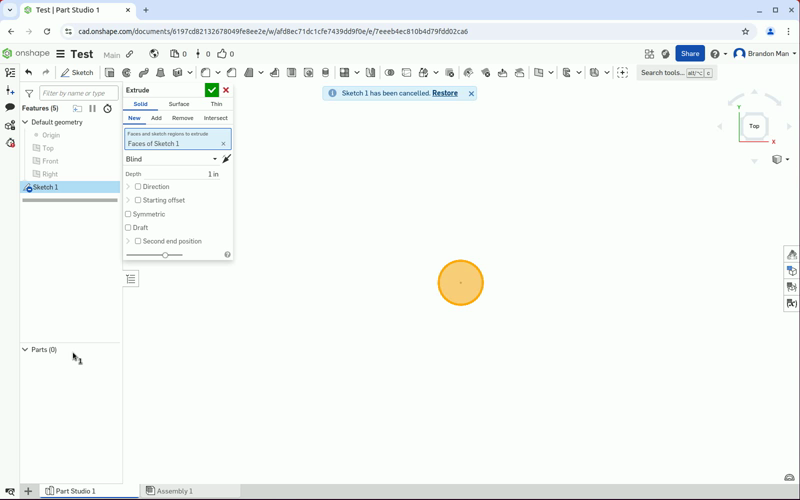
mouse_move(143, 106)
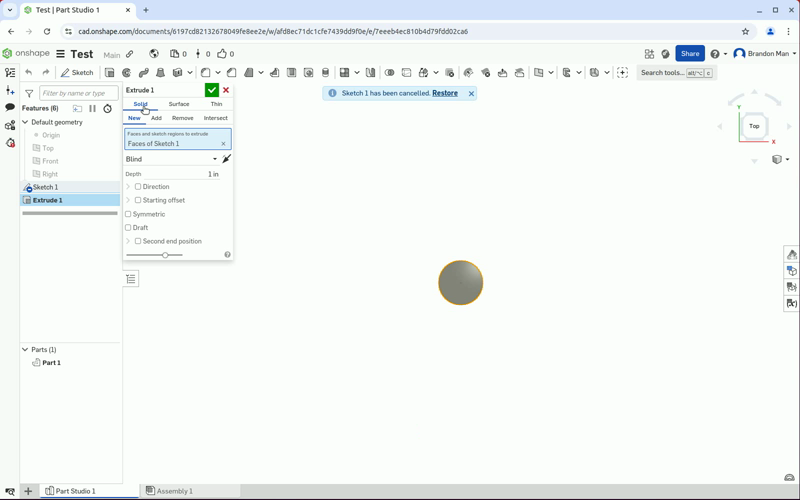
click(143, 106)
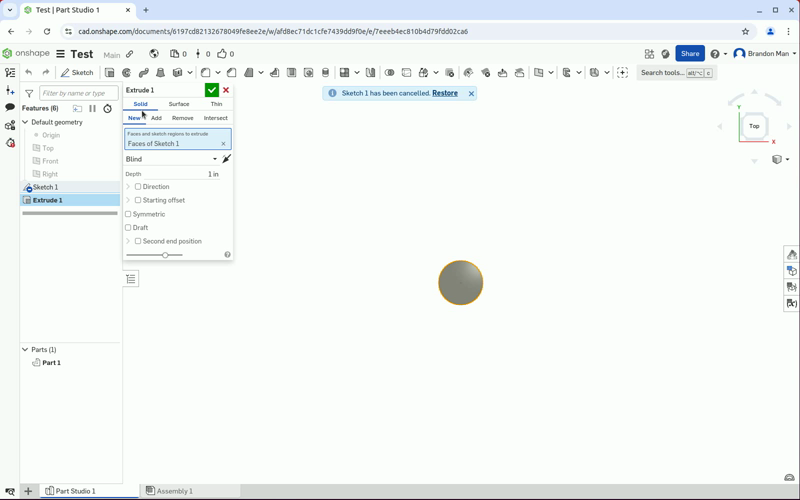
mouse_move(137, 120)
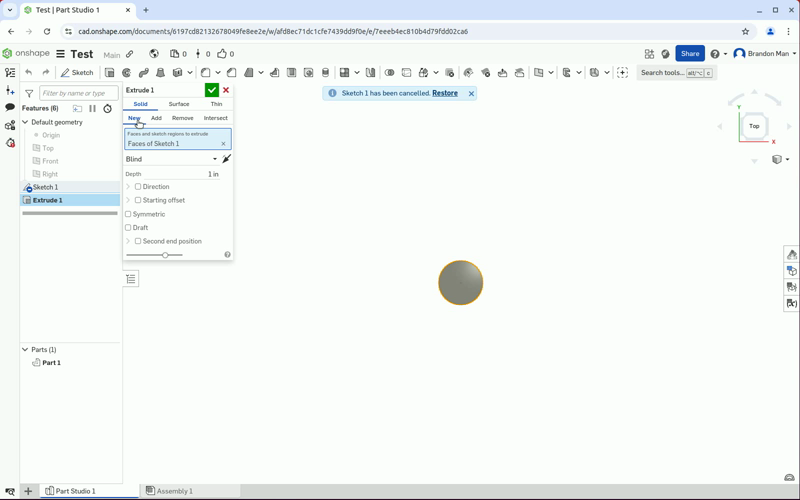
click(137, 120)
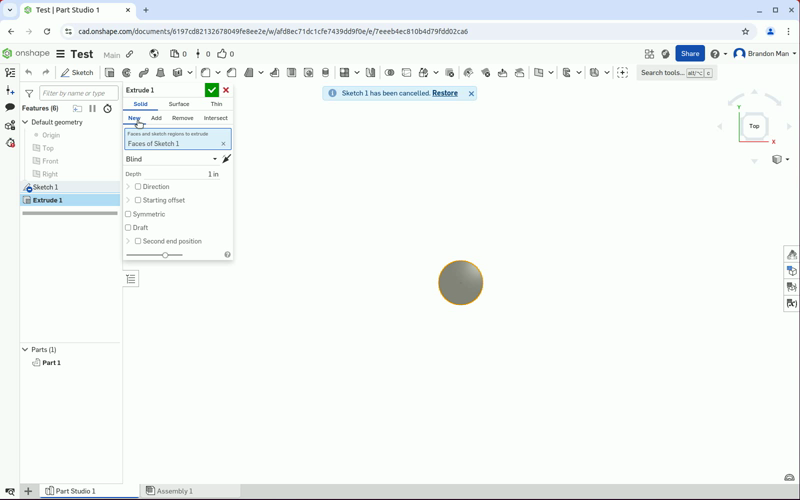
key(tab, 4)
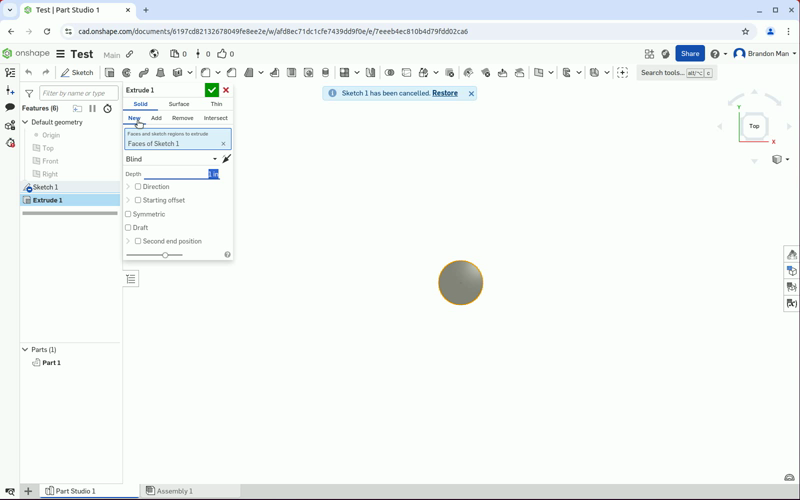
text(15.646)
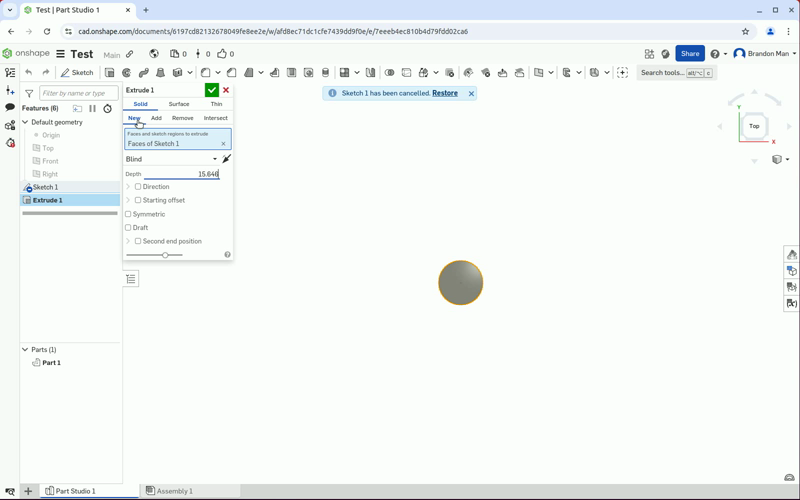
key(enter)
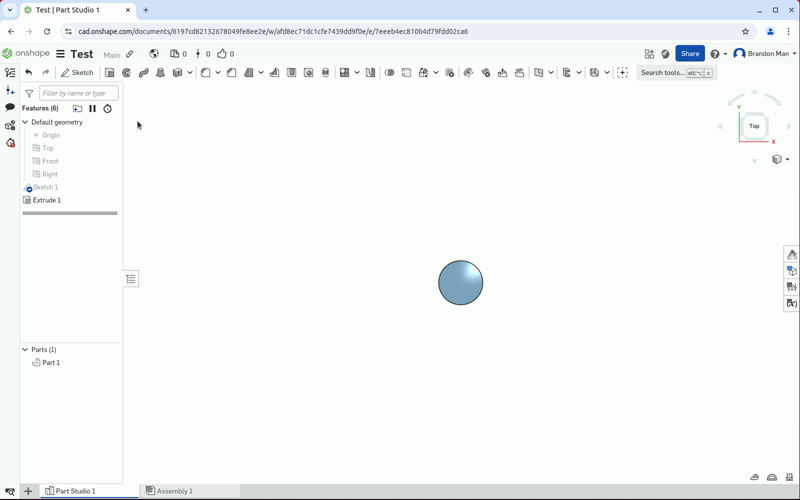
key(shift+h)
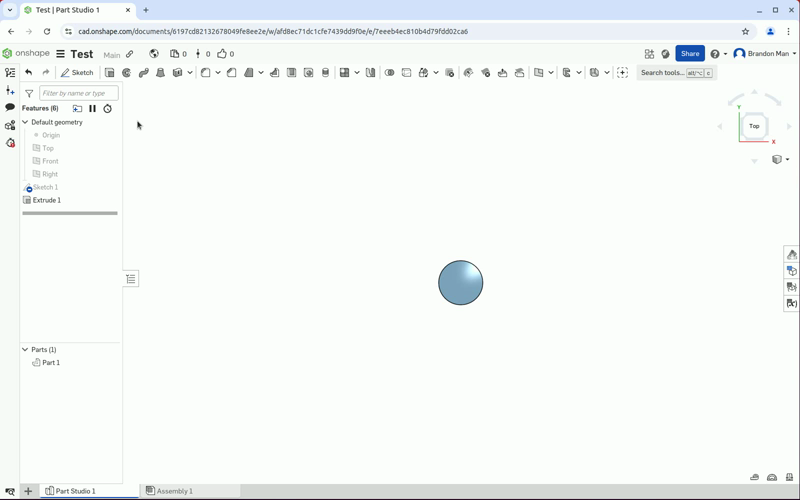
key(shift+h)
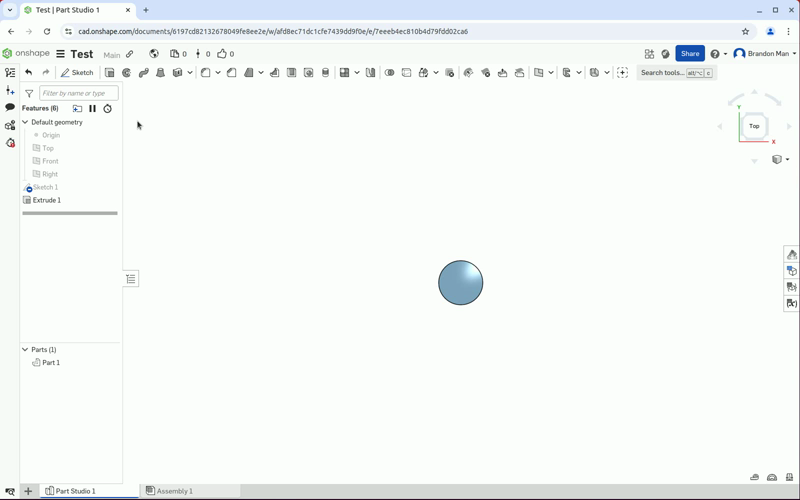
mouse_move(73, 189)
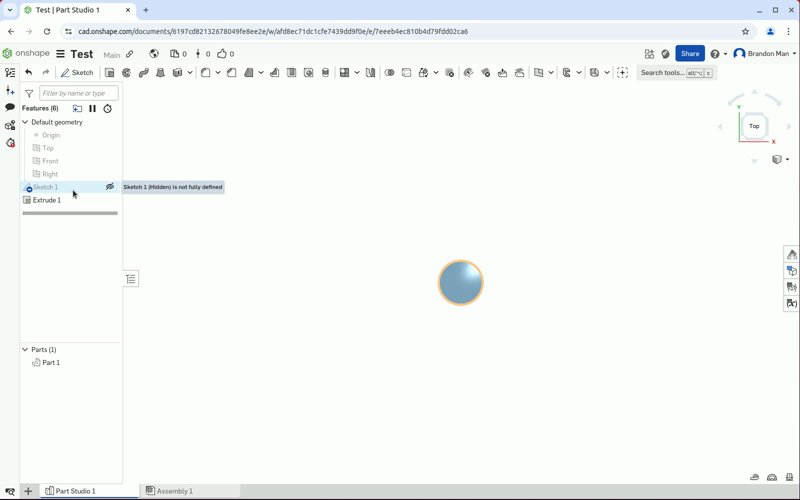
click(73, 189)
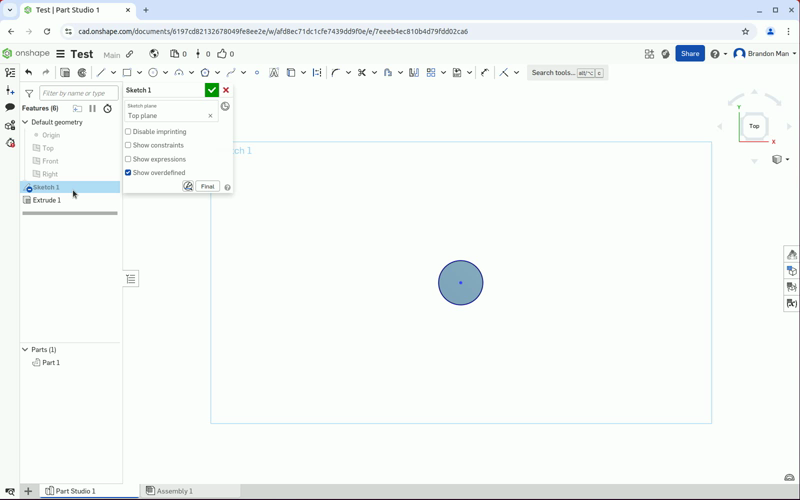
mouse_move(229, 92)
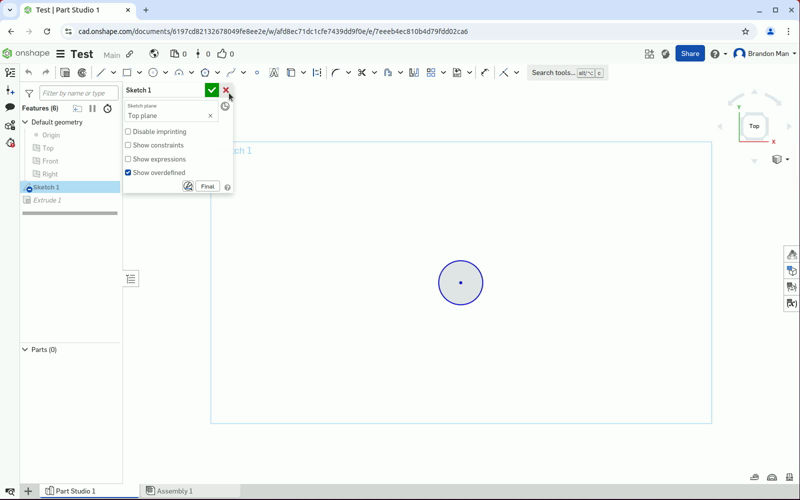
click(229, 92)
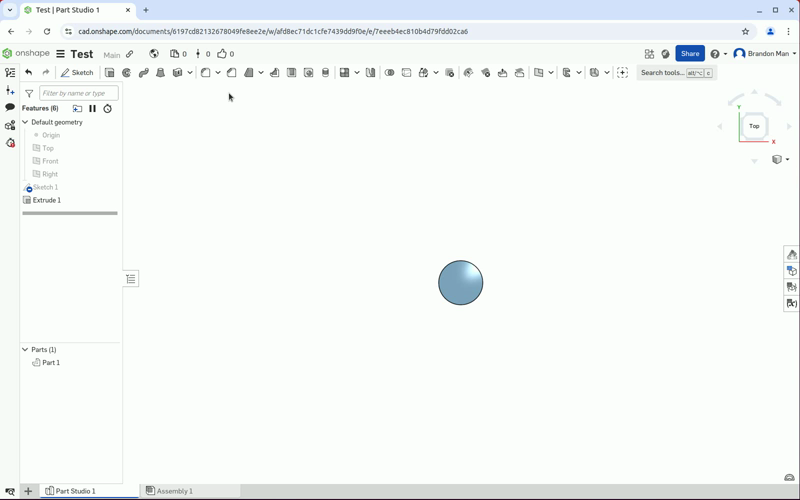
mouse_move(541, 75)
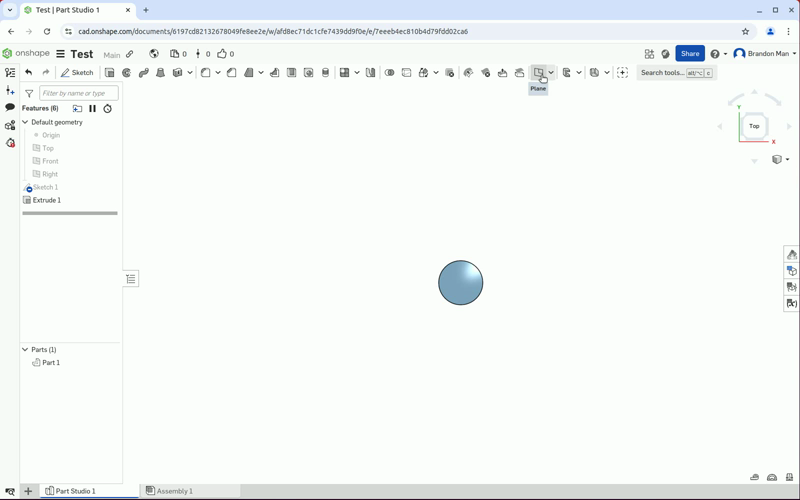
click(541, 75)
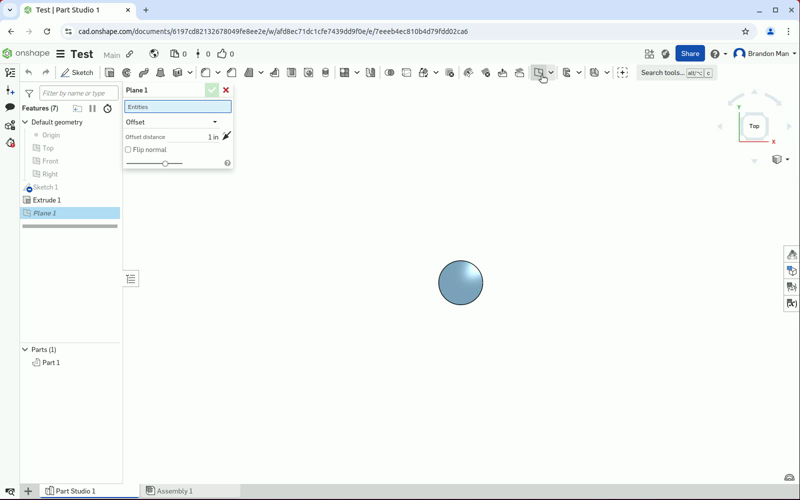
mouse_move(73, 150)
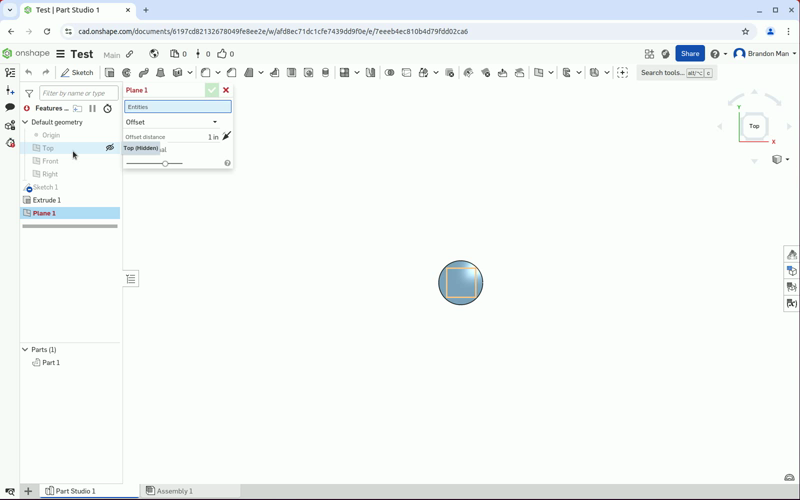
click(73, 150)
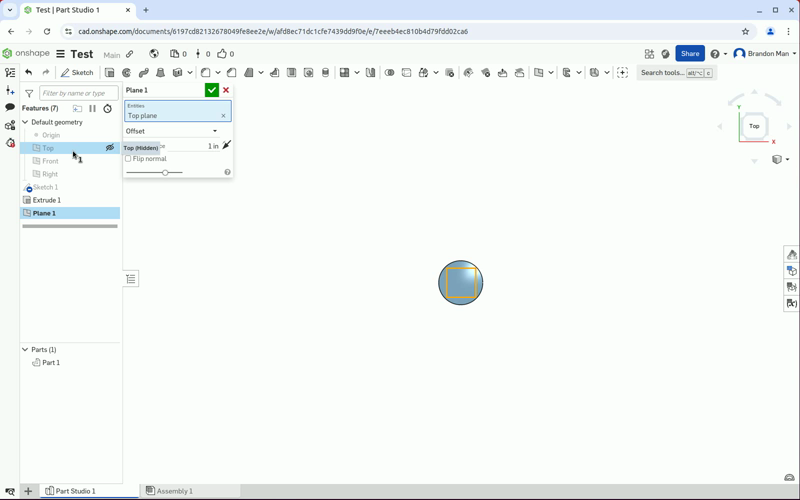
key(tab, 2)
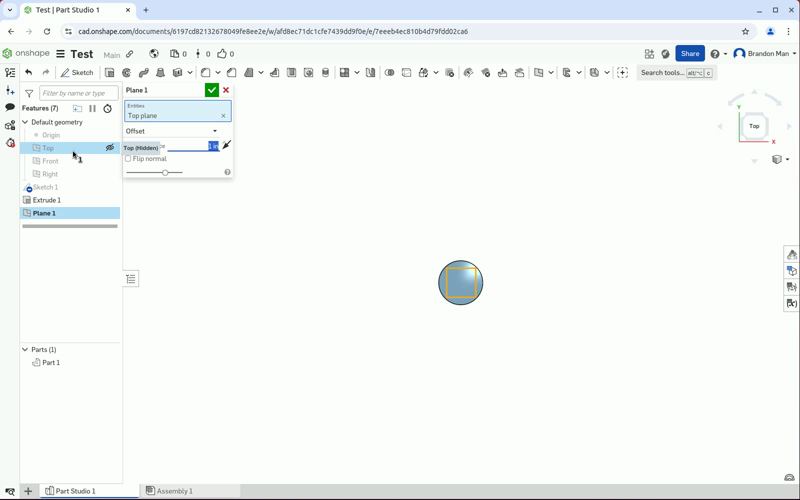
text(15.652)
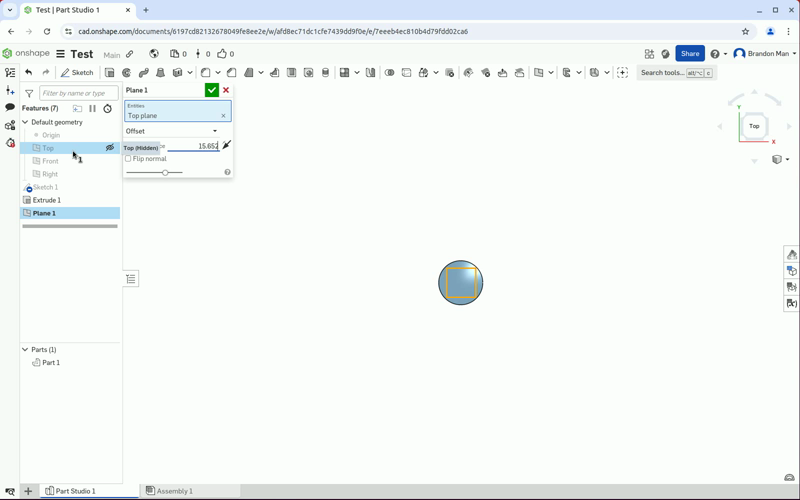
key(enter, 2)
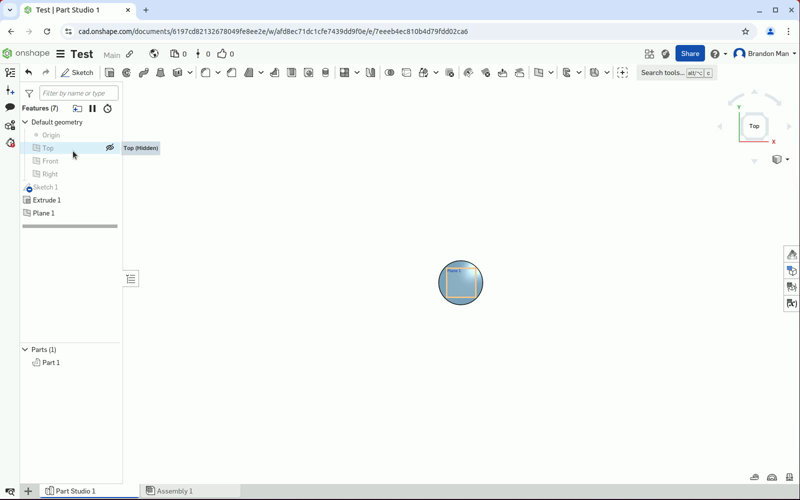
key(shift+s)
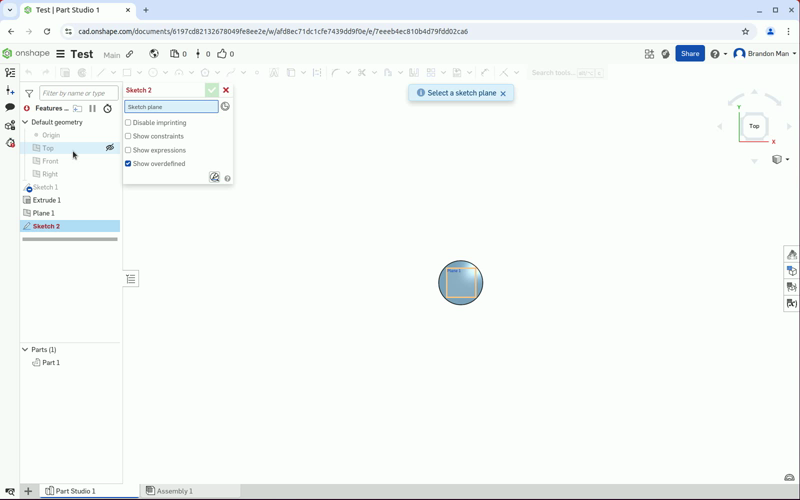
mouse_move(73, 215)
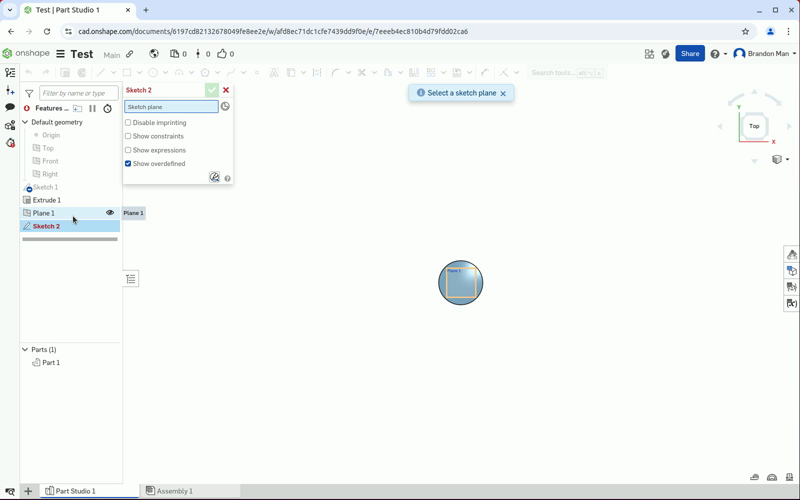
click(73, 215)
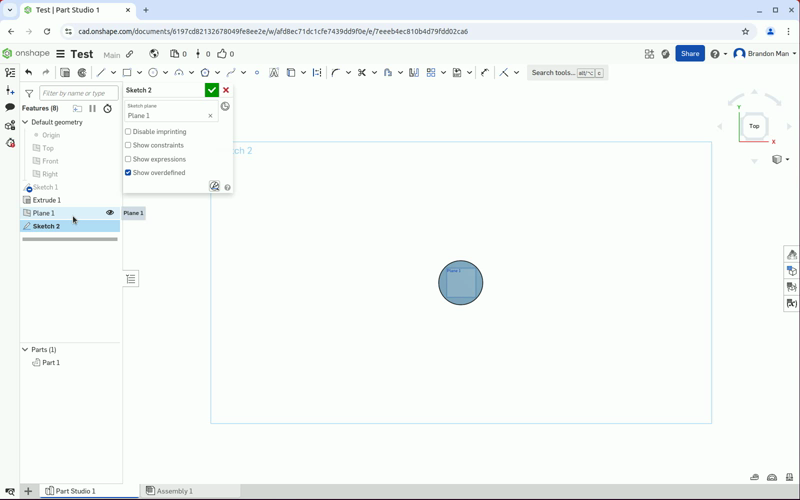
mouse_move(73, 352)
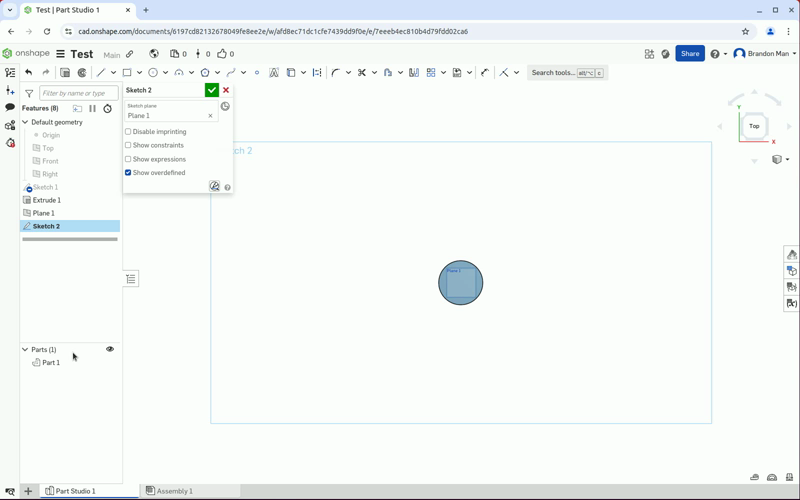
key(y)
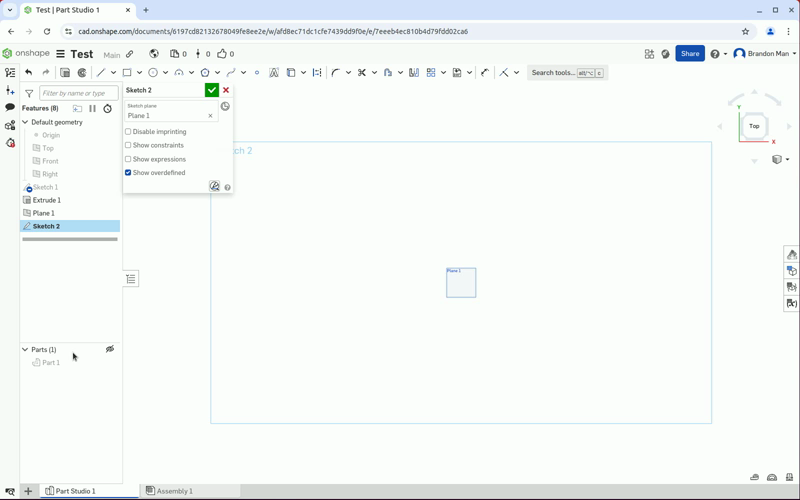
key(a)
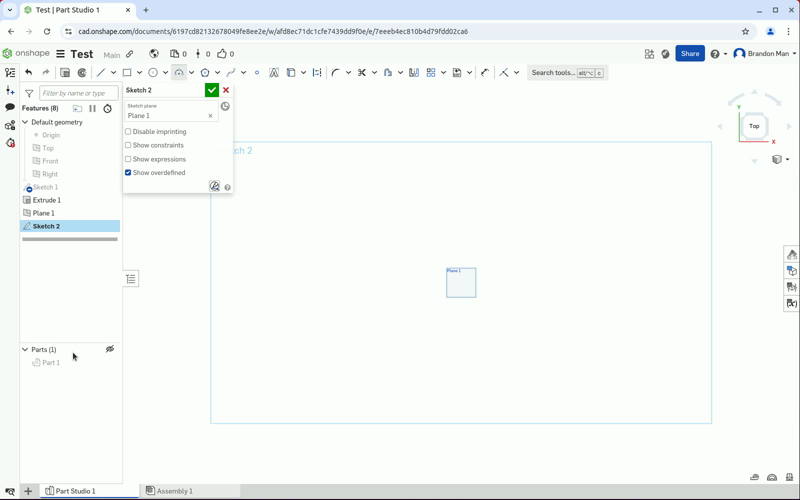
key_down(shift)
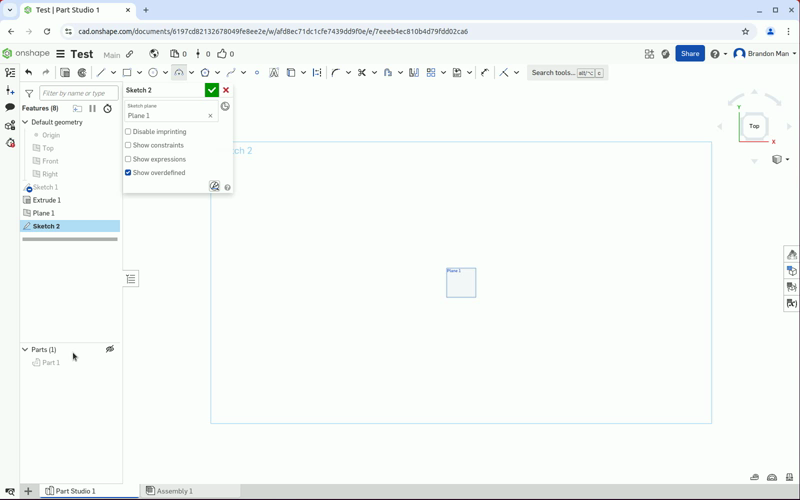
mouse_move(460, 284)
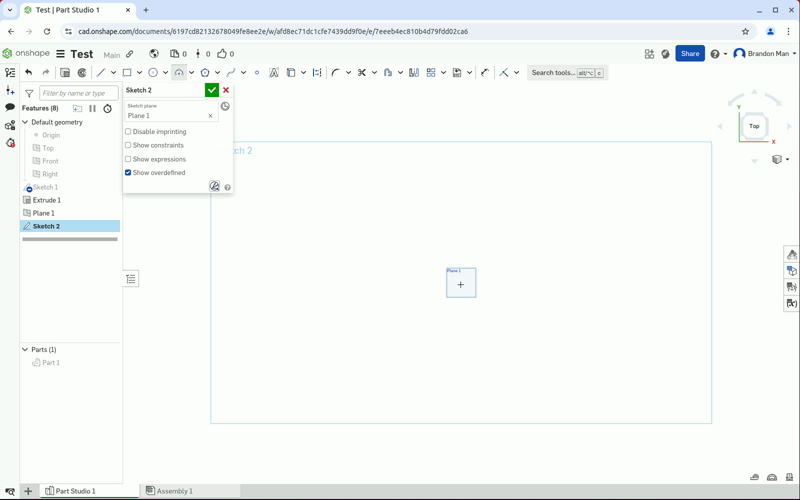
click(460, 284)
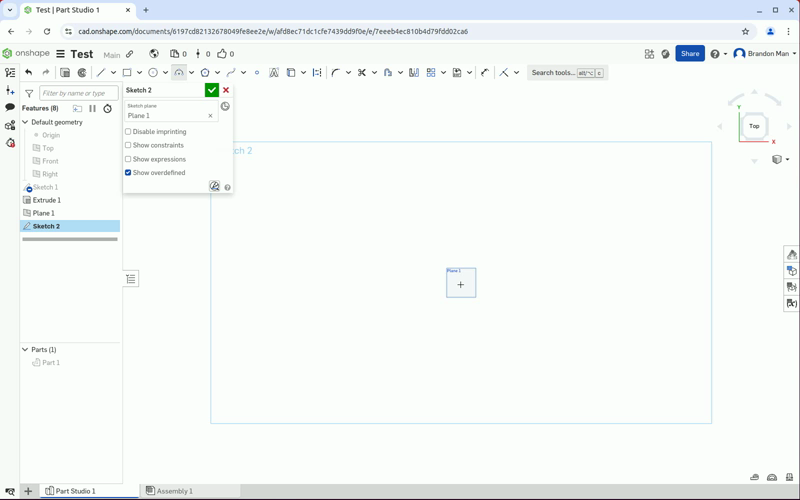
key_up(shift)
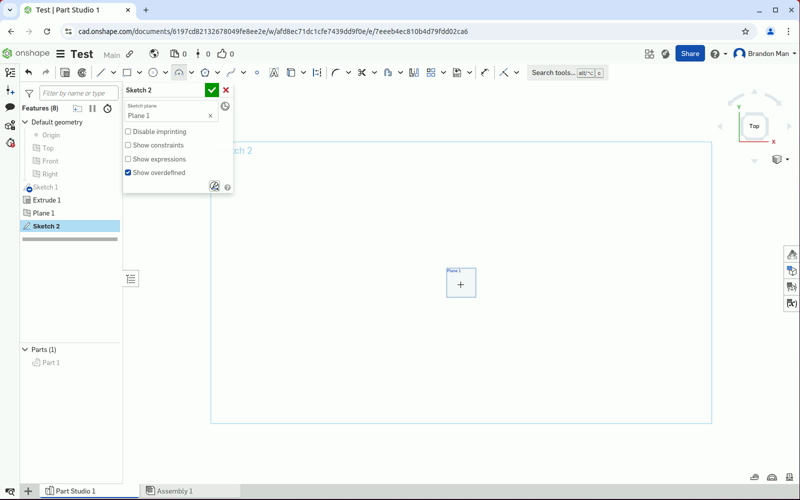
key_down(shift)
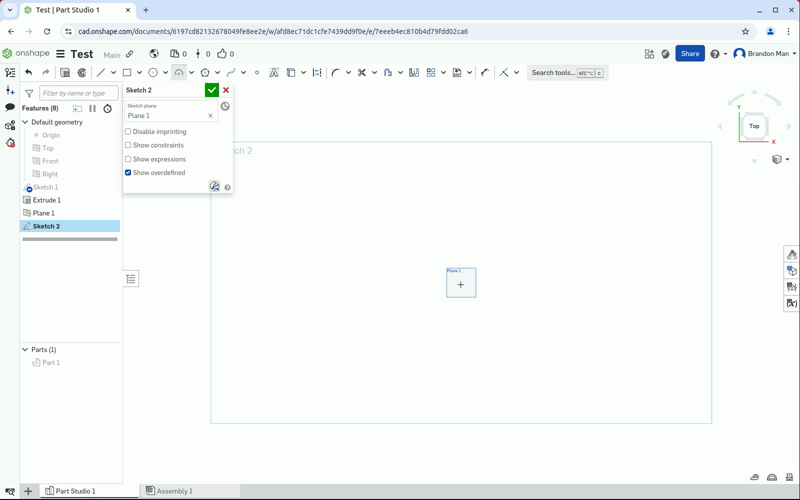
mouse_move(464, 299)
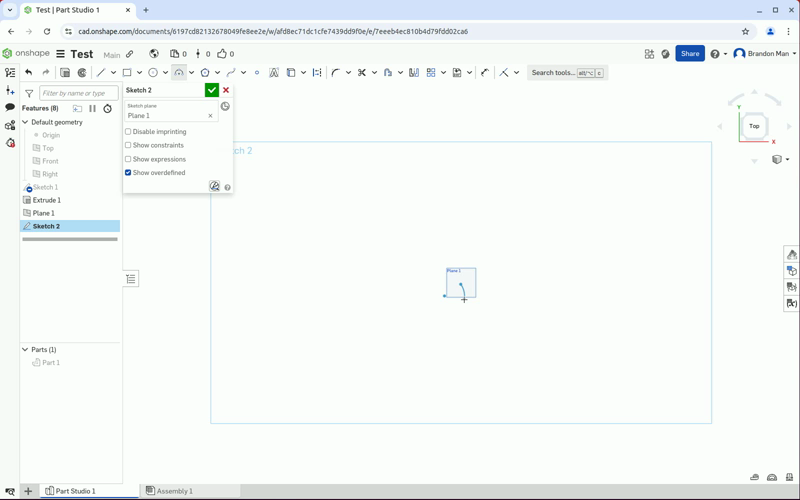
click(464, 299)
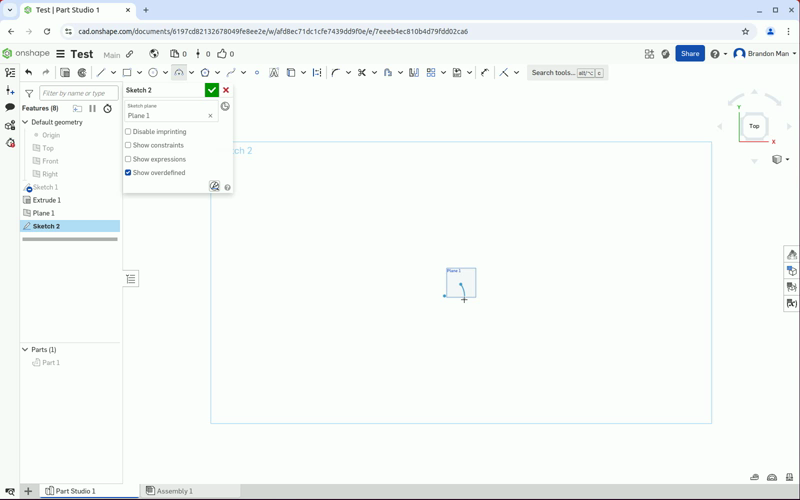
mouse_move(455, 293)
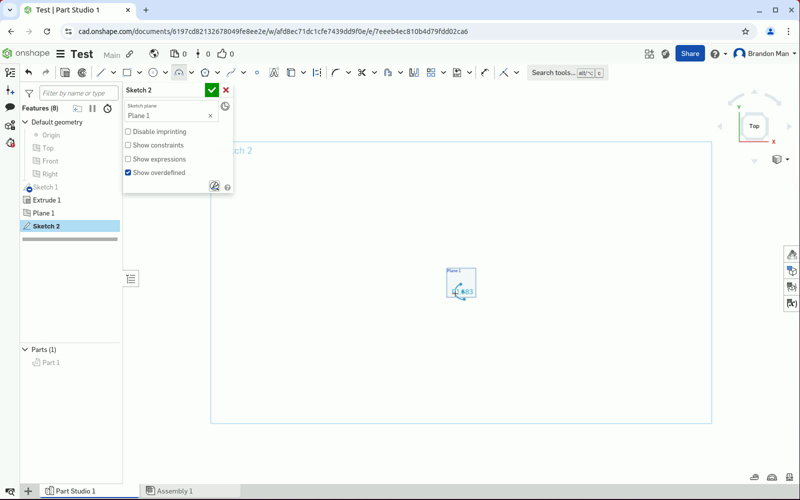
click(455, 293)
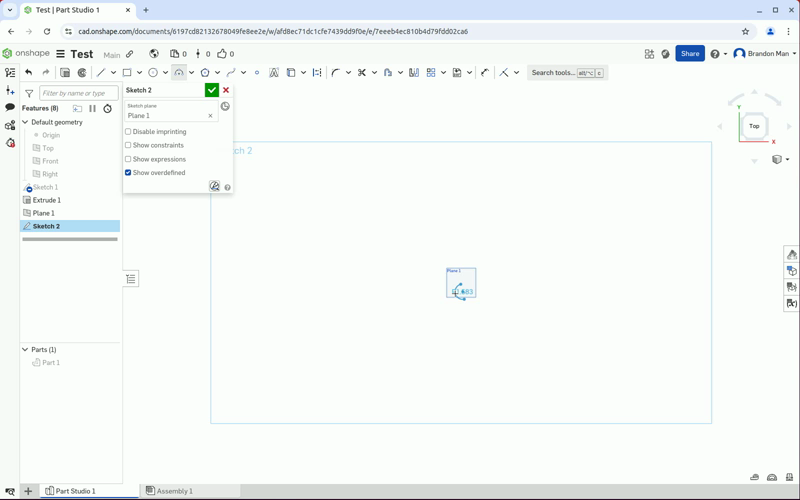
key_up(shift)
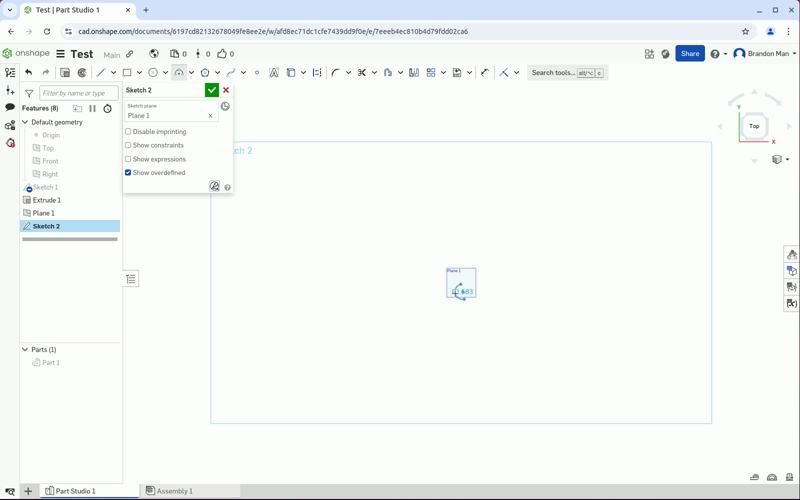
key(esc)
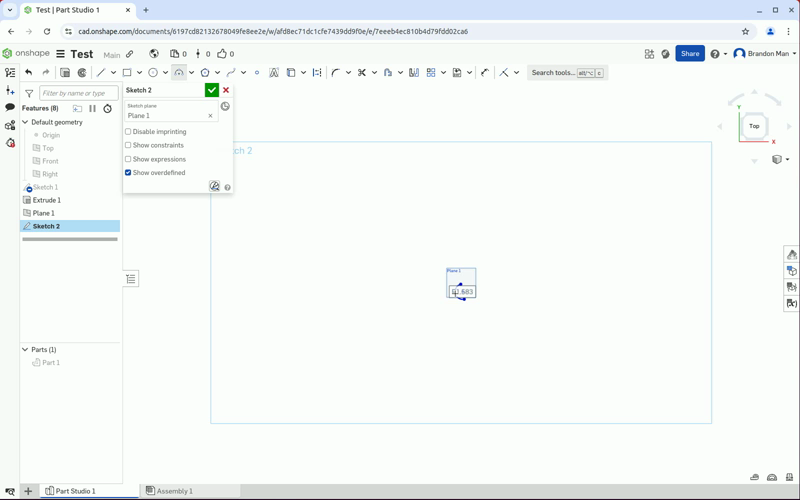
key(l)
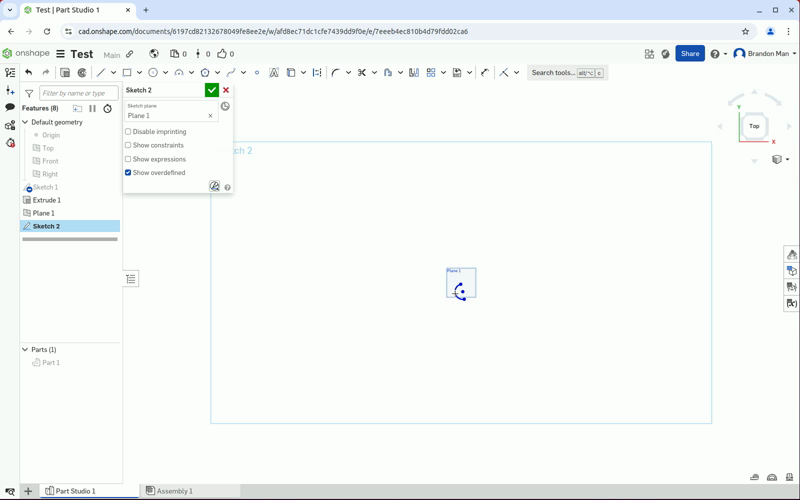
mouse_move(464, 299)
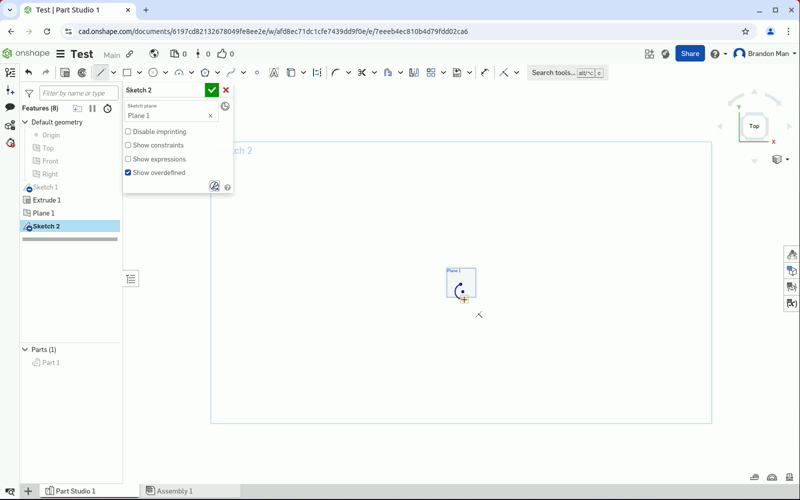
click(464, 299)
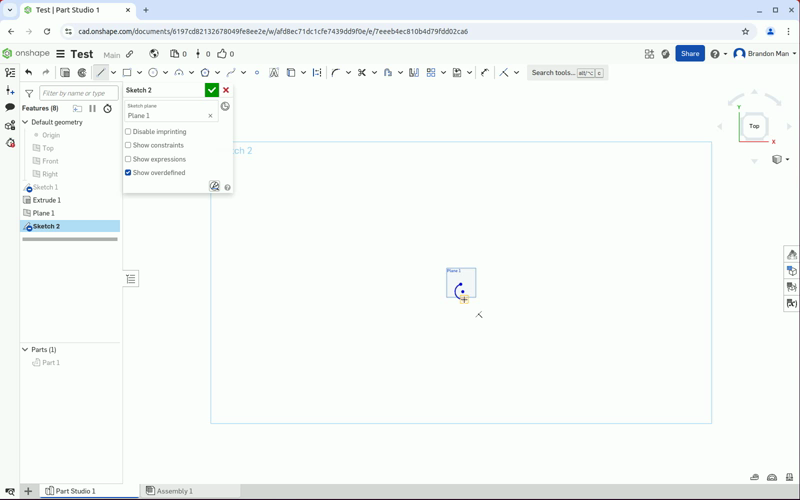
mouse_move(494, 299)
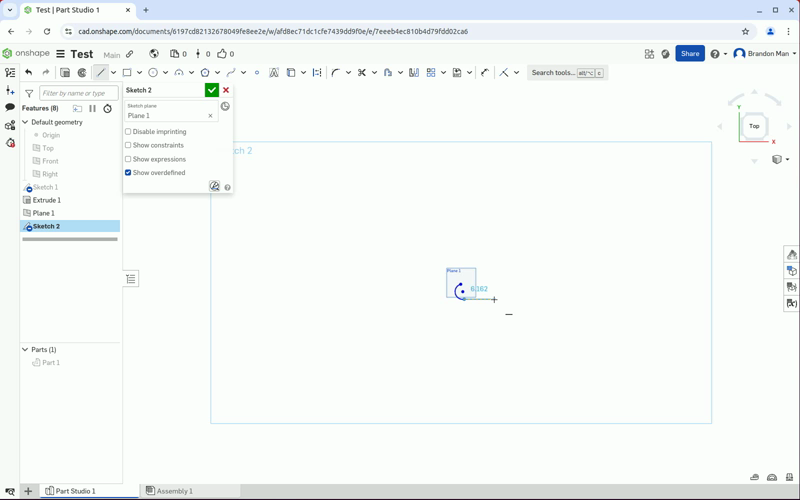
key_down(shift)
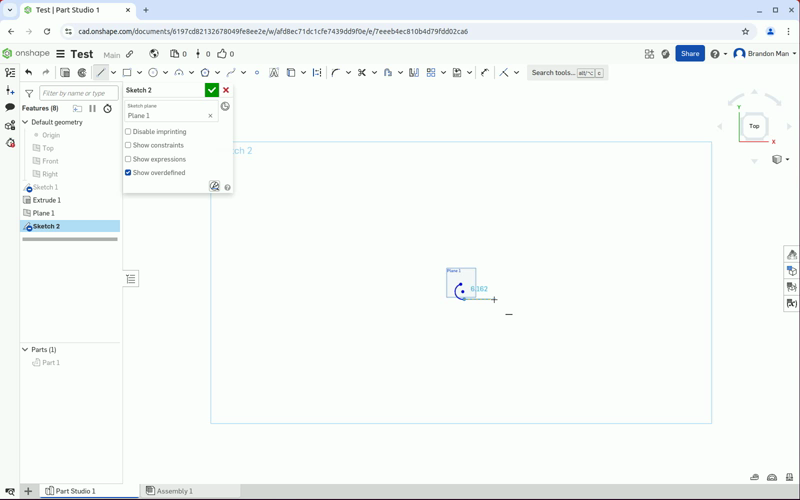
mouse_move(460, 284)
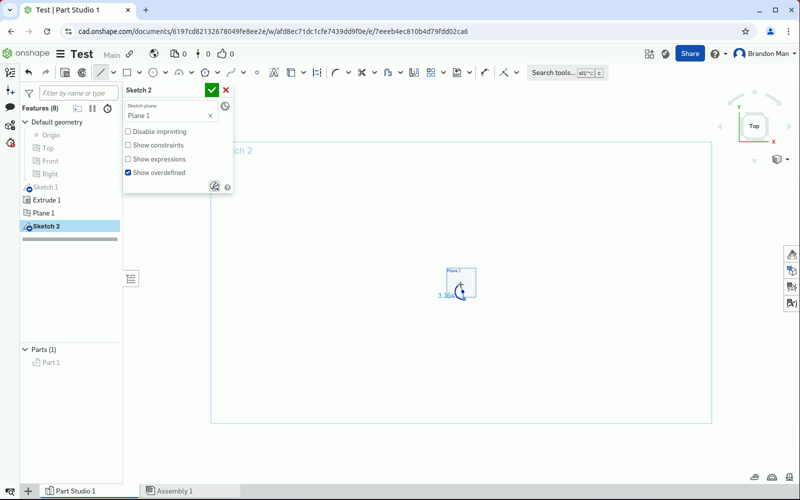
key_up(shift)
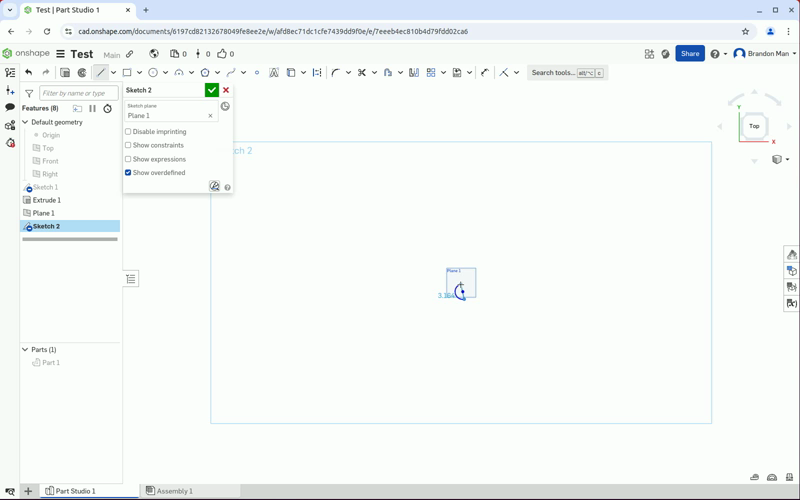
click(460, 284)
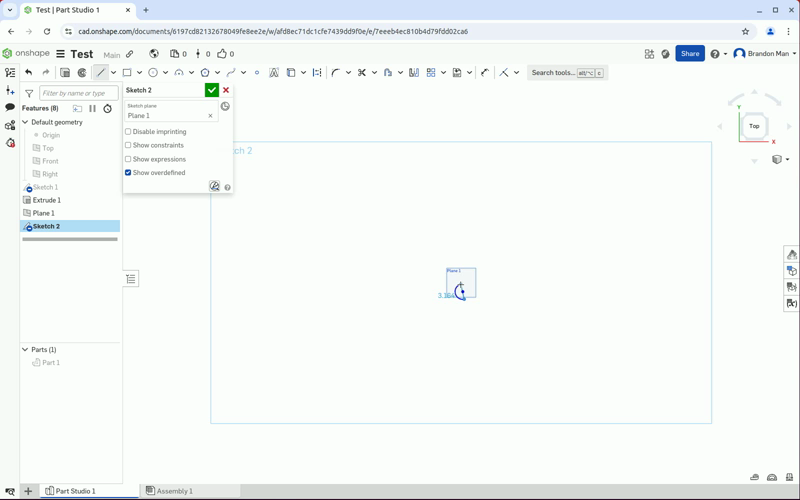
key(esc)
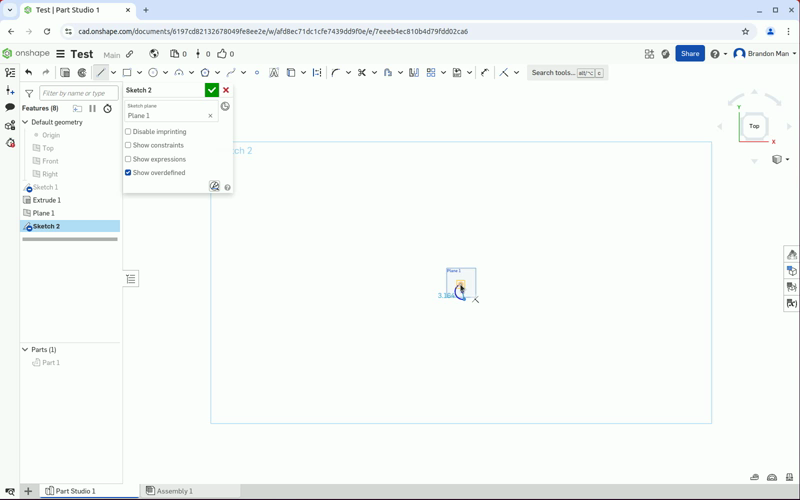
mouse_move(457, 291)
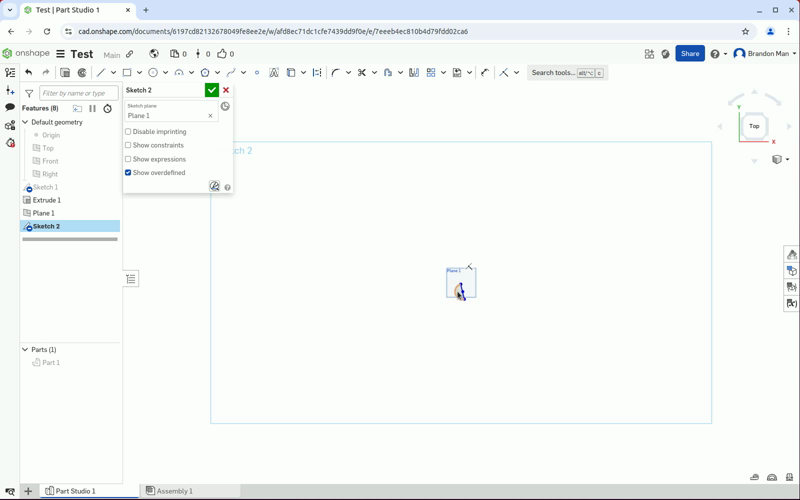
scroll(6)
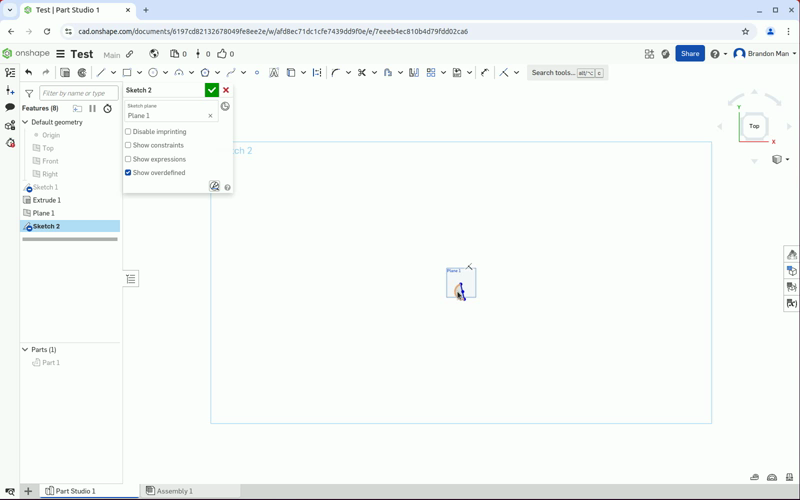
scroll(6)
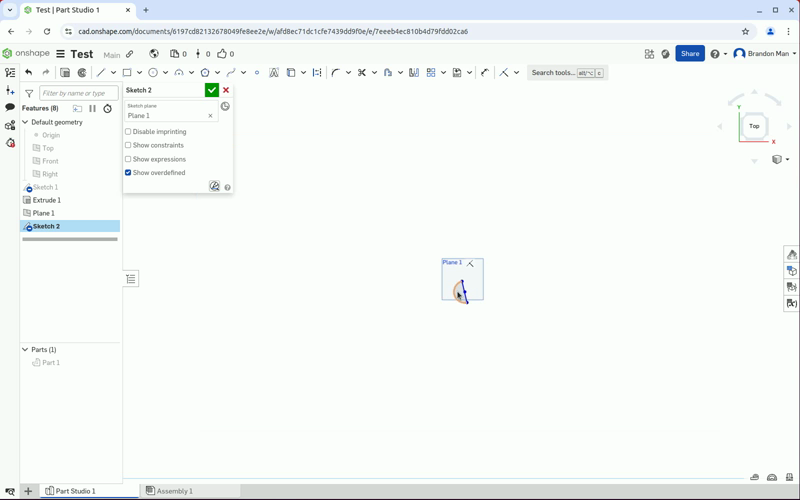
scroll(6)
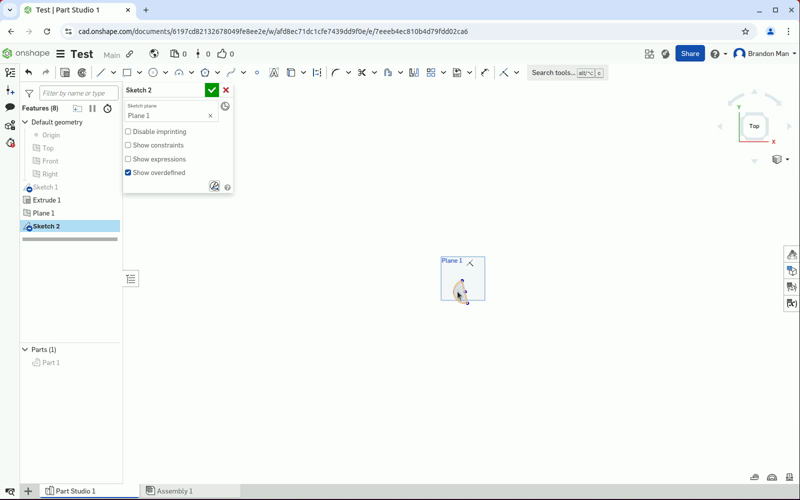
scroll(6)
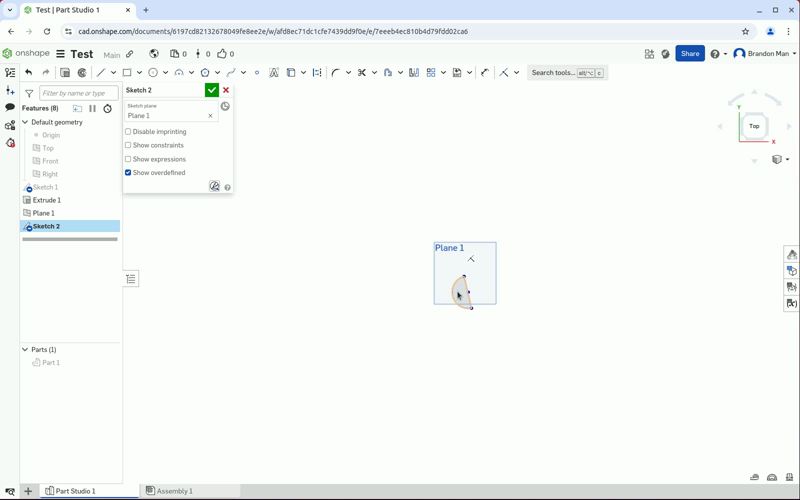
scroll(6)
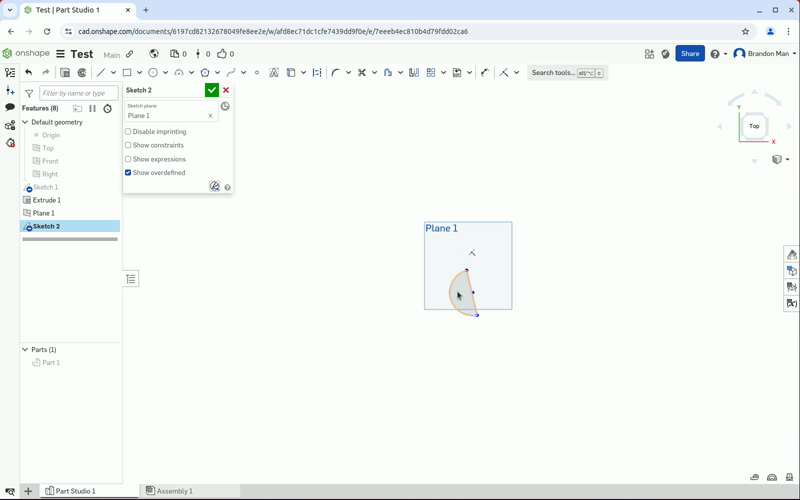
scroll(6)
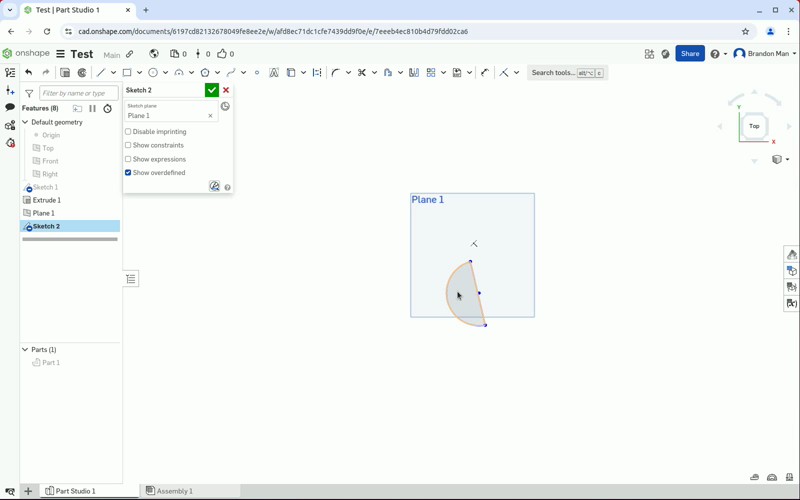
scroll(6)
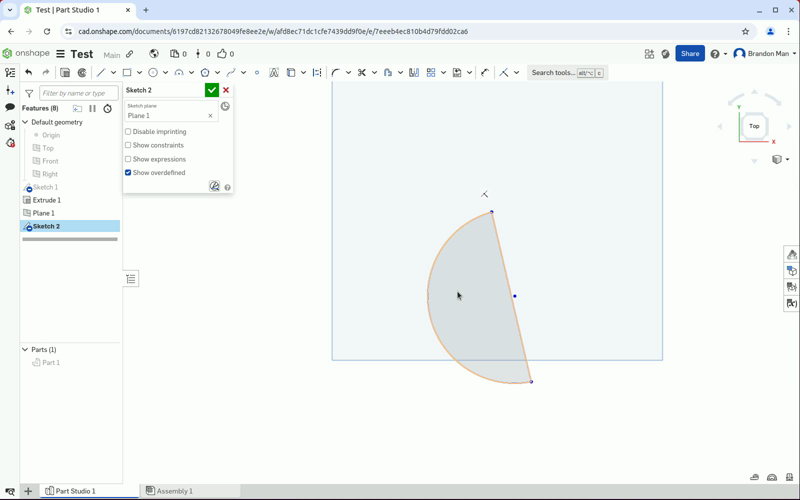
click(457, 291)
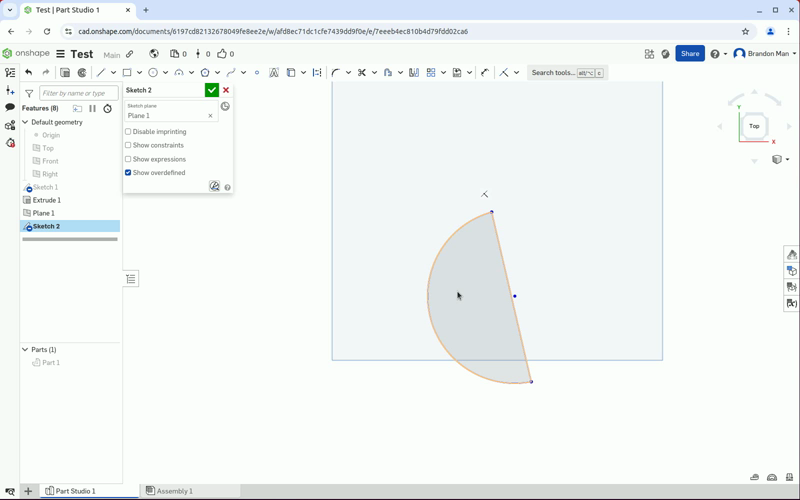
scroll(-6)
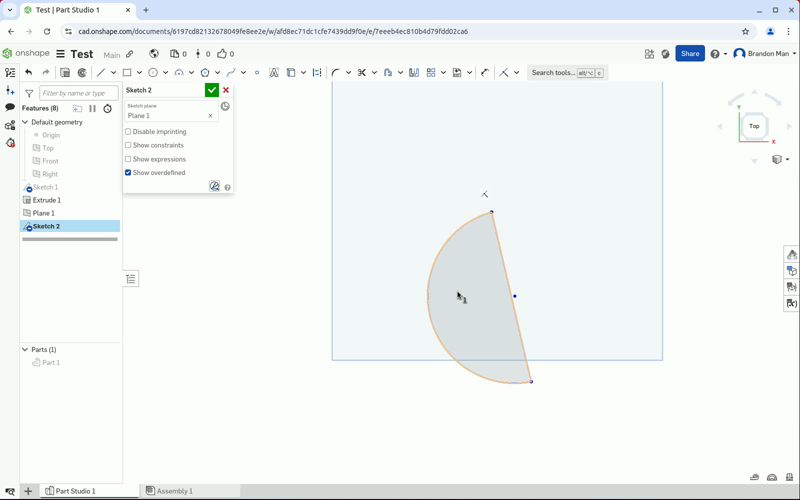
scroll(-6)
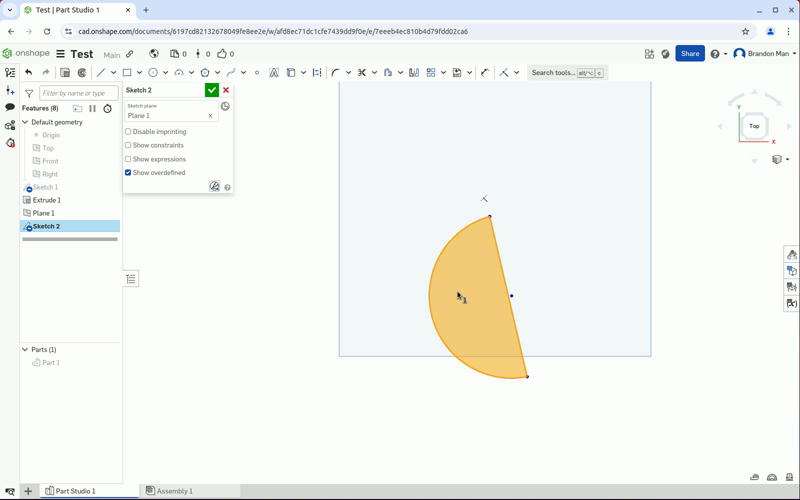
scroll(-6)
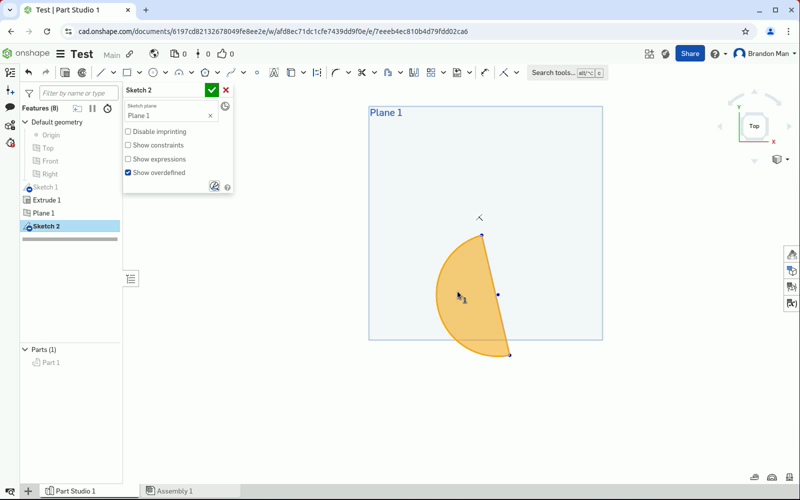
scroll(-6)
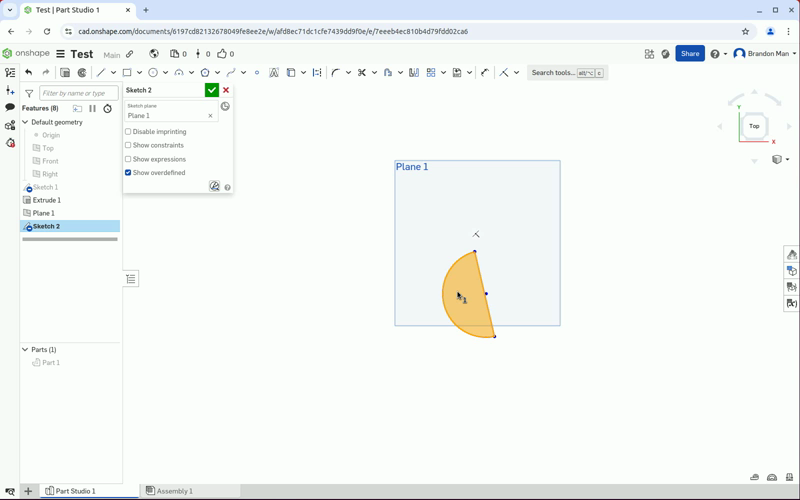
scroll(-6)
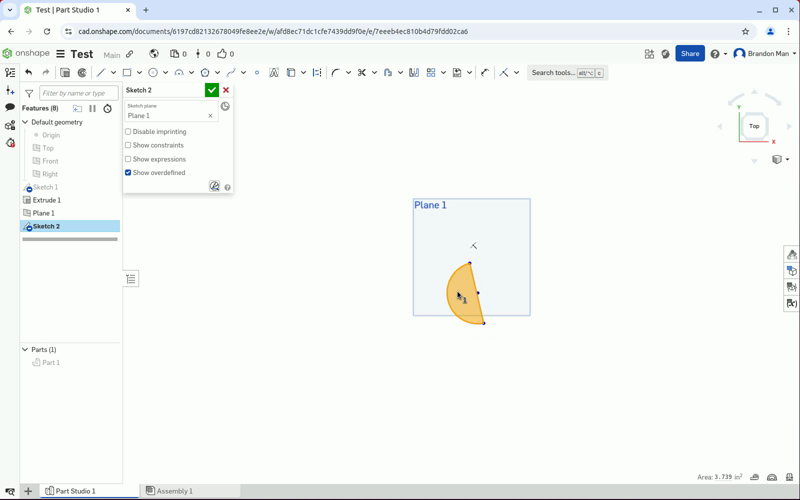
scroll(-6)
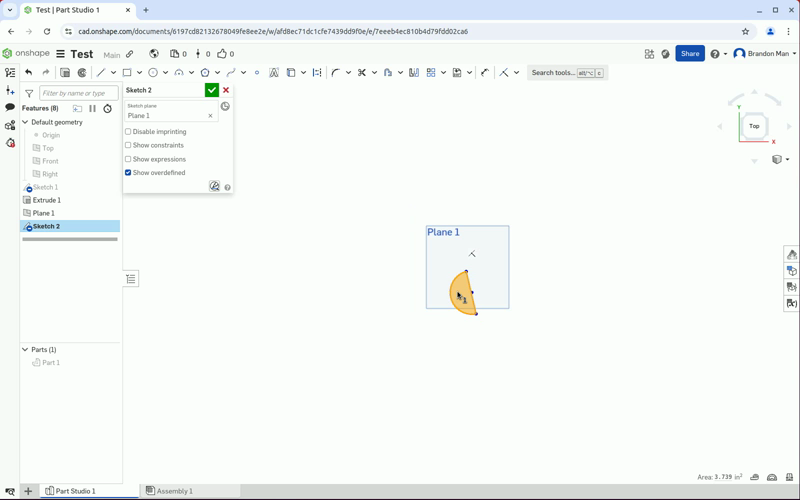
scroll(-6)
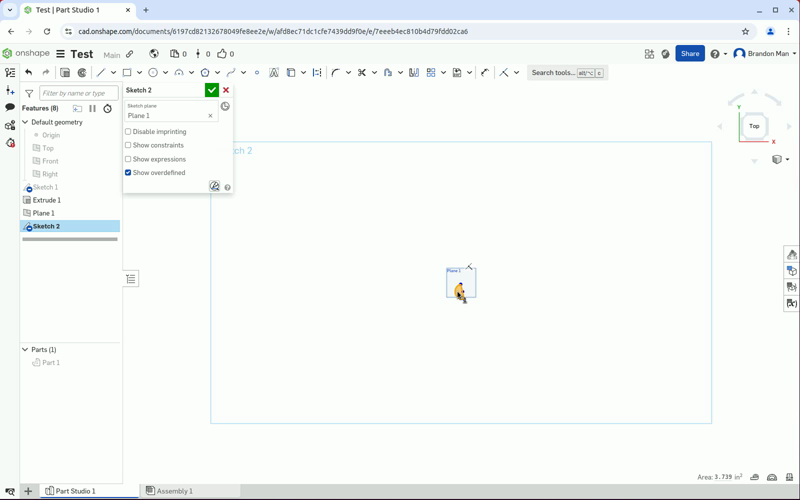
mouse_move(73, 352)
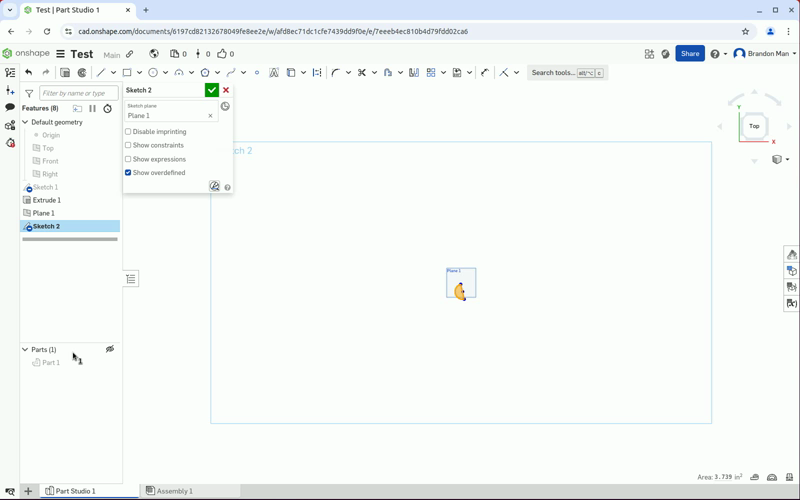
key(shift+y)
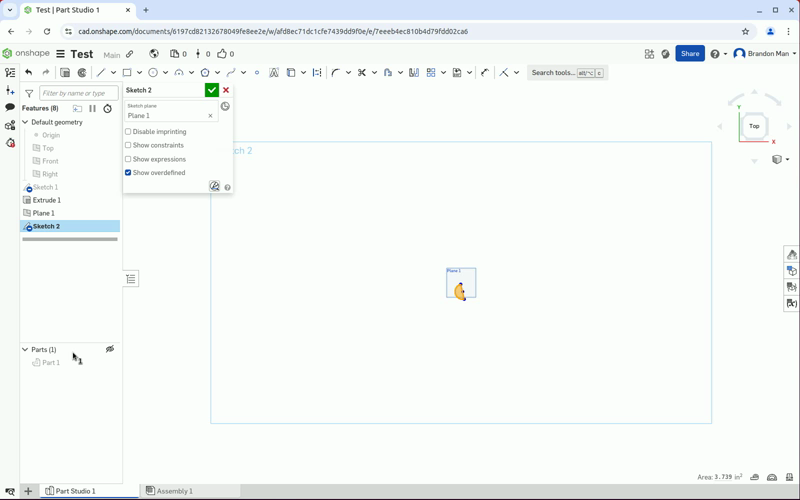
key(shift+e)
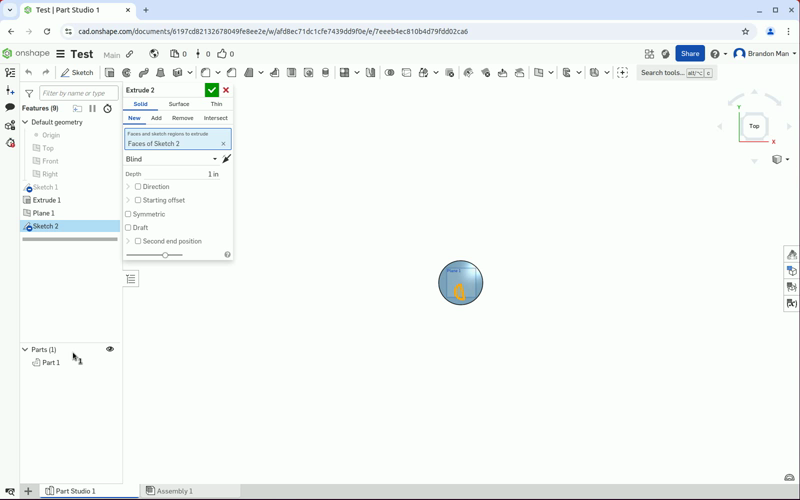
mouse_move(143, 106)
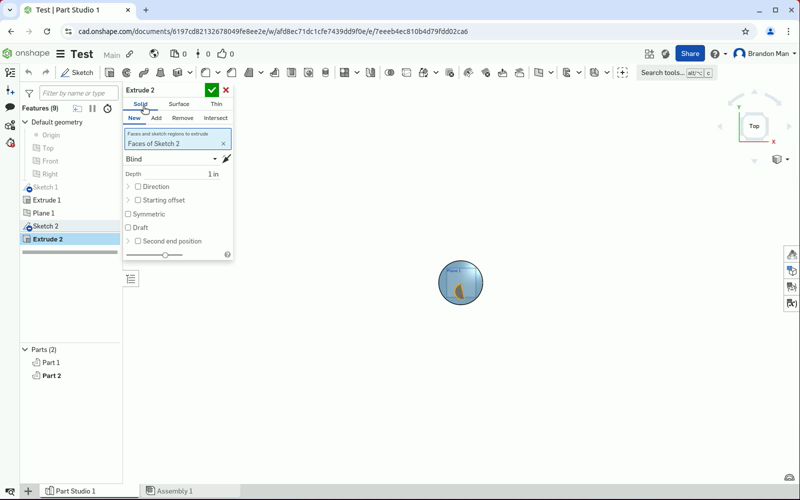
click(143, 106)
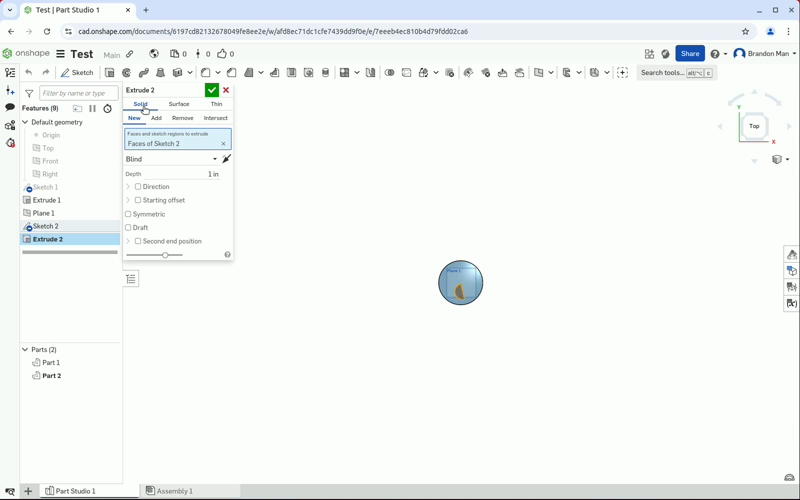
mouse_move(137, 120)
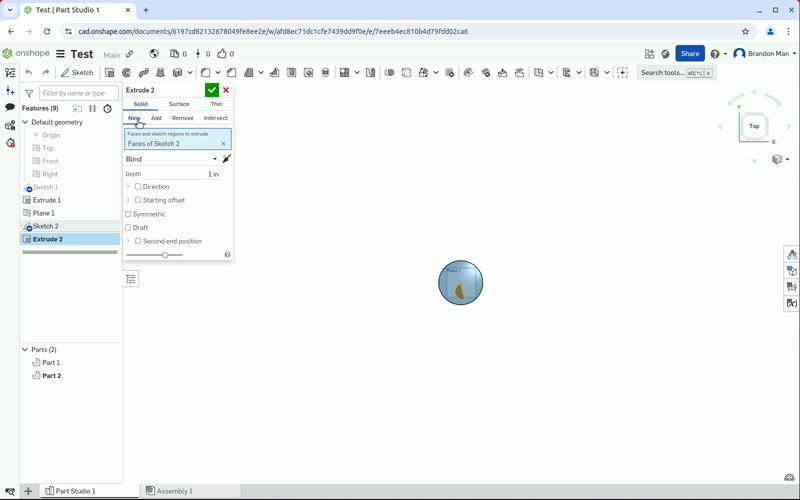
click(137, 120)
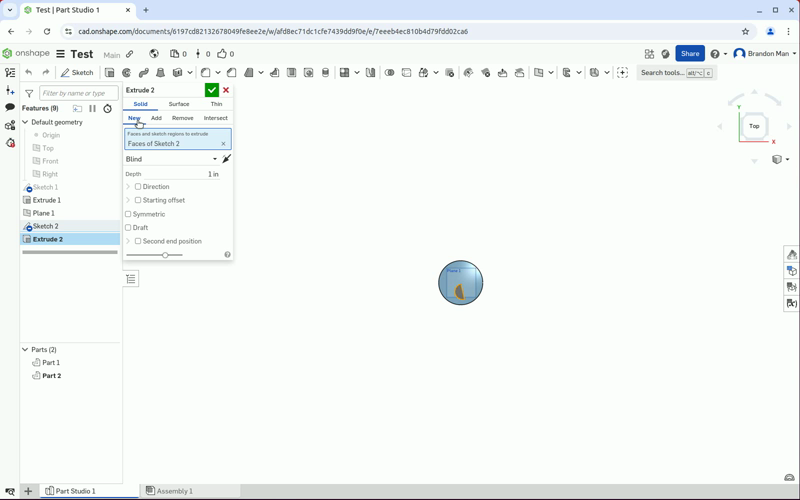
key(tab, 4)
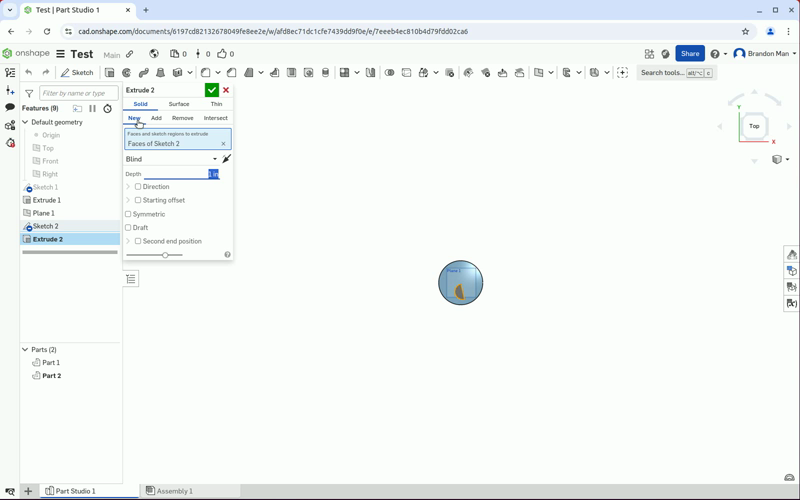
text(1.444)
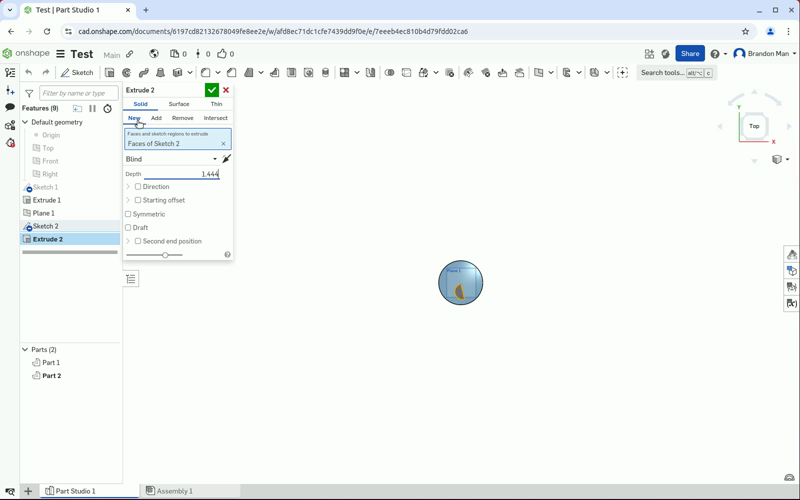
key(enter)
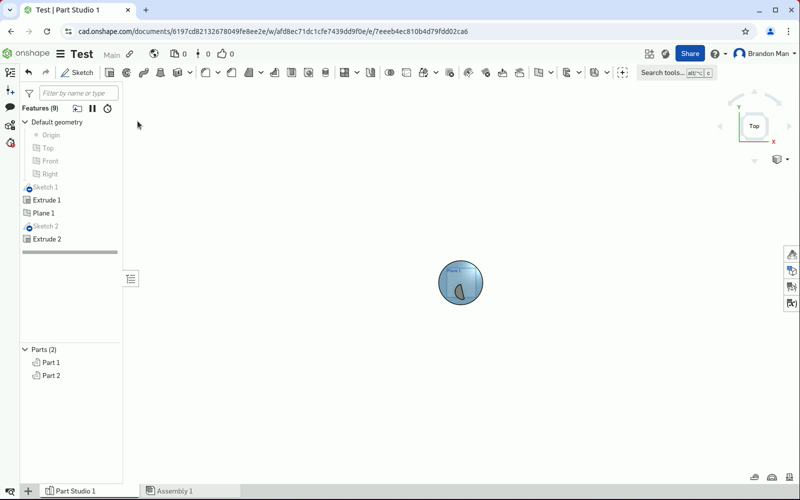
key(shift+h)
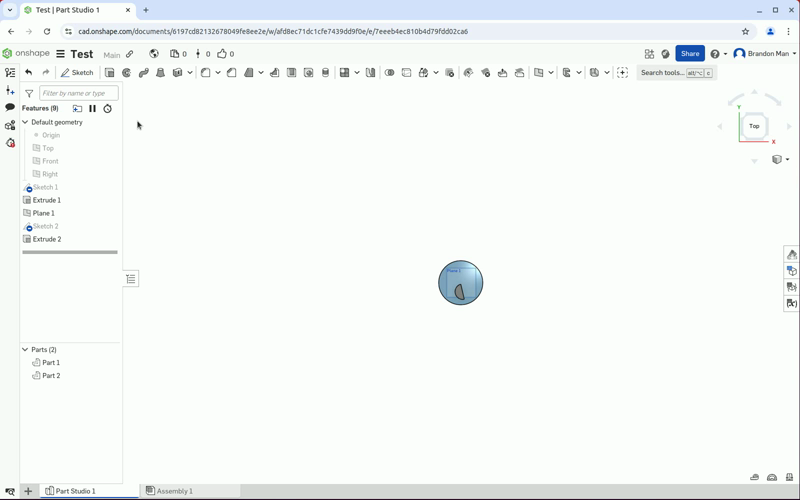
key(shift+h)
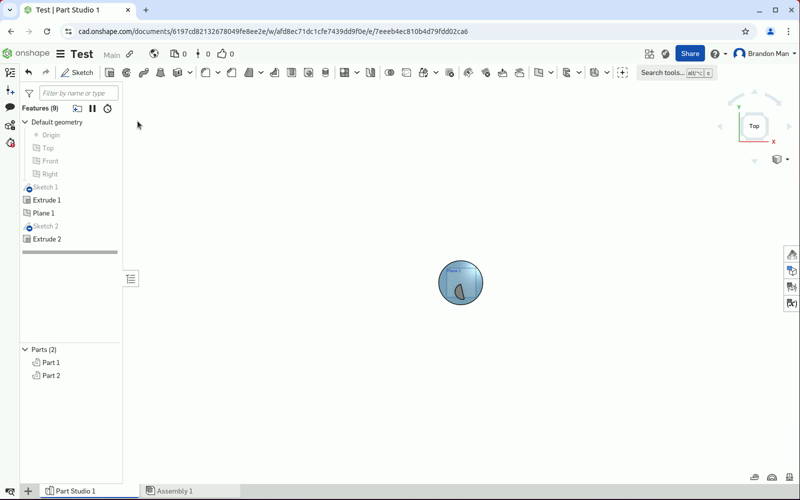
mouse_move(73, 189)
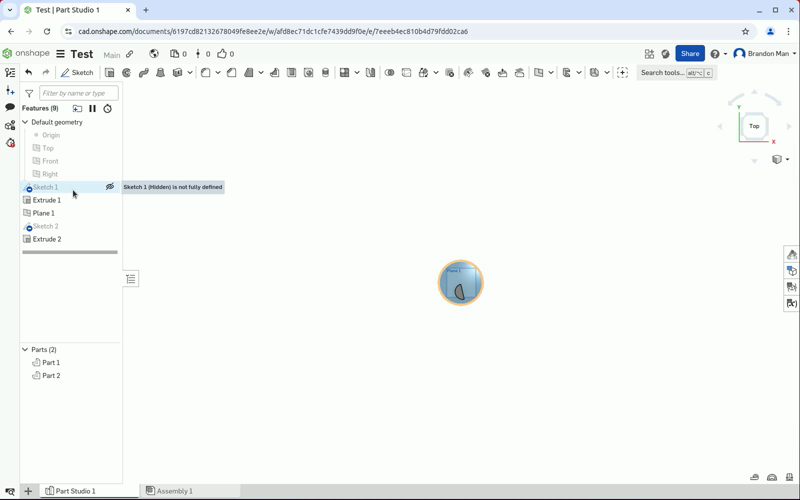
click(73, 189)
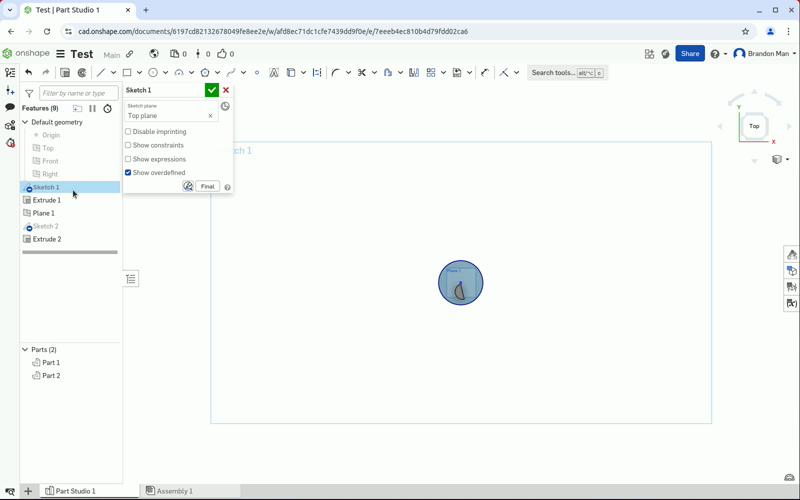
mouse_move(229, 92)
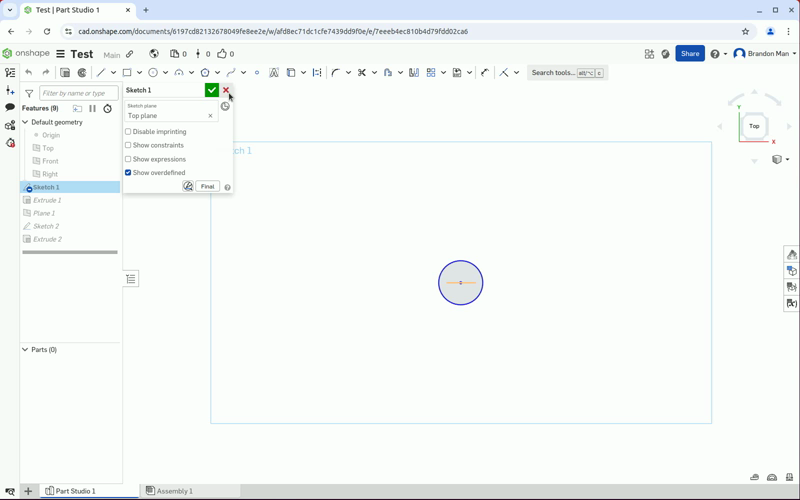
click(229, 92)
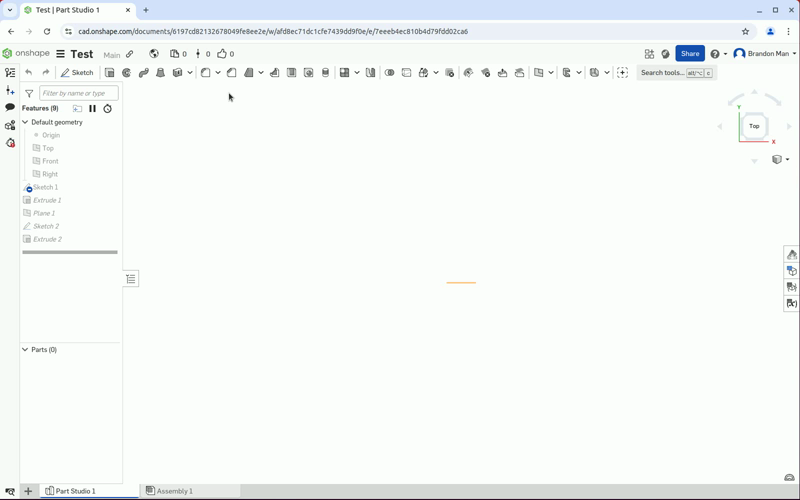
key(shift+s)
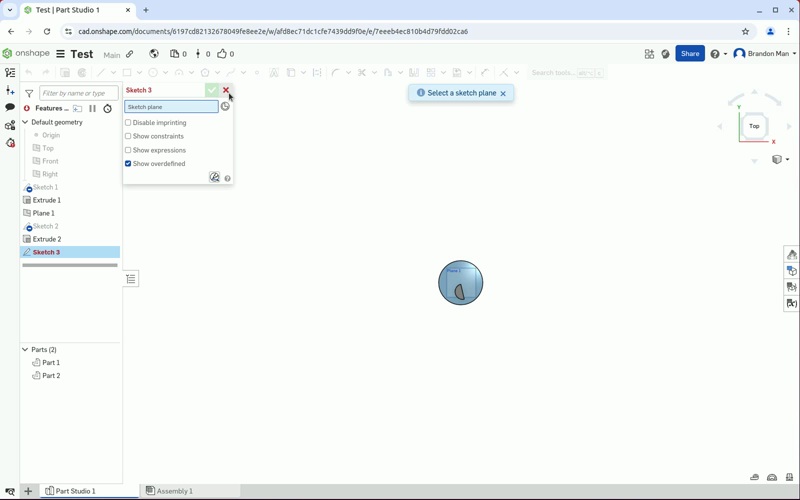
mouse_move(73, 215)
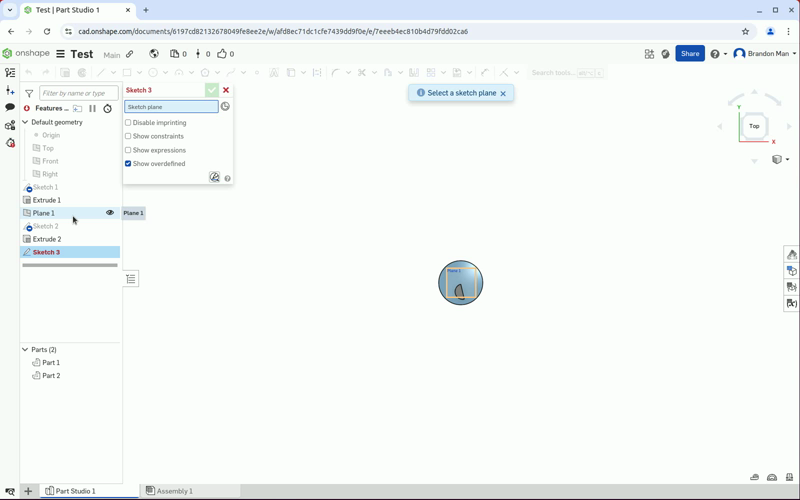
click(73, 215)
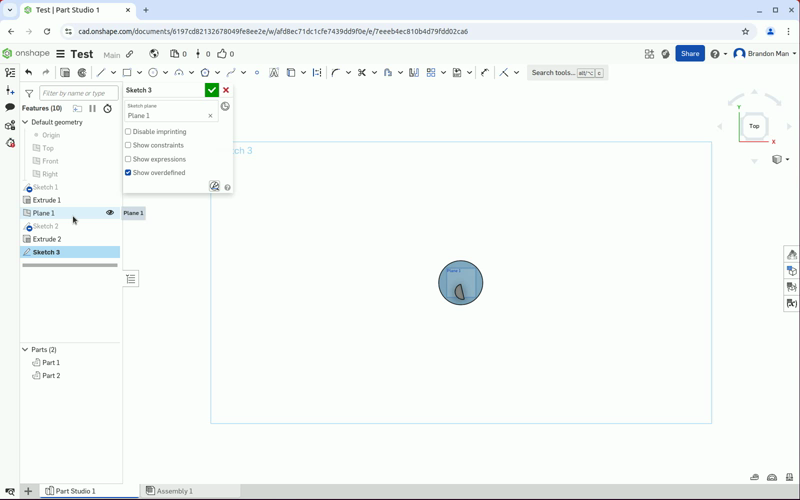
mouse_move(73, 352)
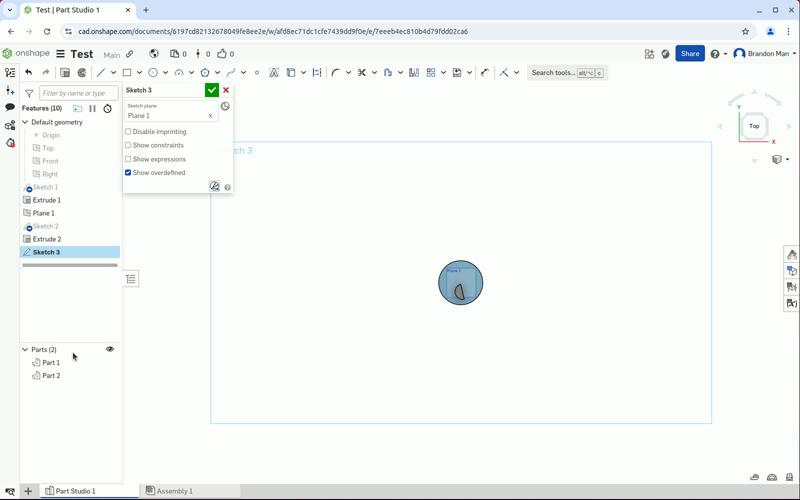
key(y)
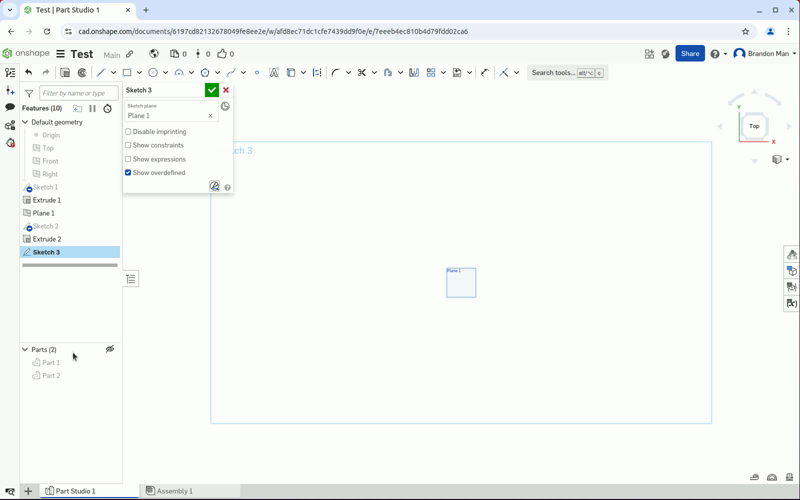
key(l)
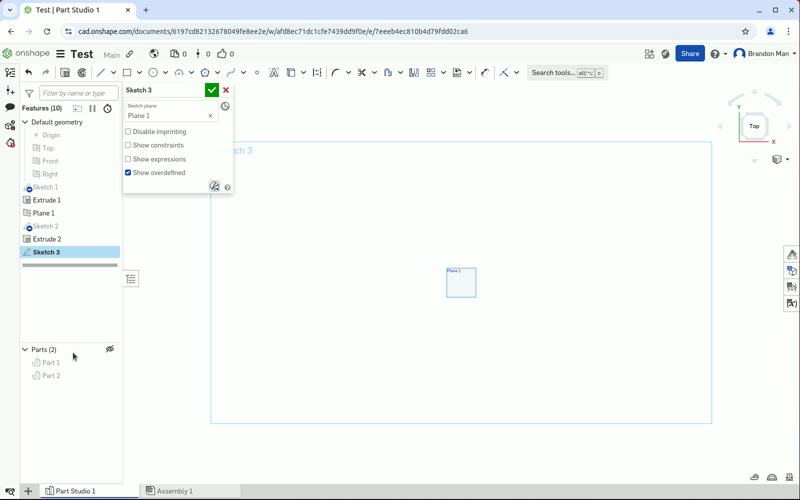
key_down(shift)
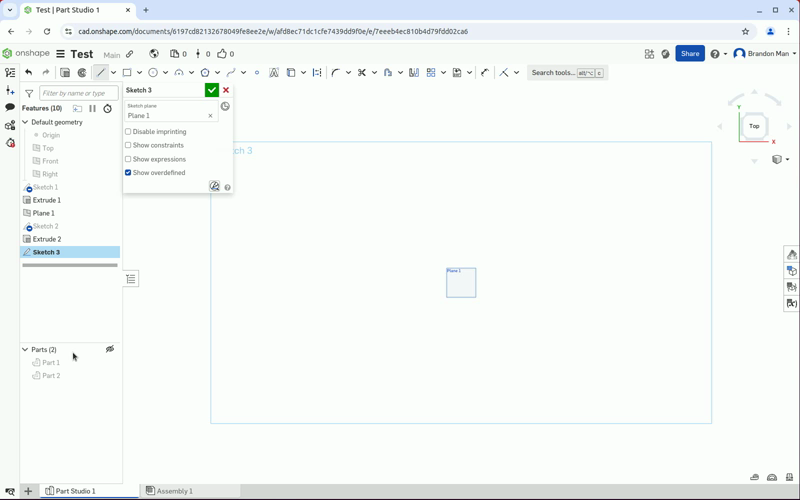
mouse_move(460, 284)
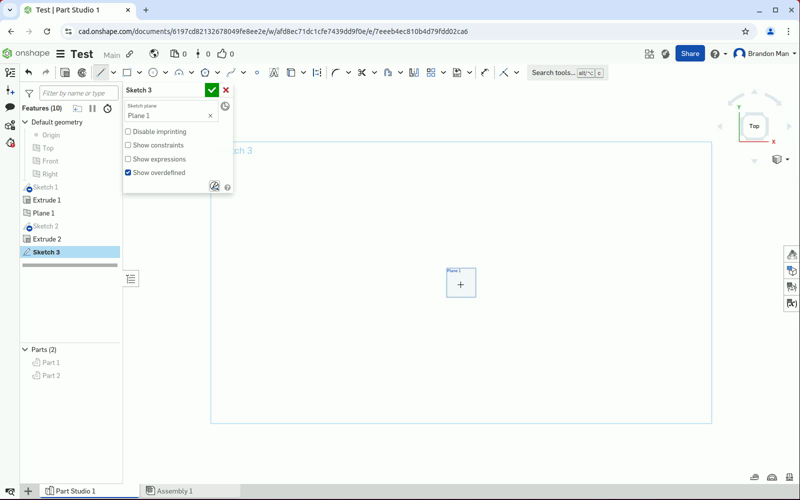
click(460, 284)
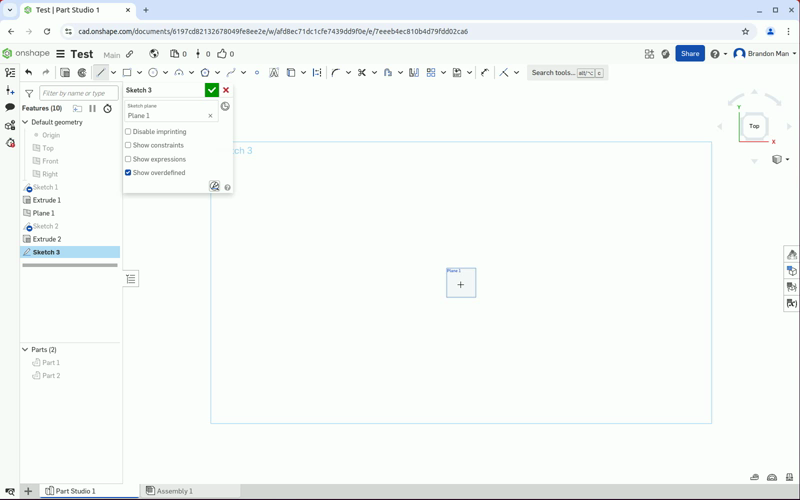
key_up(shift)
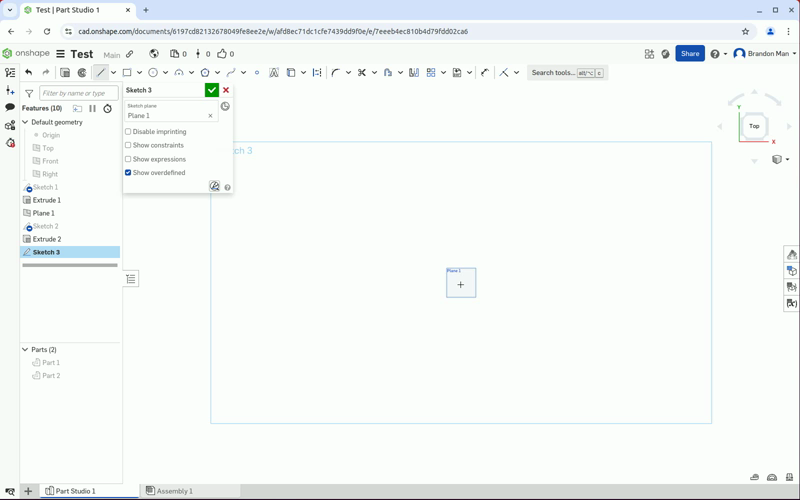
key_down(shift)
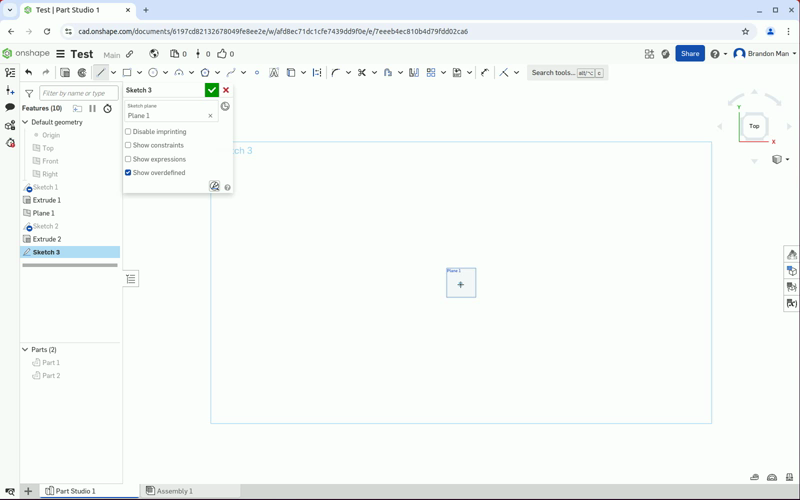
mouse_move(490, 284)
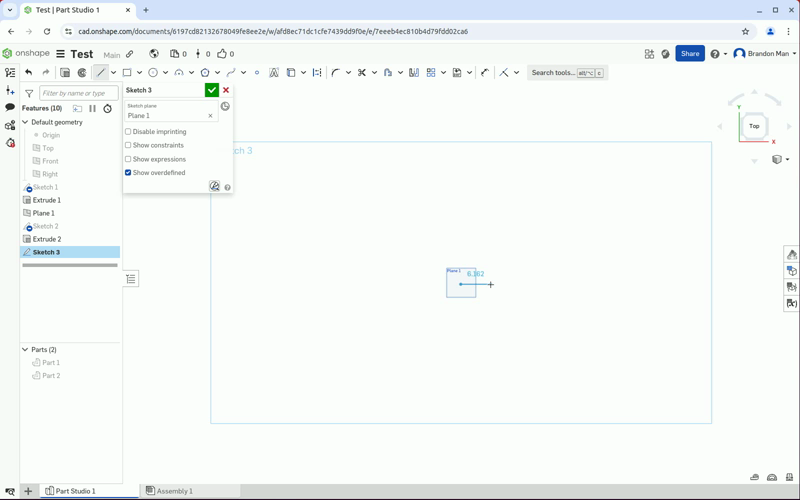
mouse_move(464, 299)
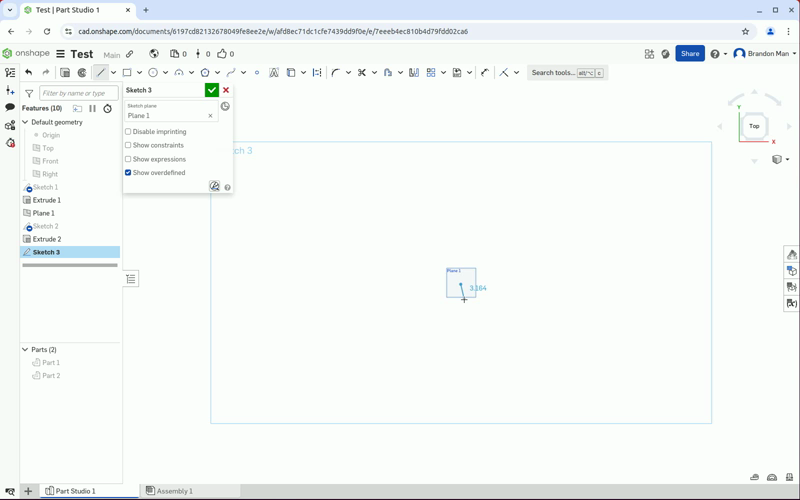
click(464, 299)
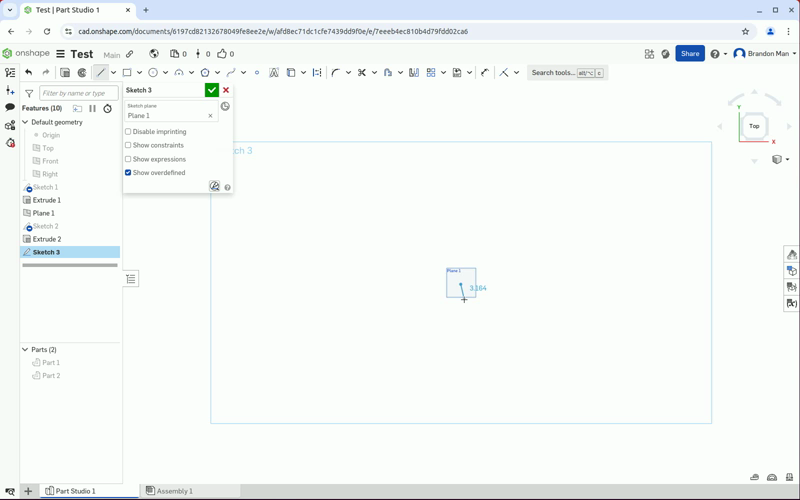
key_up(shift)
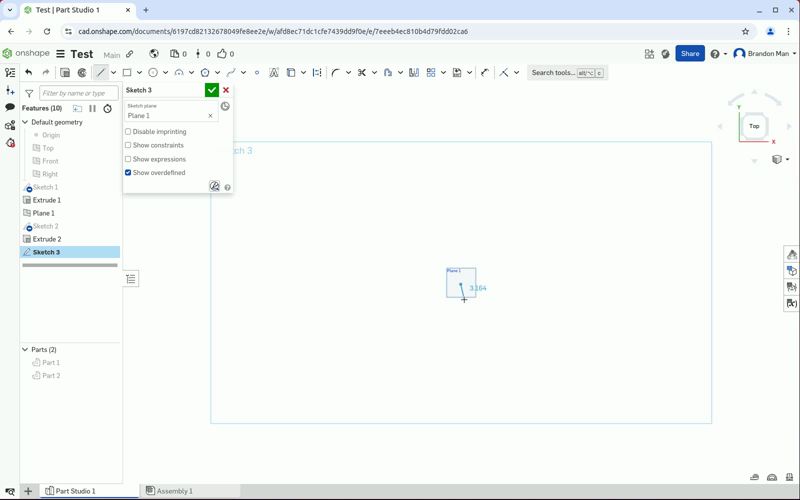
key(esc)
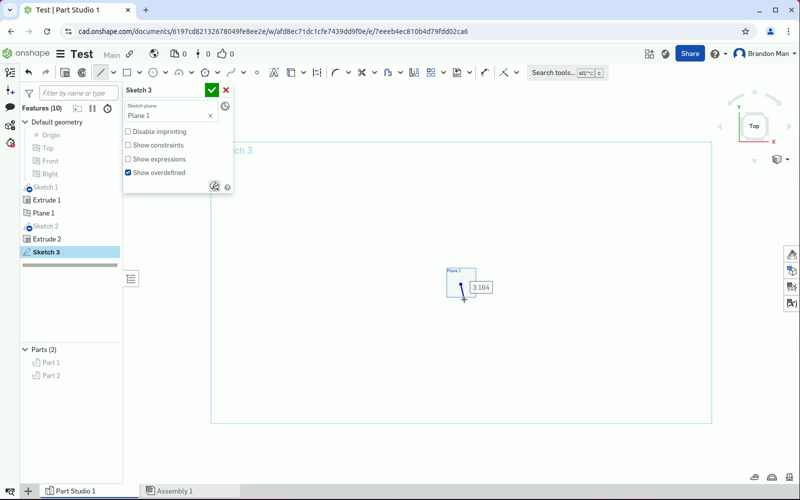
key(a)
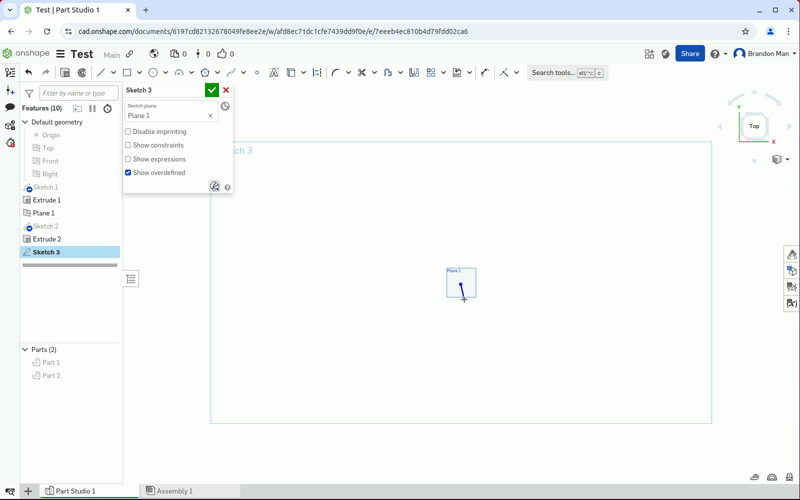
mouse_move(464, 299)
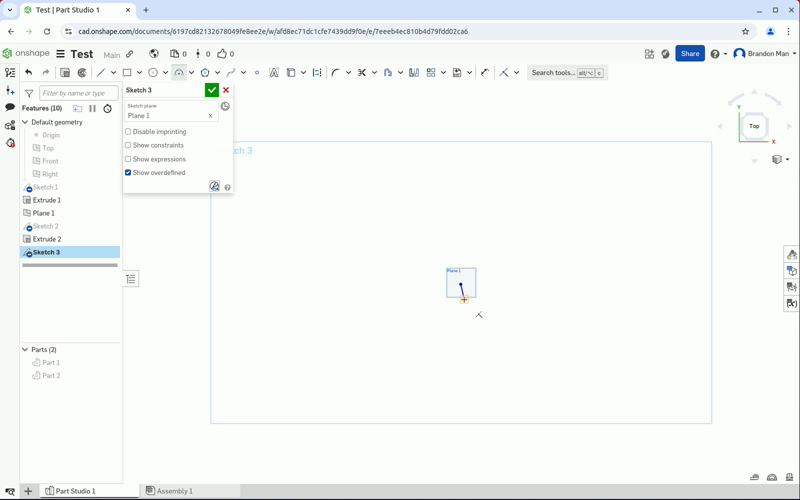
click(464, 299)
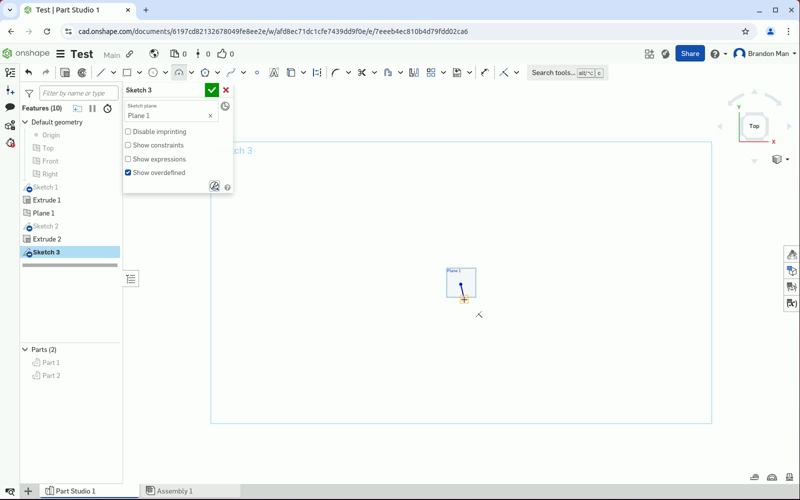
mouse_move(460, 284)
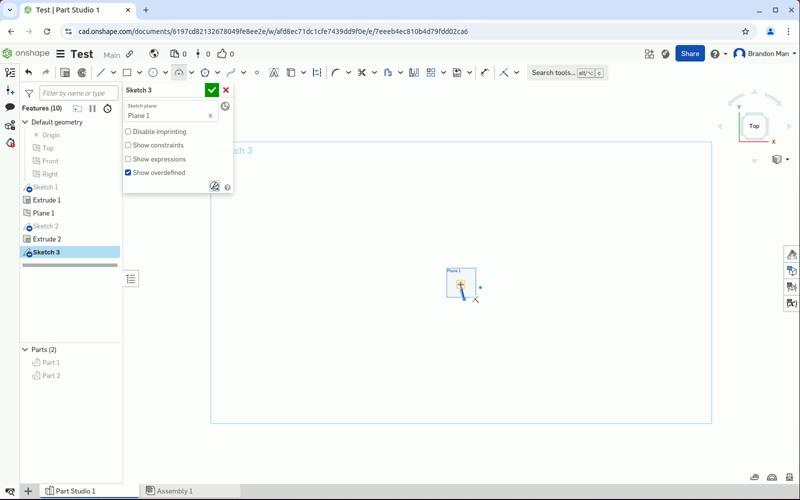
click(460, 284)
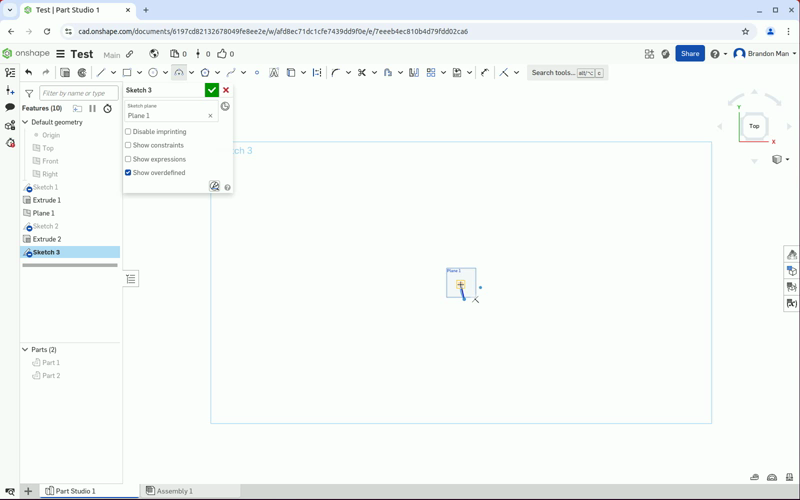
key_down(shift)
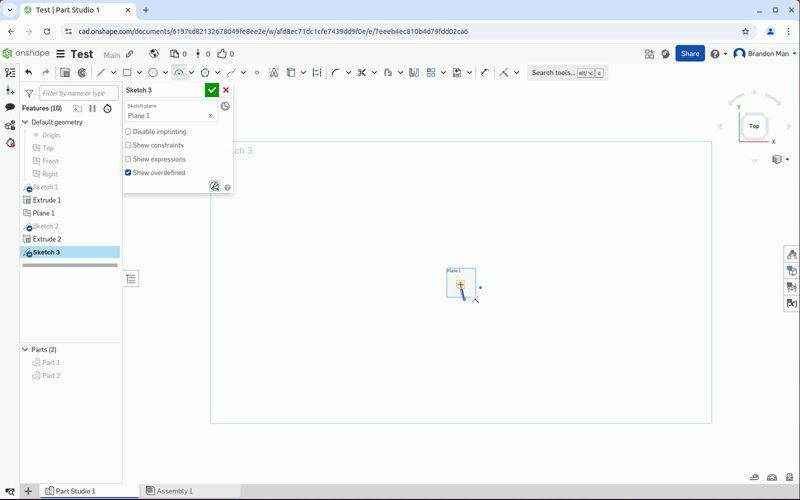
mouse_move(470, 289)
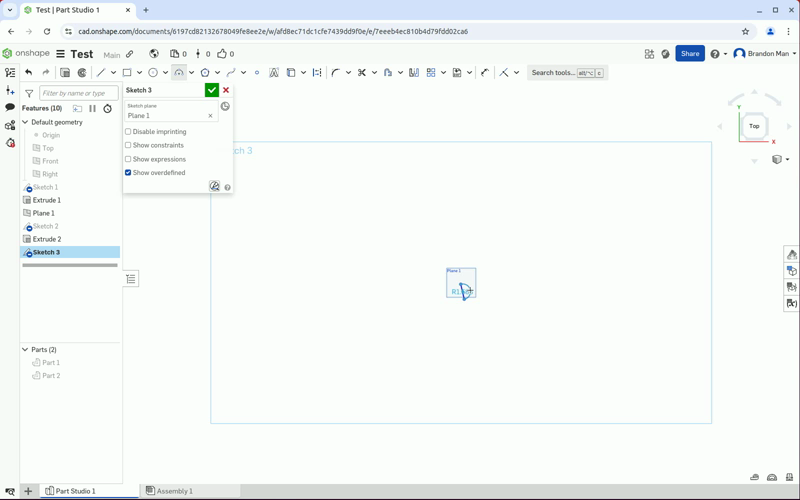
click(470, 289)
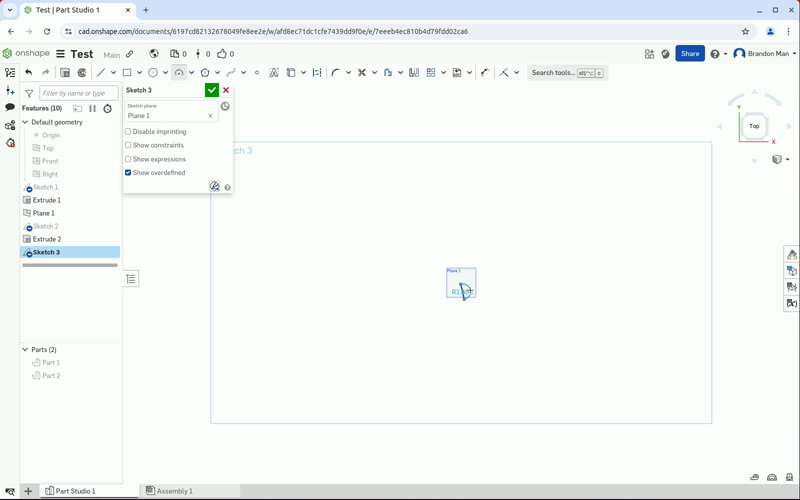
key_up(shift)
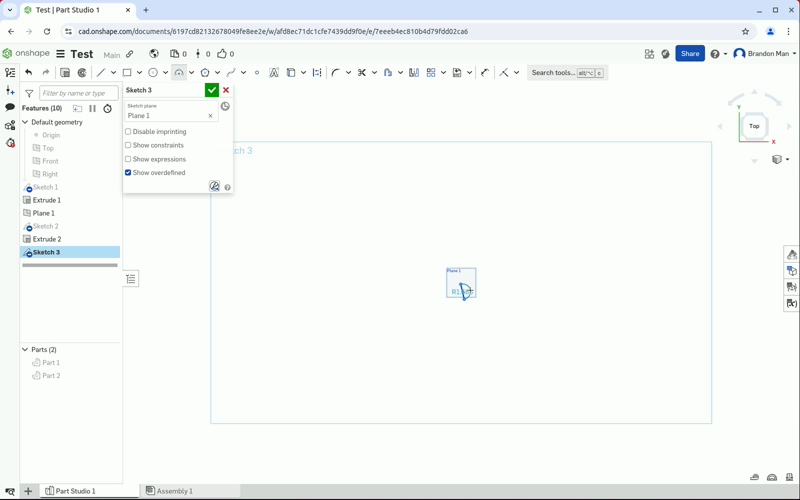
key(esc)
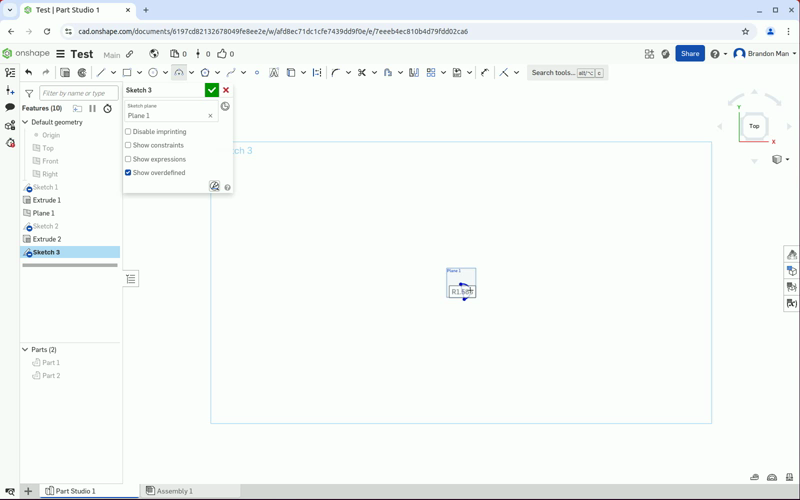
mouse_move(464, 290)
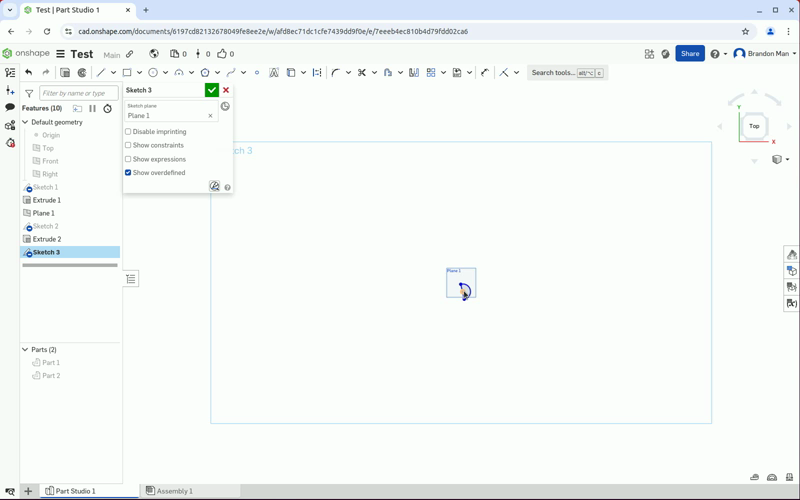
scroll(6)
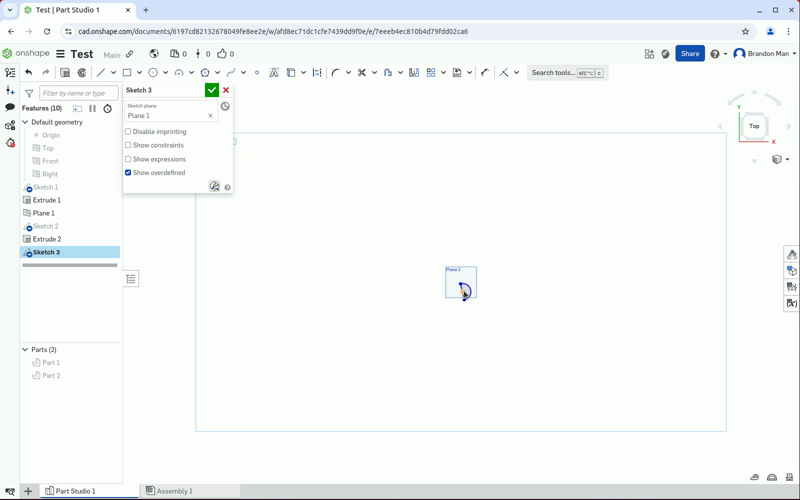
scroll(6)
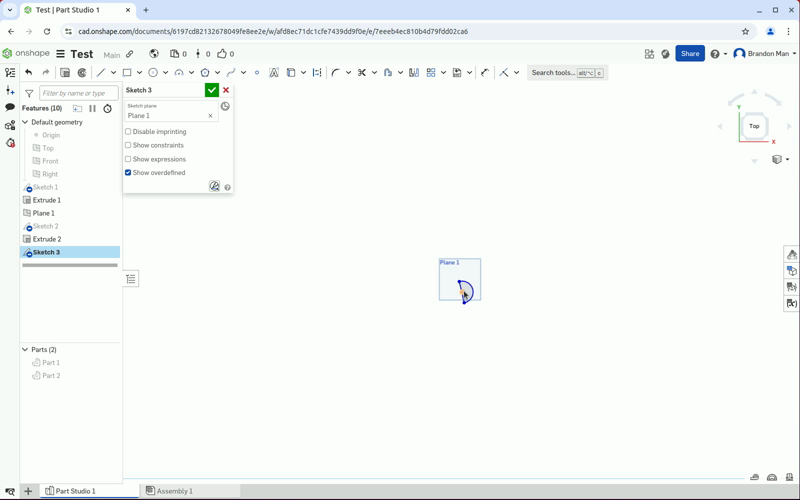
scroll(6)
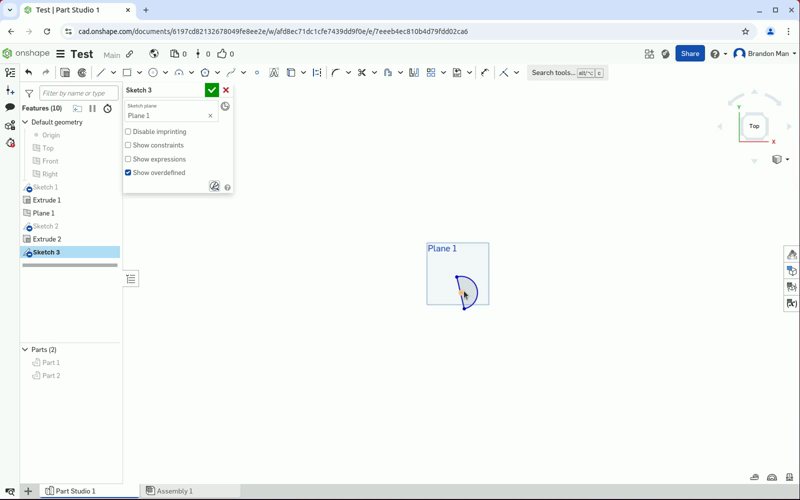
scroll(6)
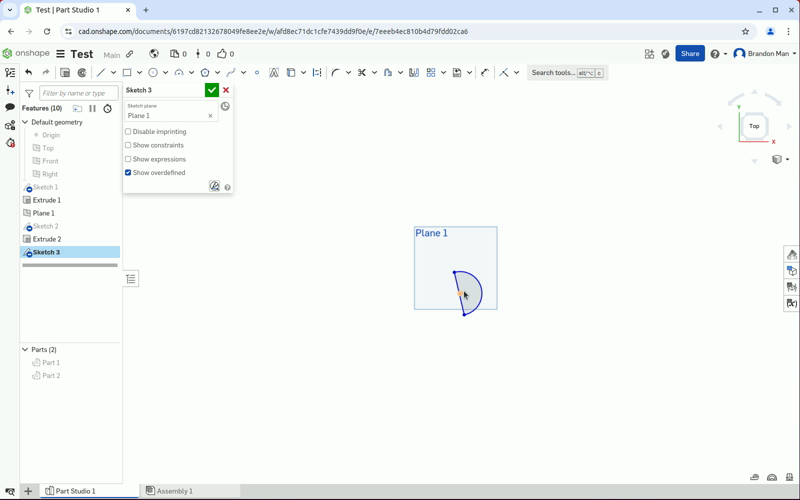
scroll(6)
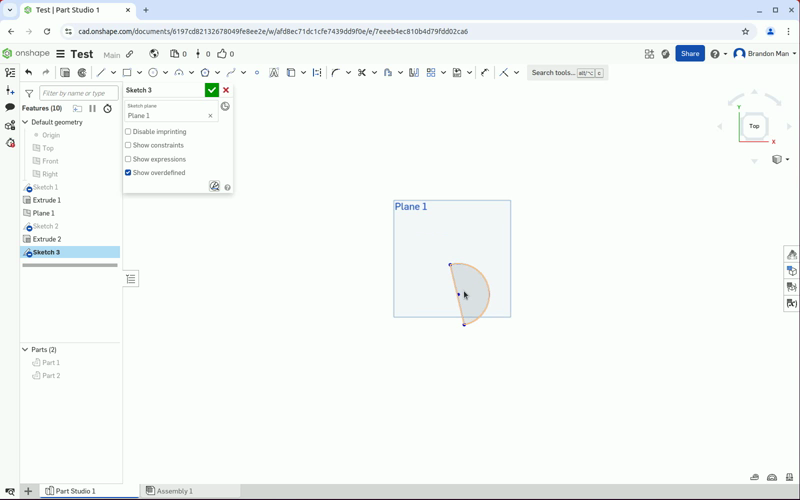
scroll(6)
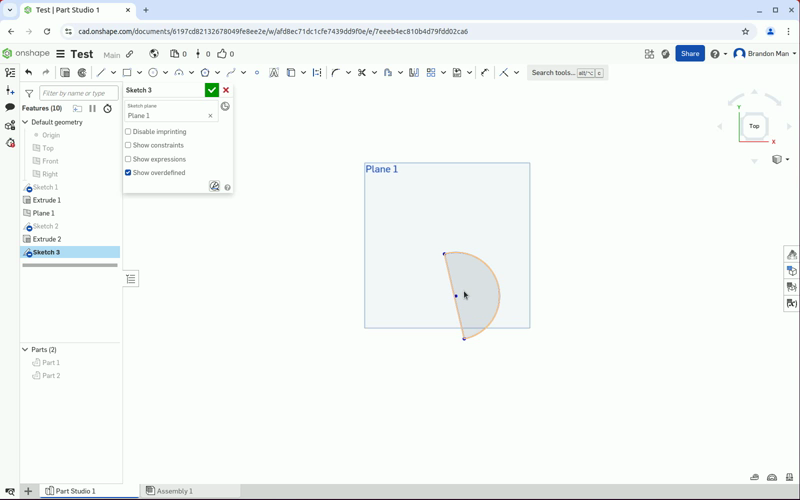
scroll(6)
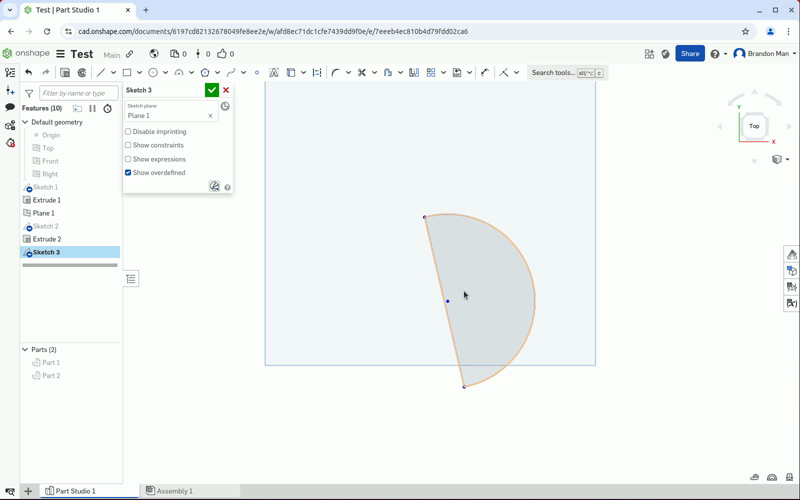
click(464, 290)
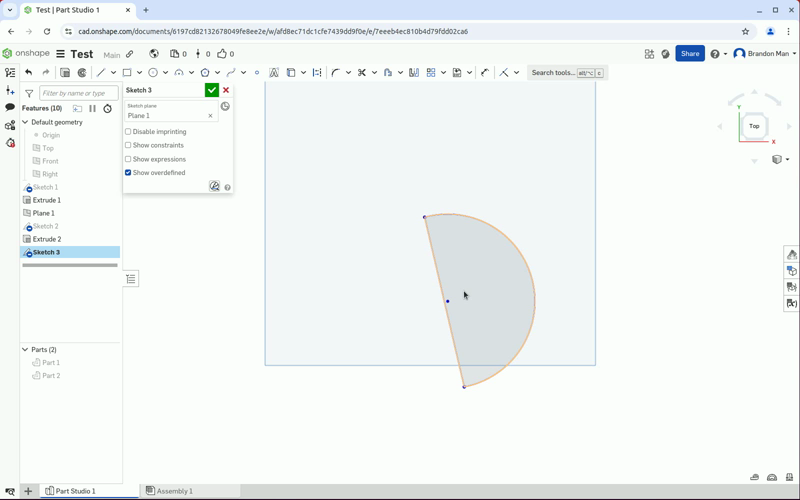
scroll(-6)
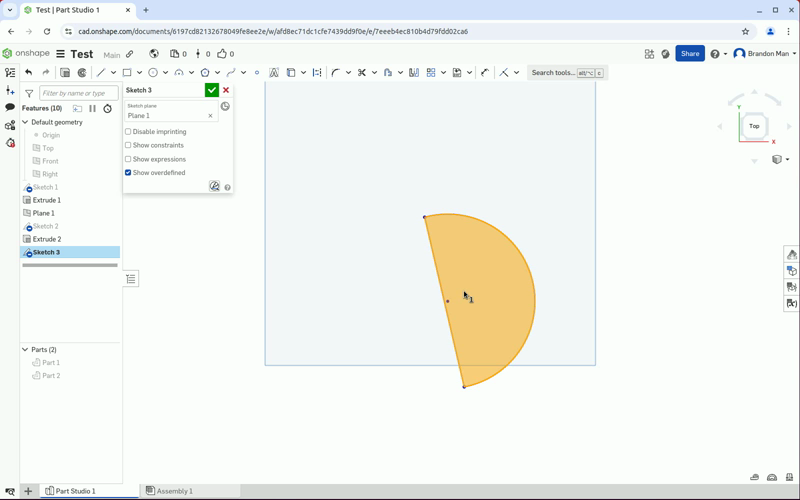
scroll(-6)
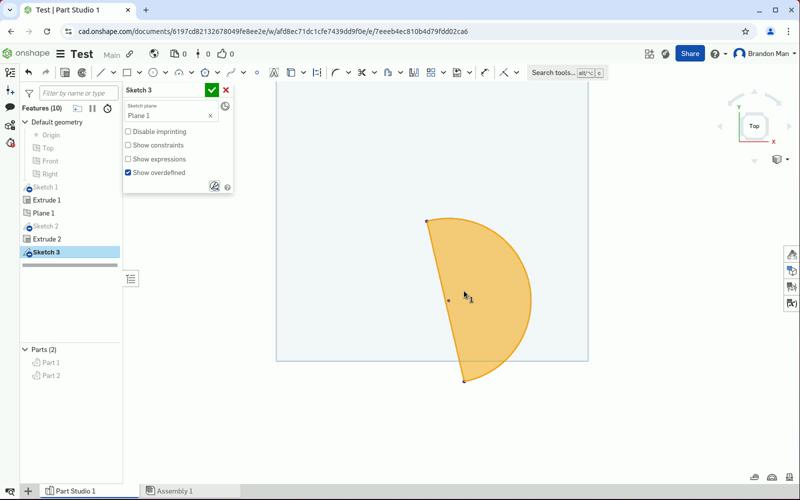
scroll(-6)
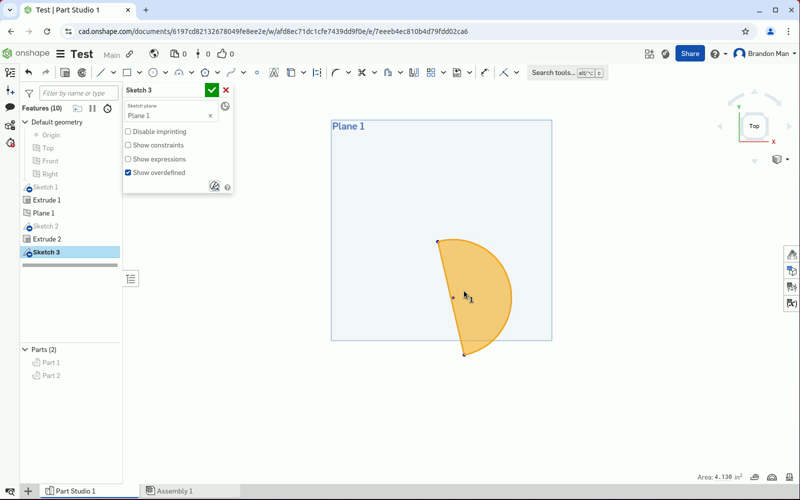
scroll(-6)
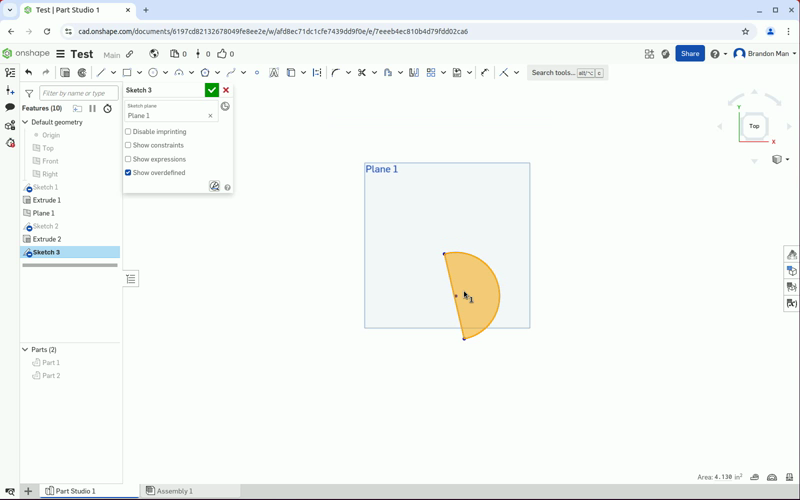
scroll(-6)
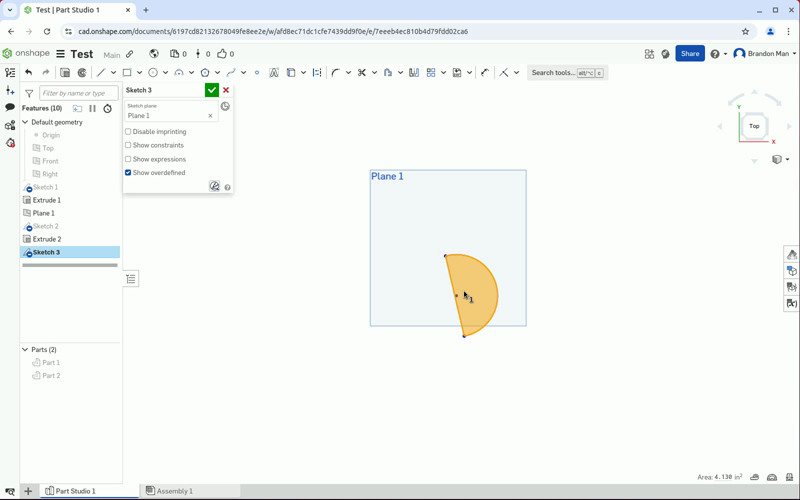
scroll(-6)
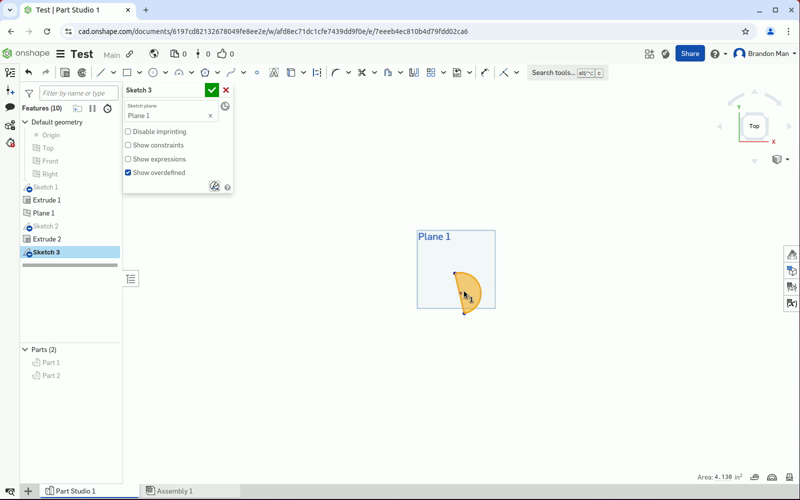
scroll(-6)
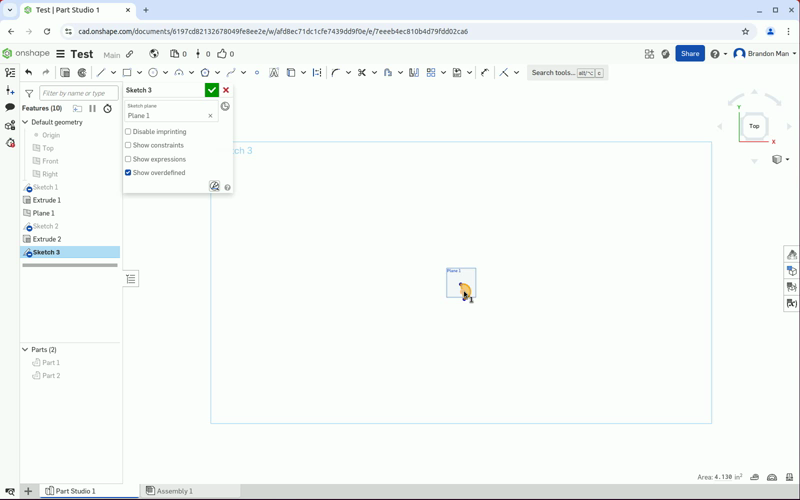
mouse_move(73, 352)
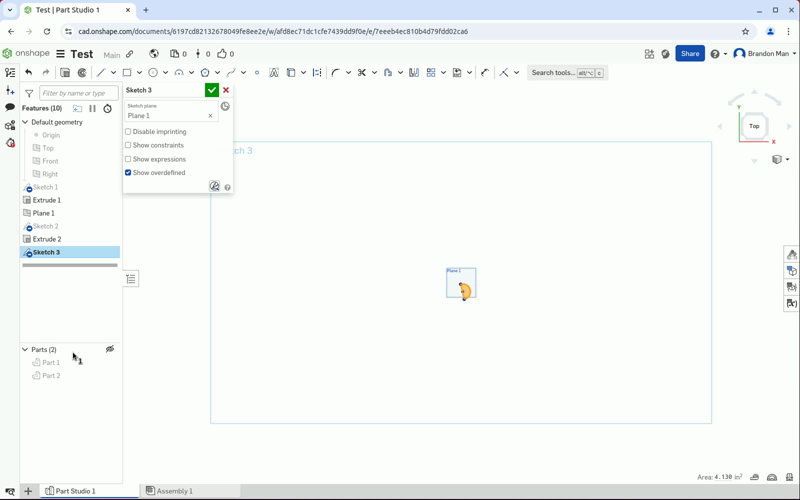
key(shift+y)
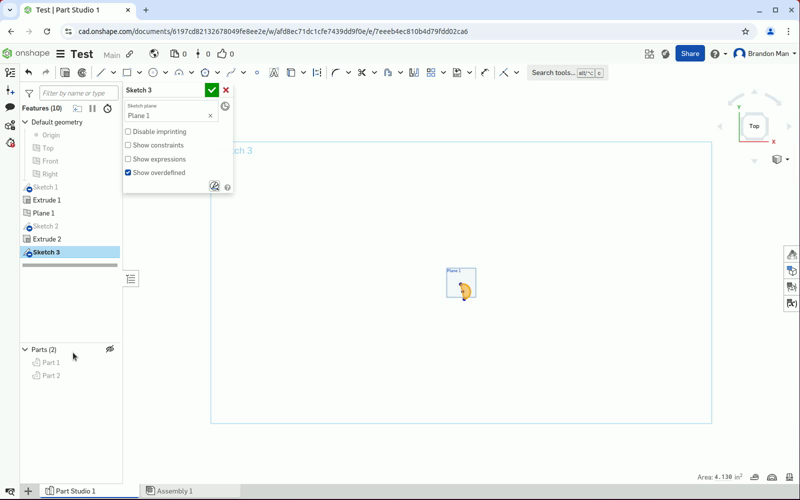
key(shift+e)
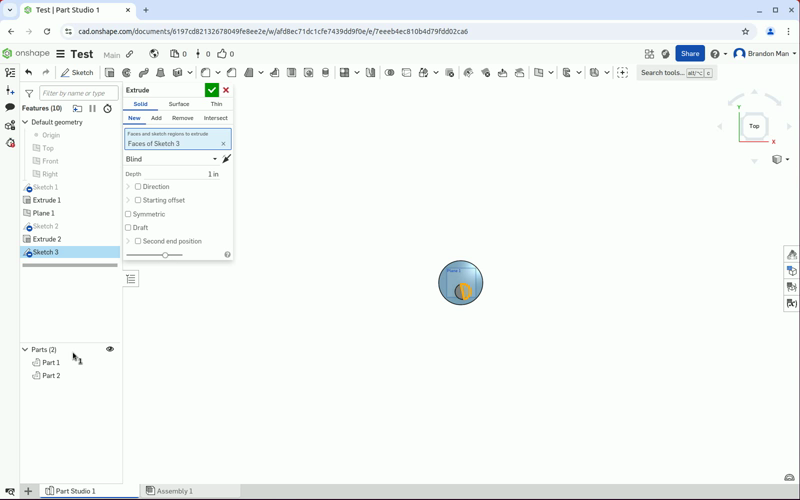
mouse_move(143, 106)
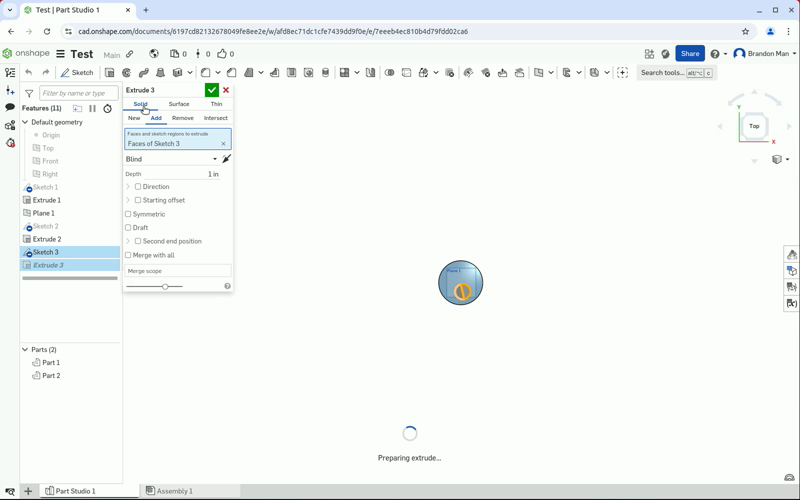
click(143, 106)
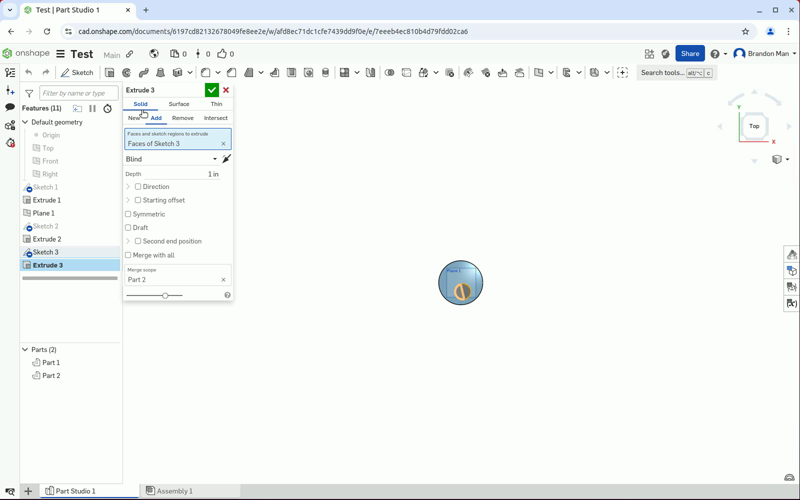
mouse_move(137, 120)
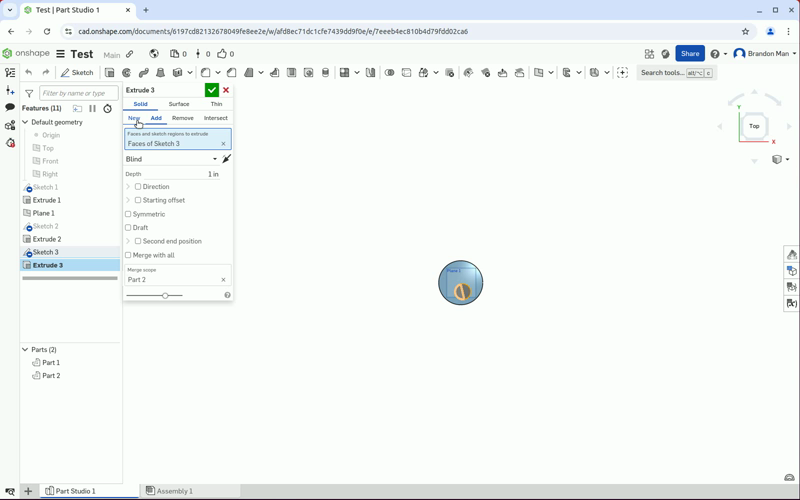
click(137, 120)
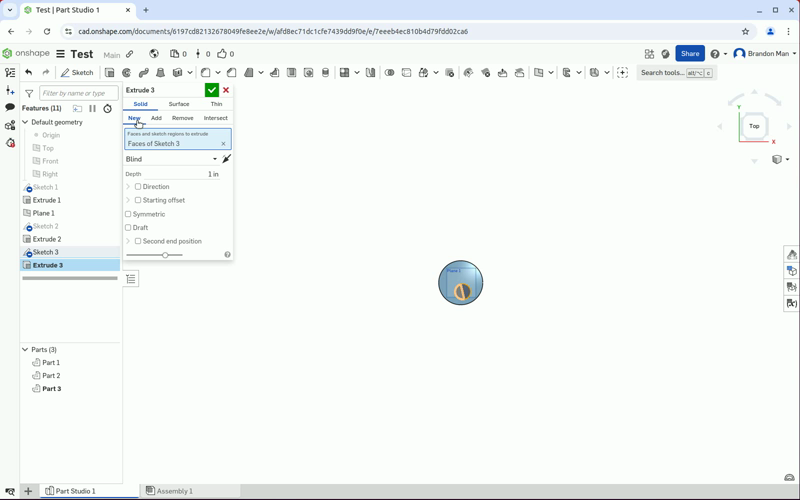
key(tab, 4)
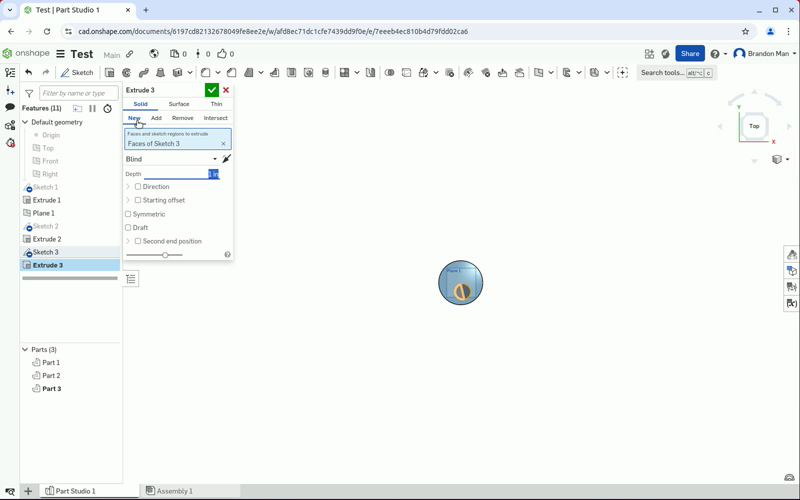
text(1.444)
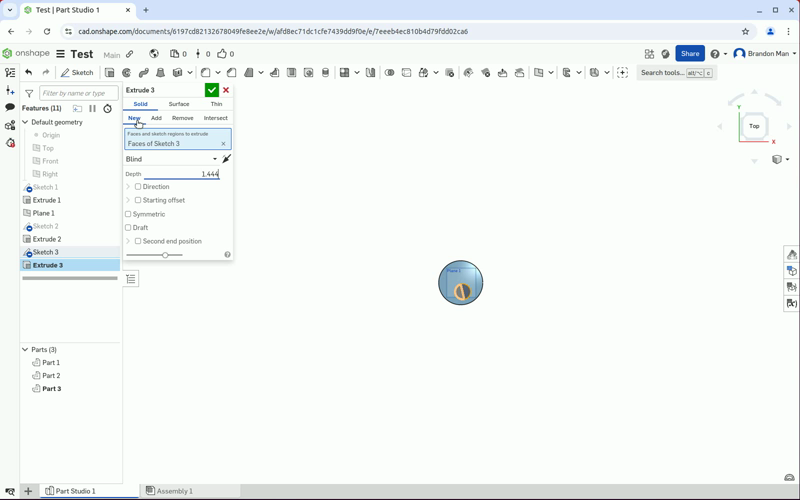
key(enter)
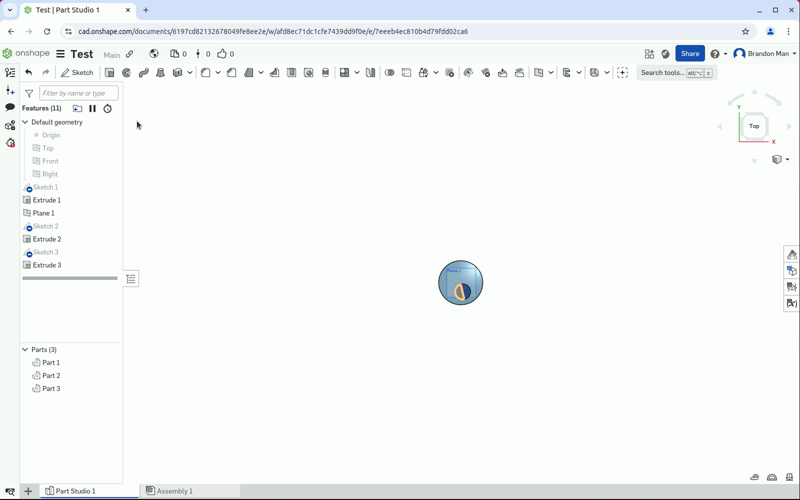
key(shift+h)
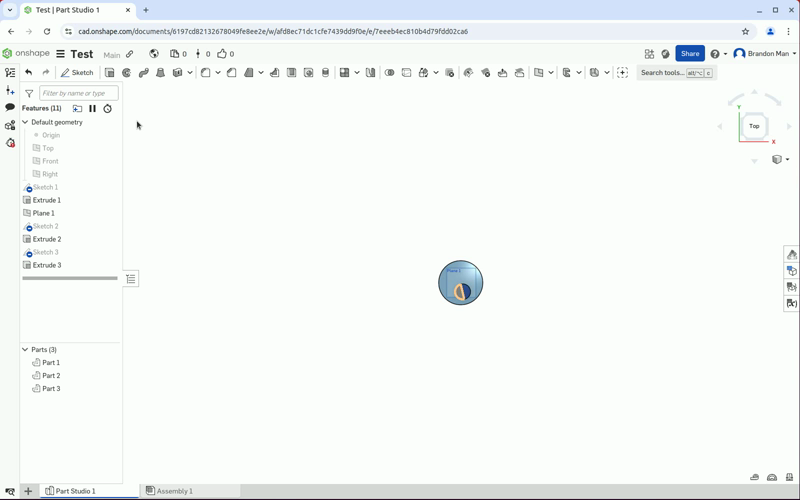
key(shift+h)
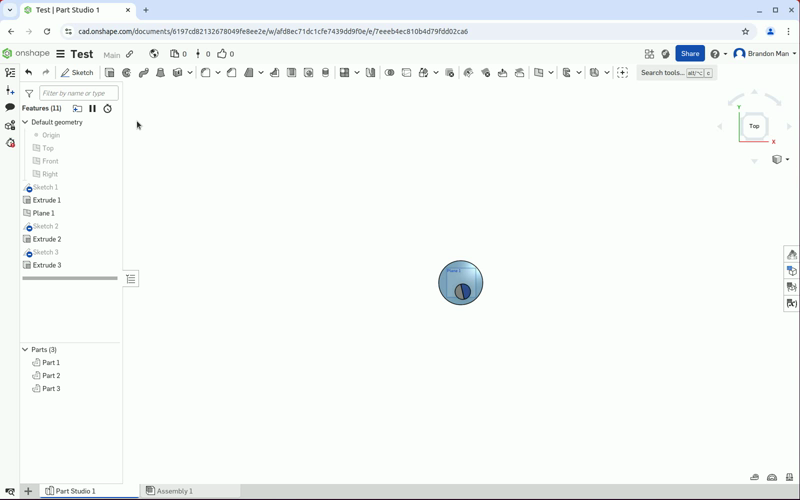
mouse_move(73, 189)
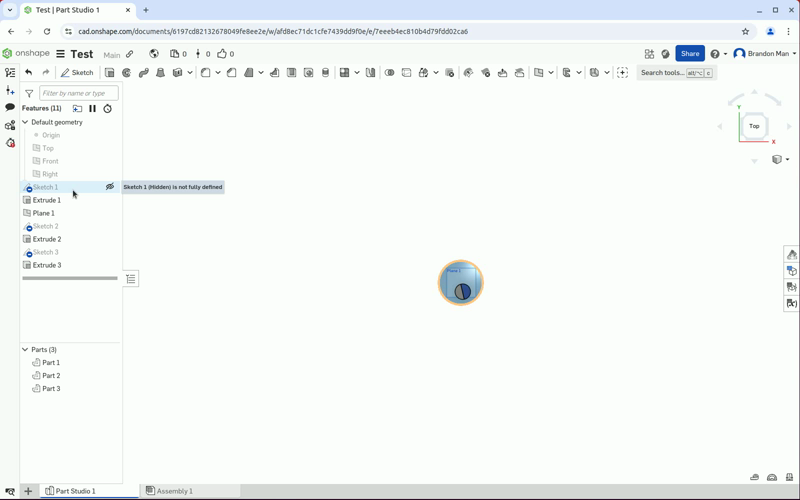
click(73, 189)
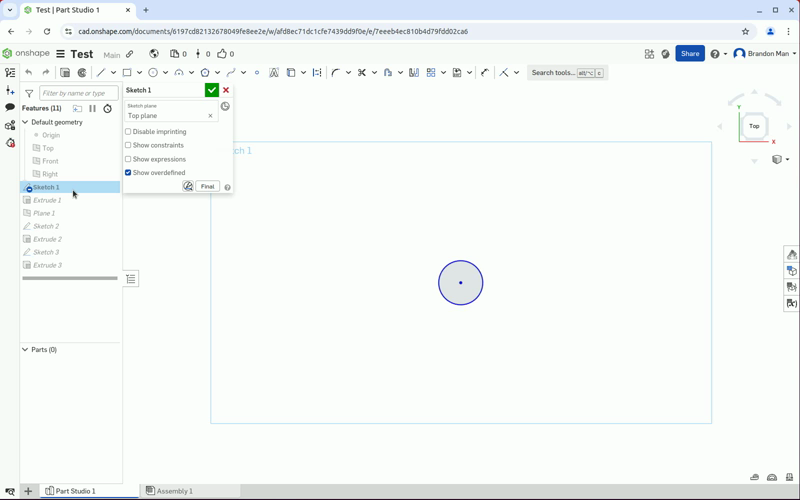
mouse_move(229, 92)
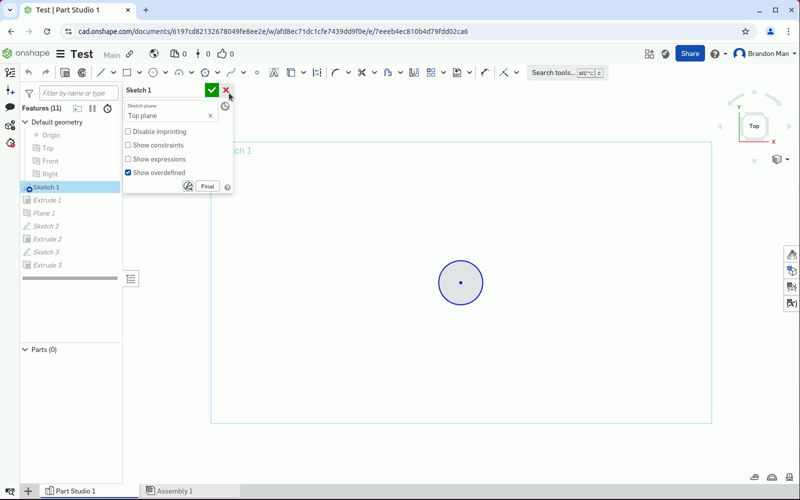
click(229, 92)
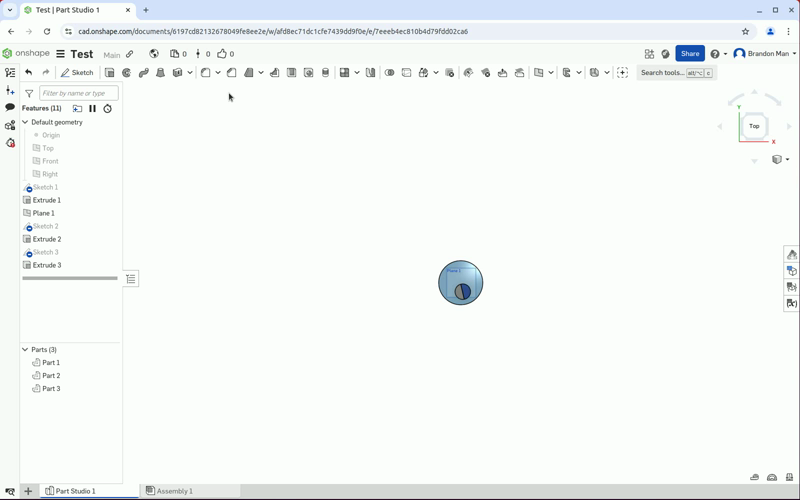
mouse_move(541, 75)
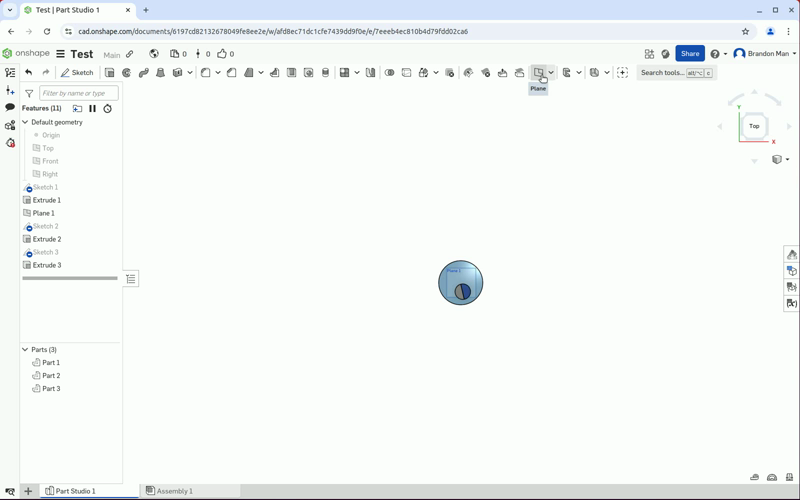
click(541, 75)
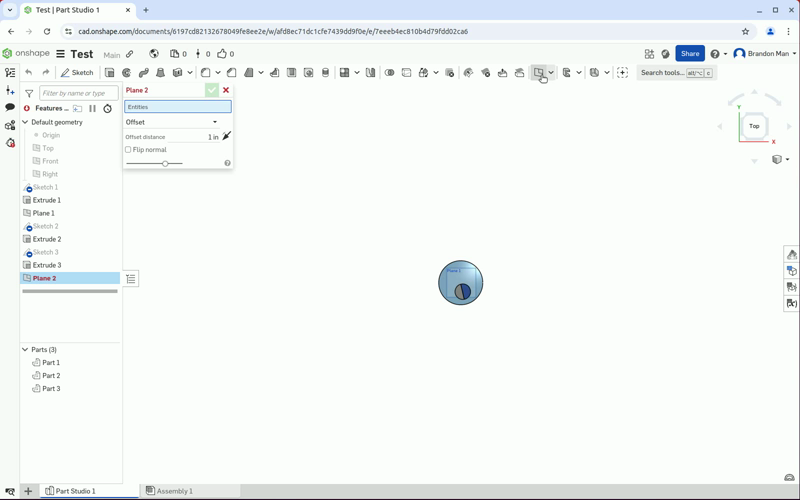
mouse_move(73, 150)
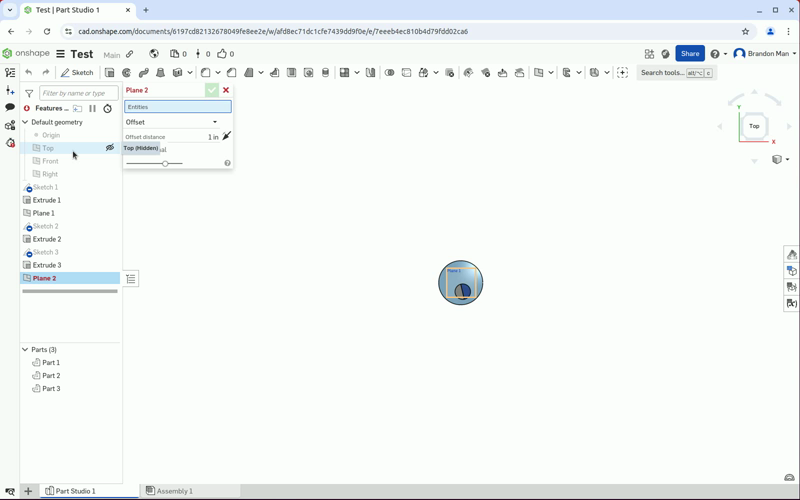
click(73, 150)
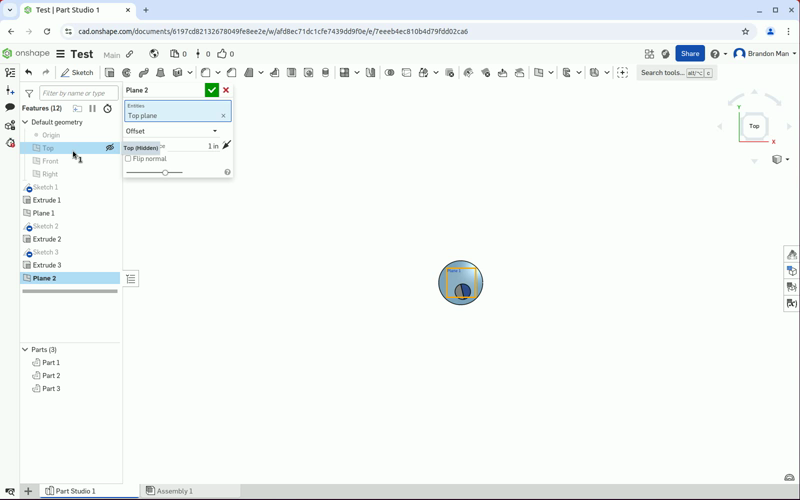
key(tab, 2)
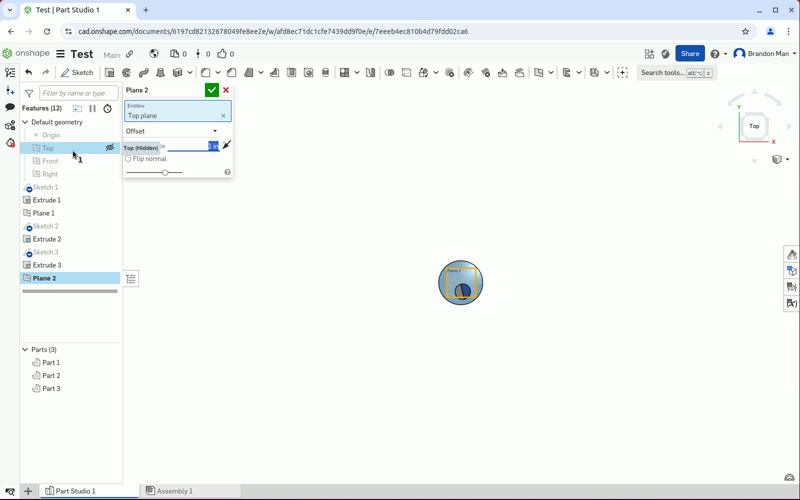
text(17.1)
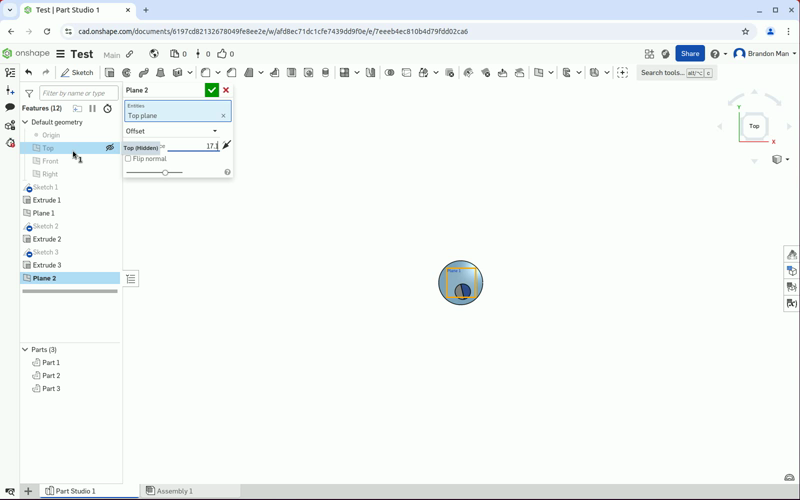
key(enter, 2)
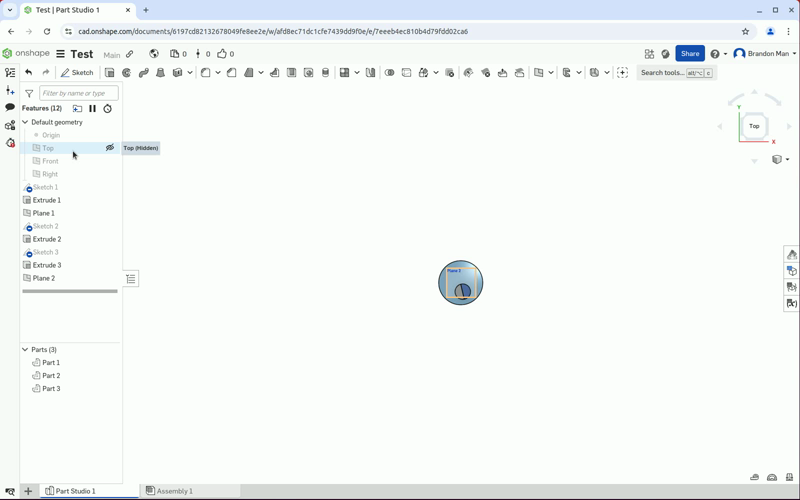
key(shift+s)
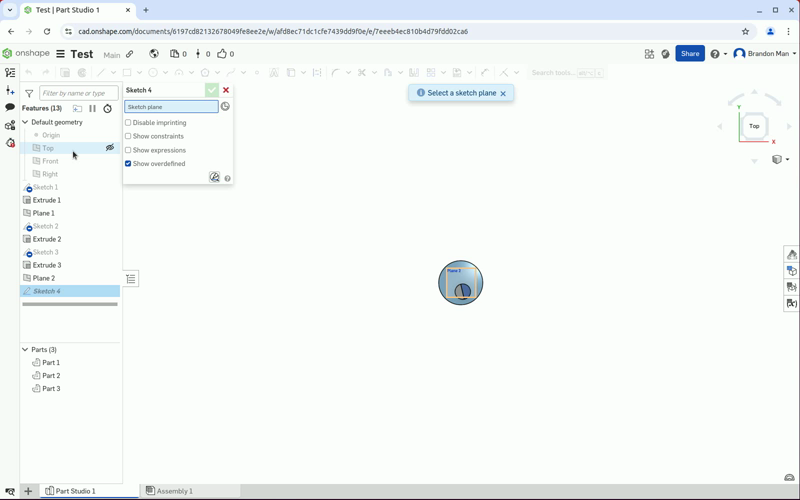
mouse_move(73, 280)
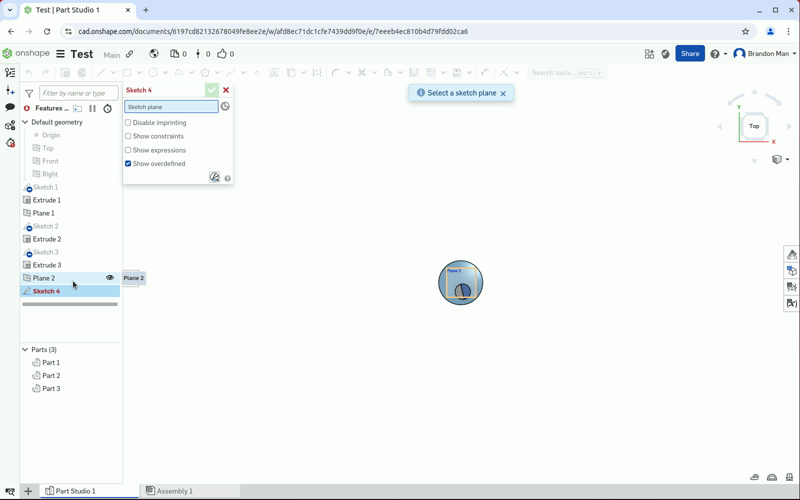
click(73, 280)
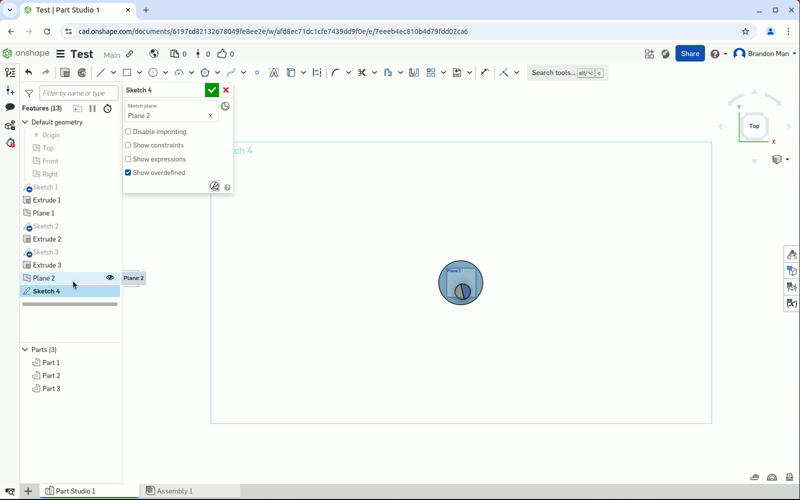
mouse_move(73, 352)
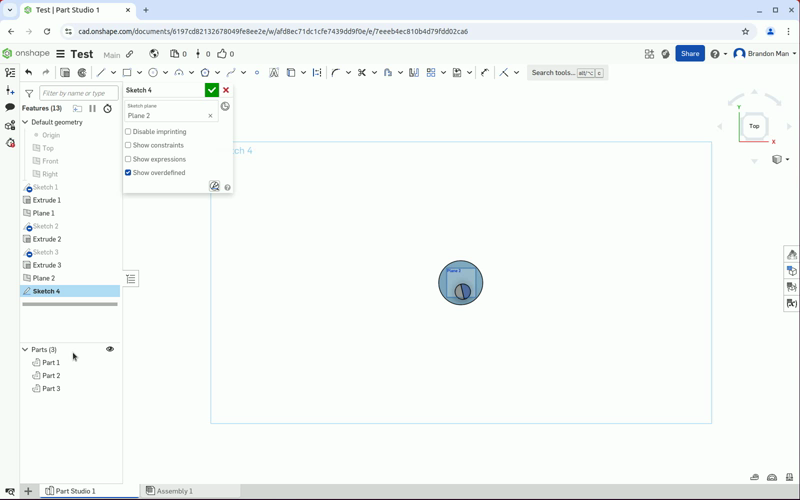
key(y)
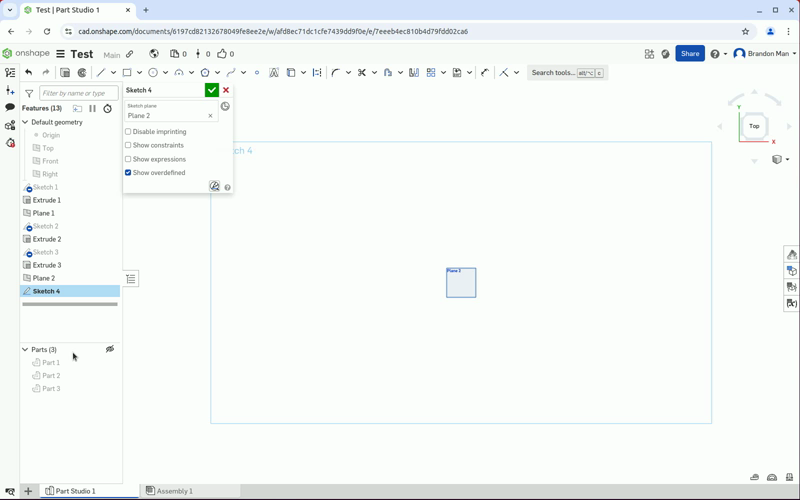
key(c)
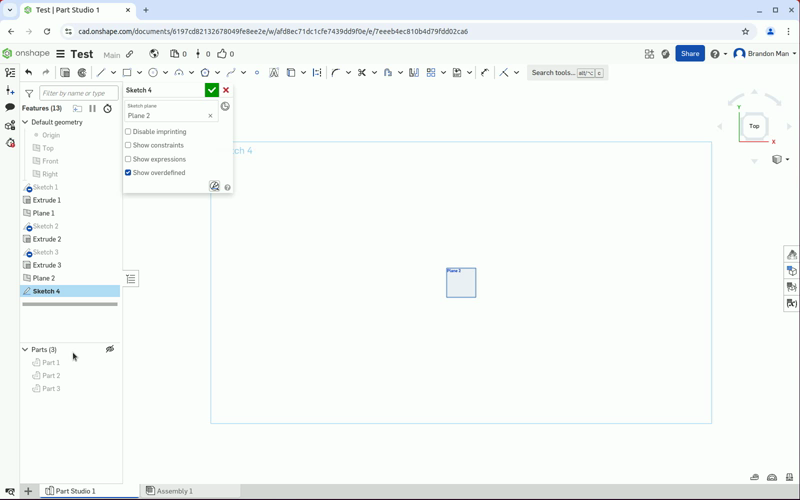
key_down(shift)
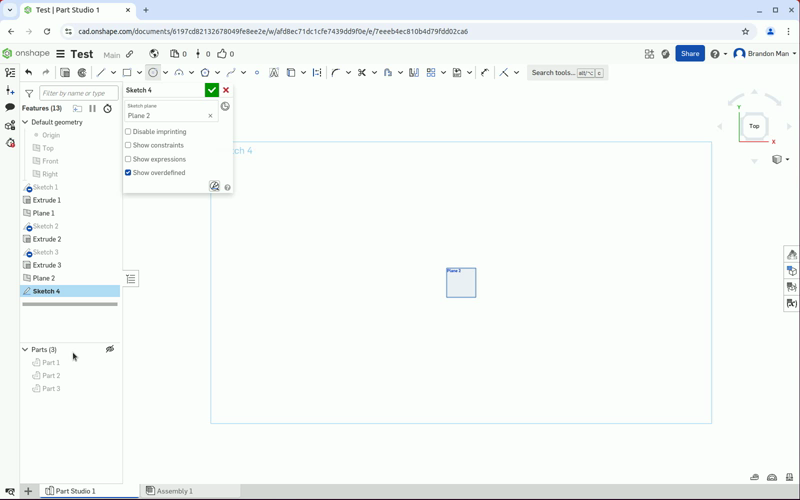
mouse_move(463, 291)
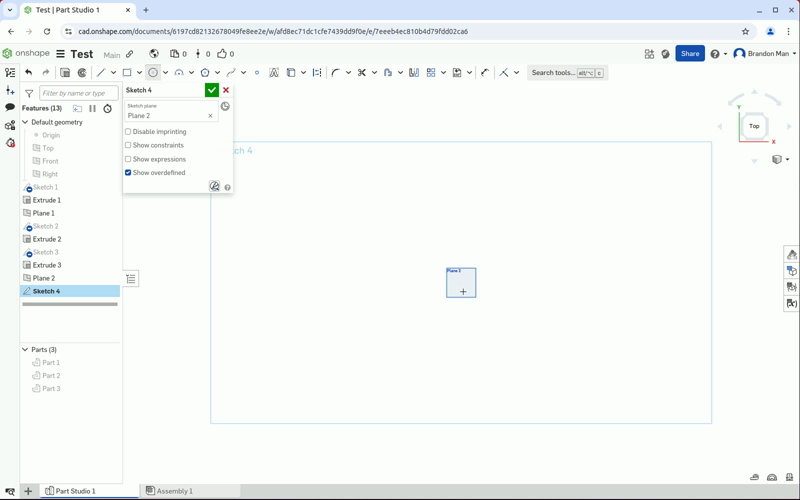
click(463, 291)
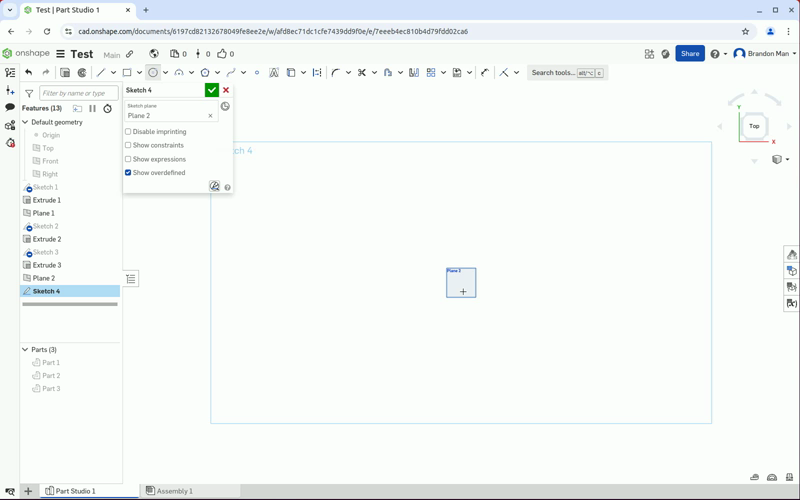
key_up(shift)
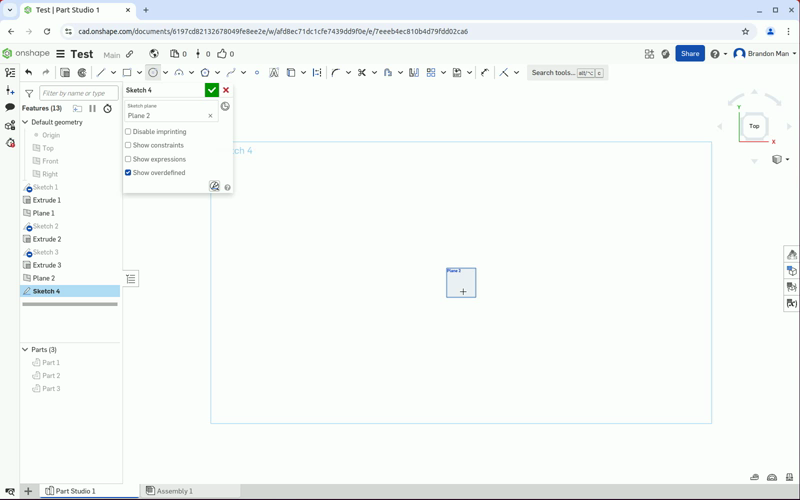
mouse_move(466, 291)
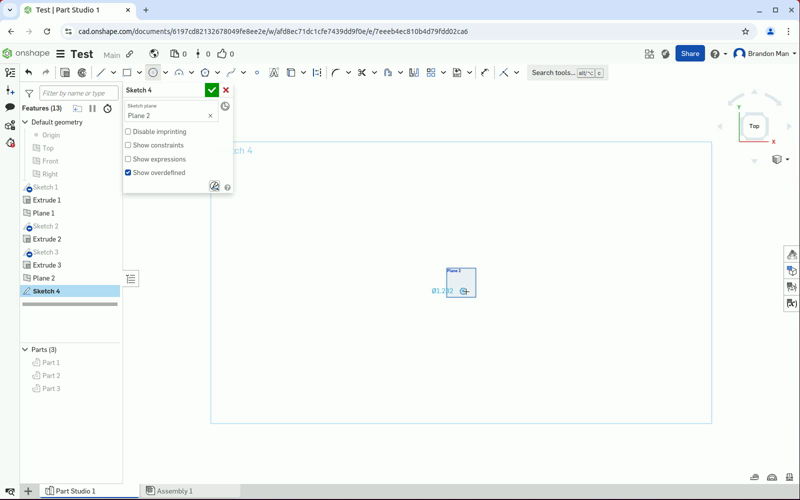
click(466, 291)
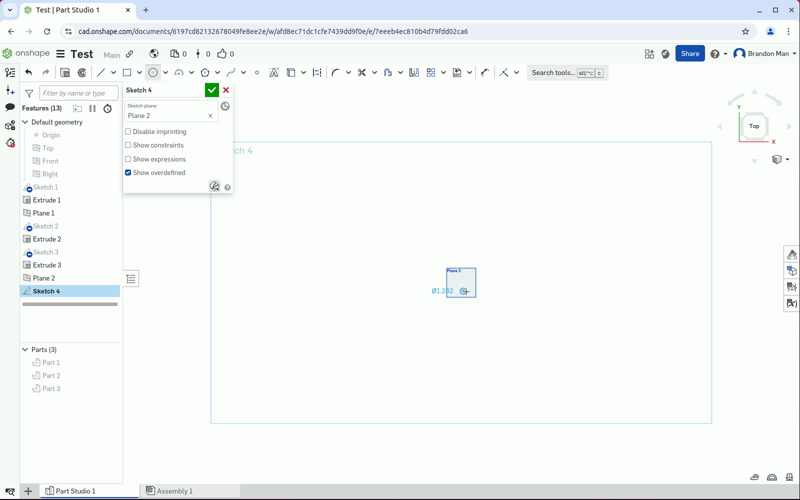
key(esc)
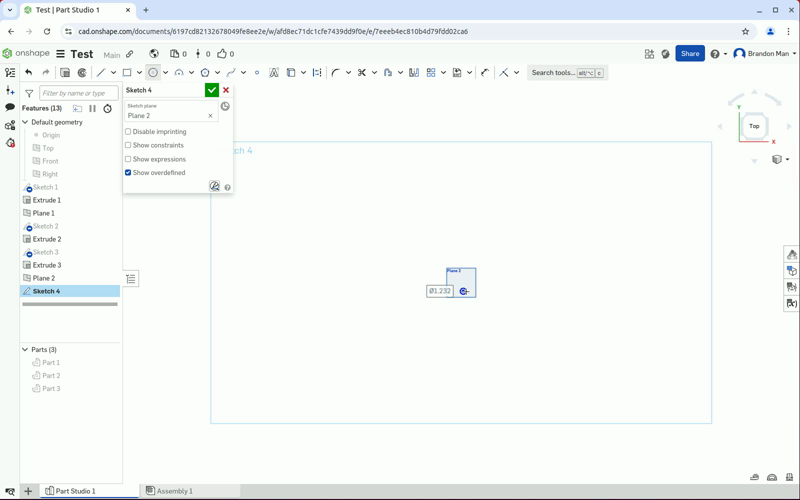
mouse_move(462, 292)
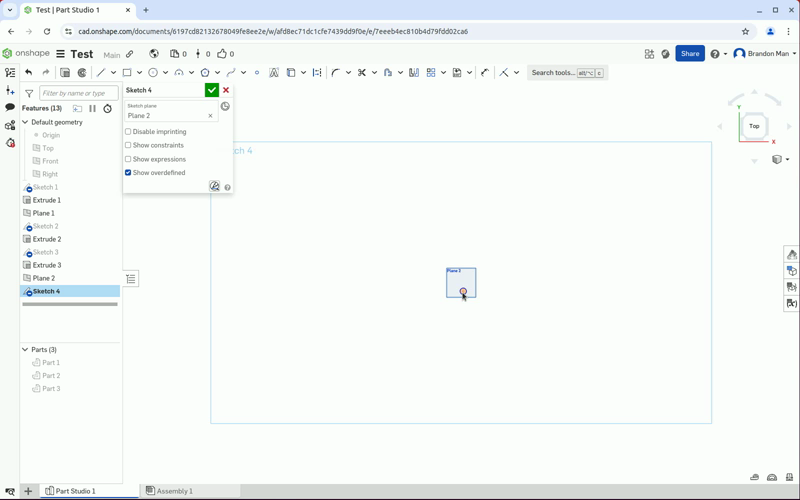
scroll(6)
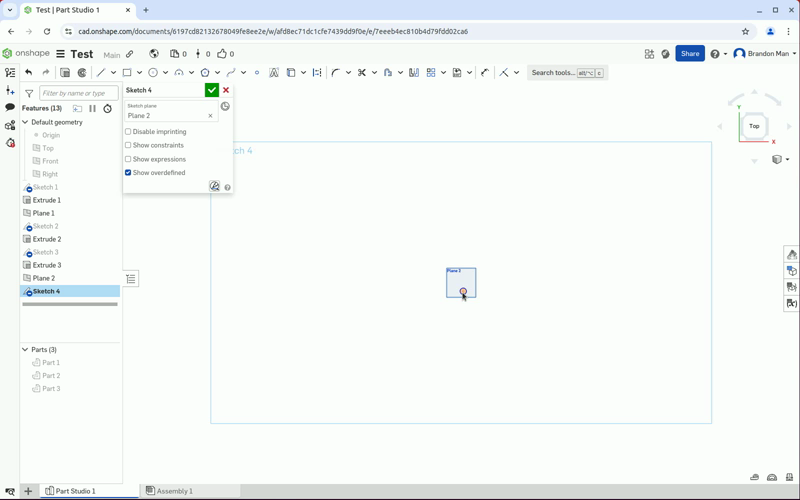
scroll(6)
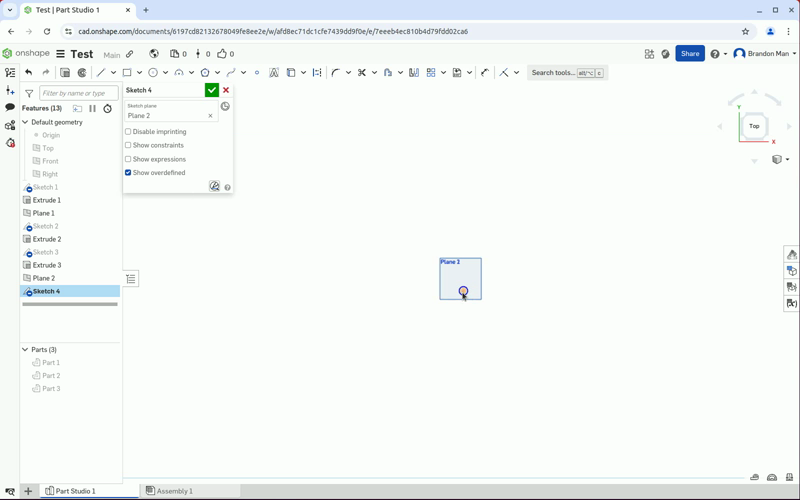
scroll(6)
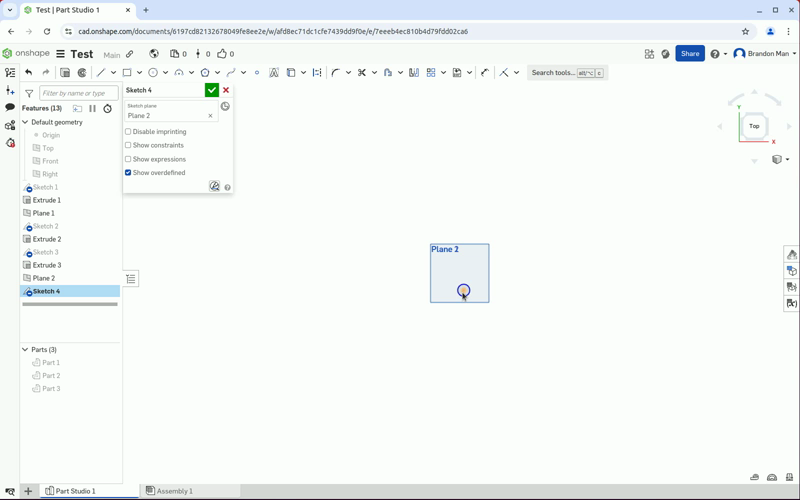
scroll(6)
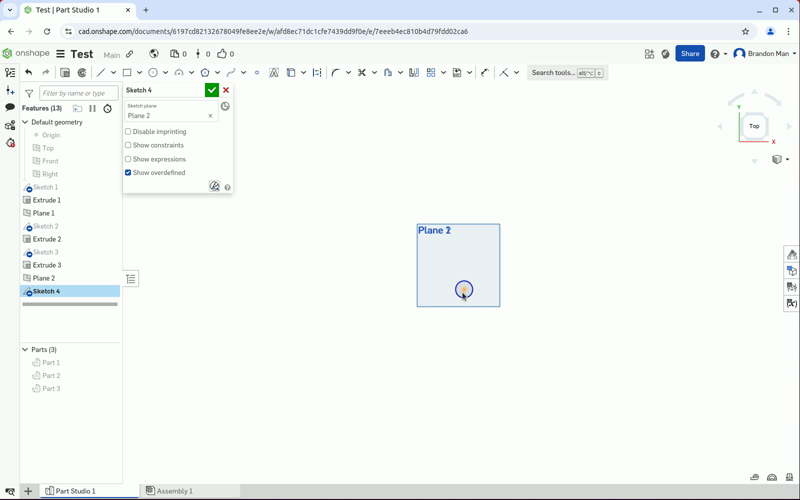
scroll(6)
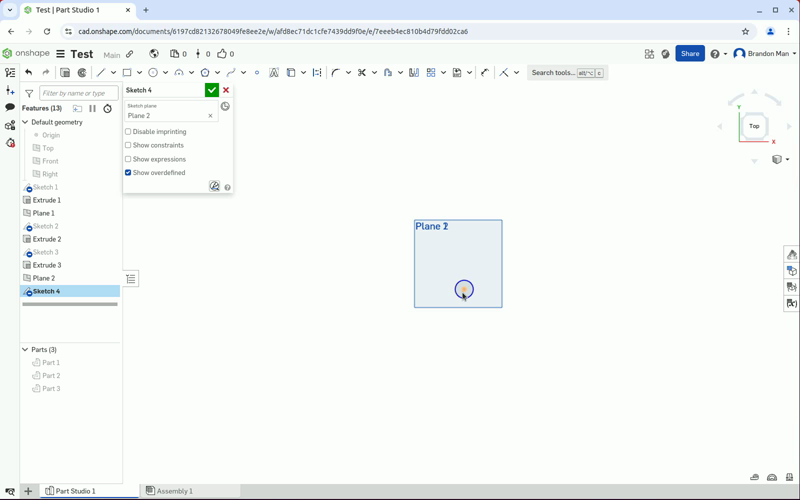
scroll(6)
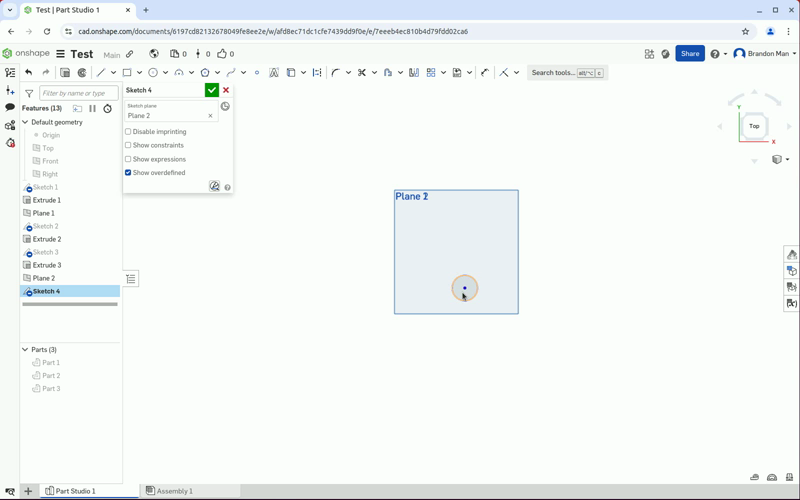
scroll(6)
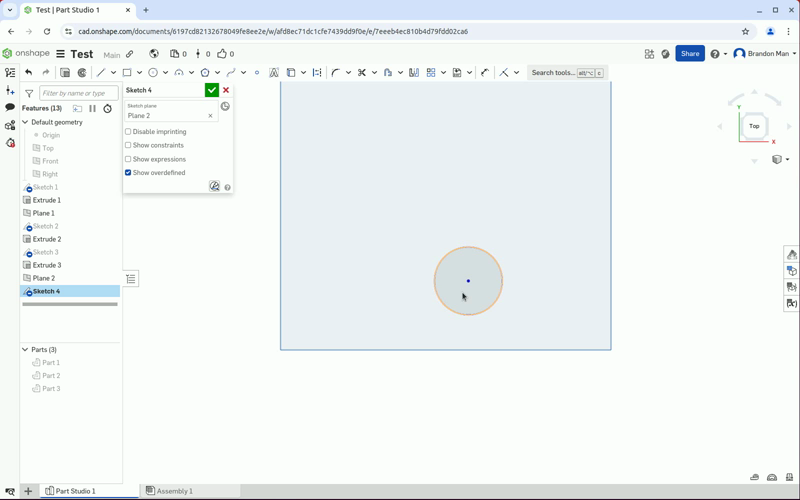
click(462, 292)
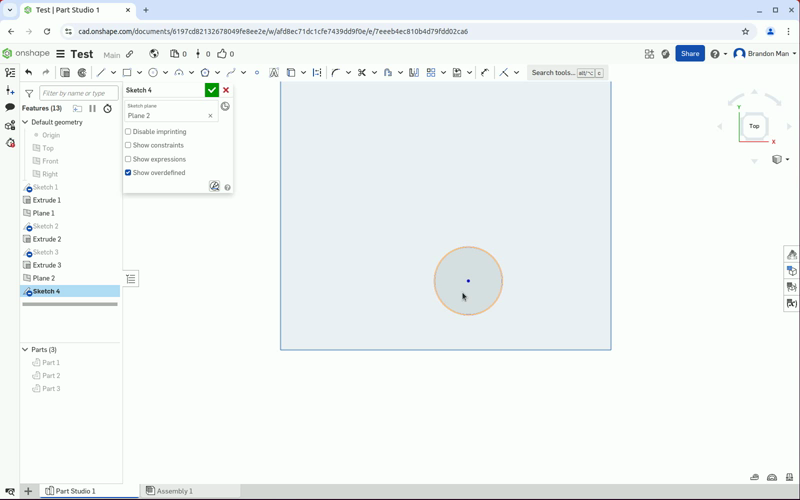
scroll(-6)
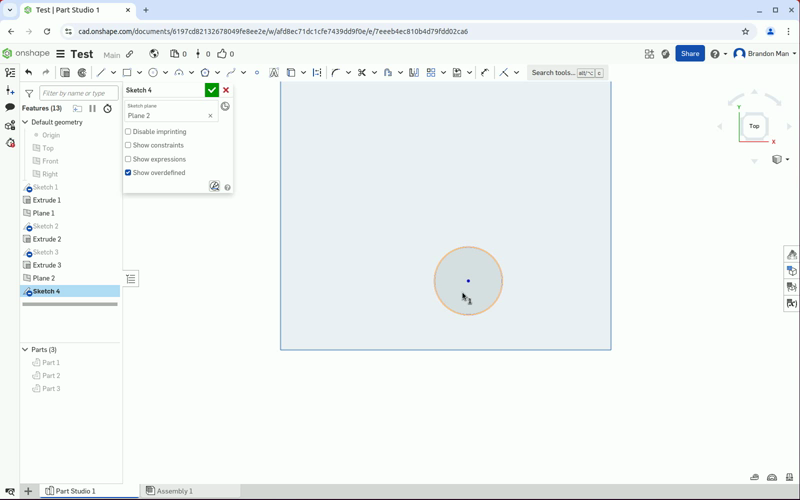
scroll(-6)
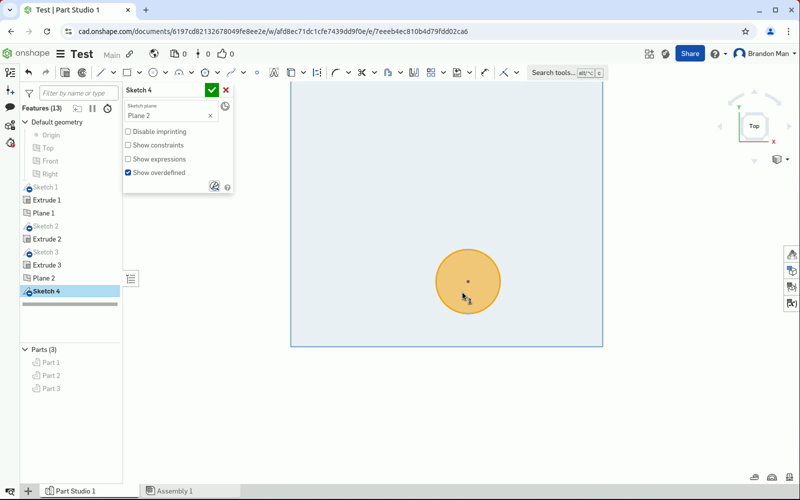
scroll(-6)
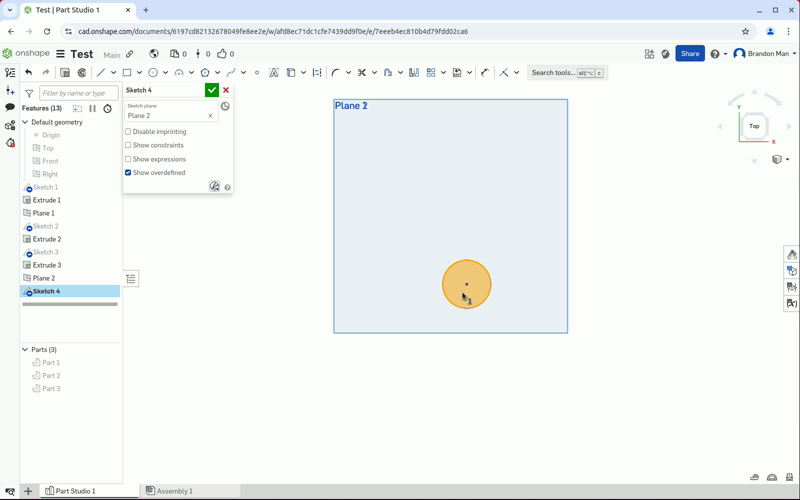
scroll(-6)
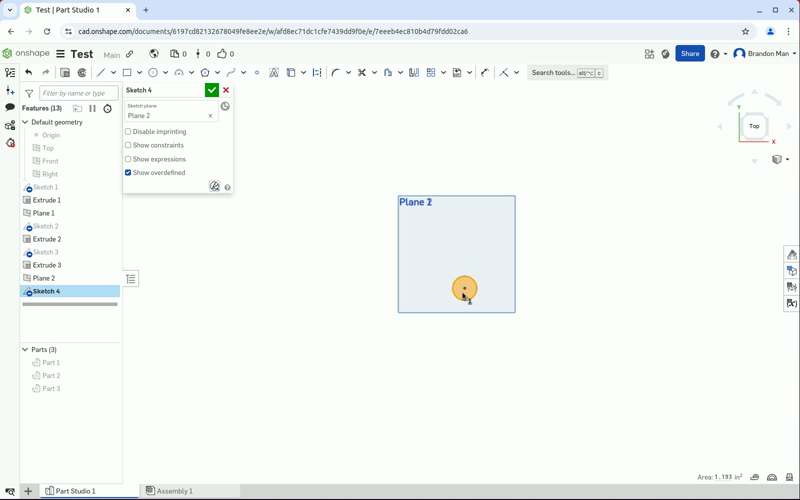
scroll(-6)
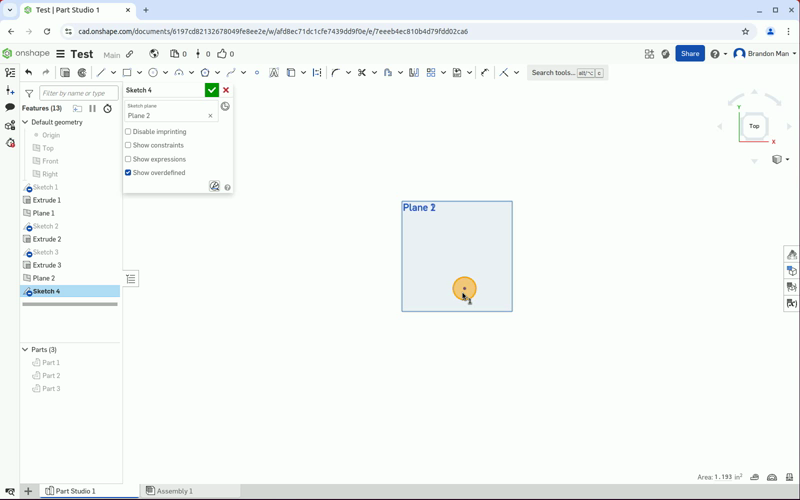
scroll(-6)
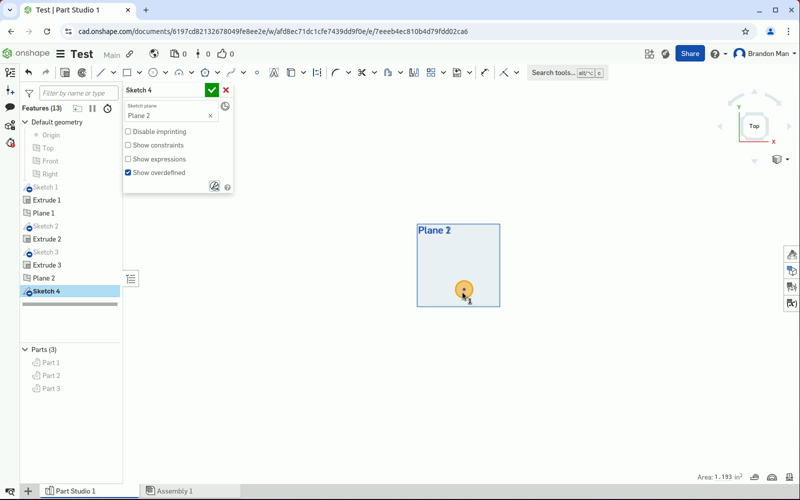
scroll(-6)
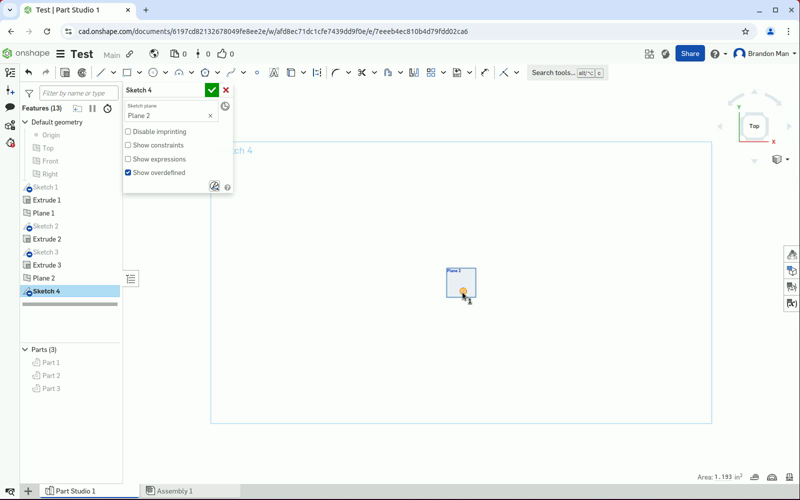
mouse_move(73, 352)
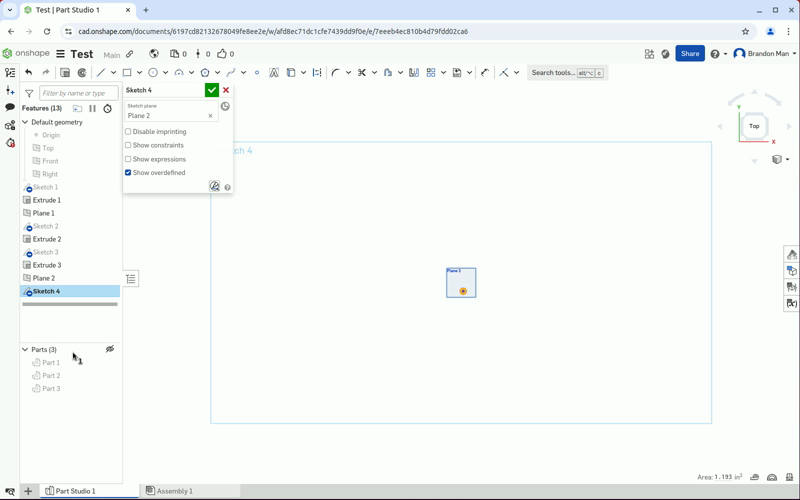
key(shift+y)
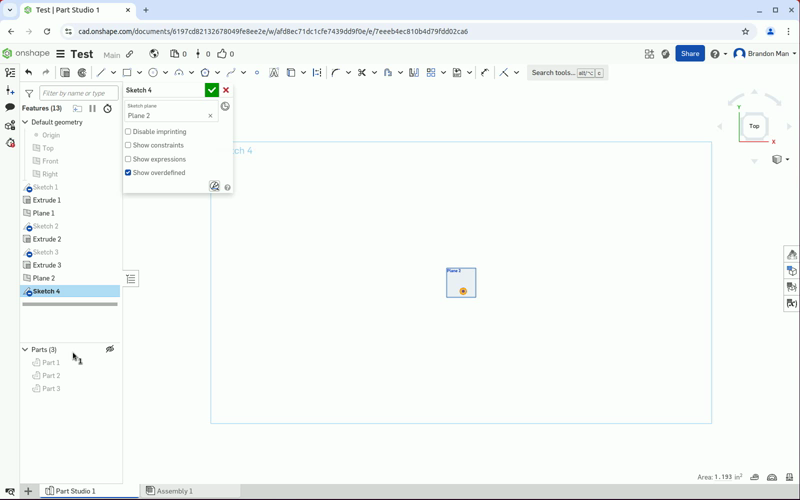
key(shift+e)
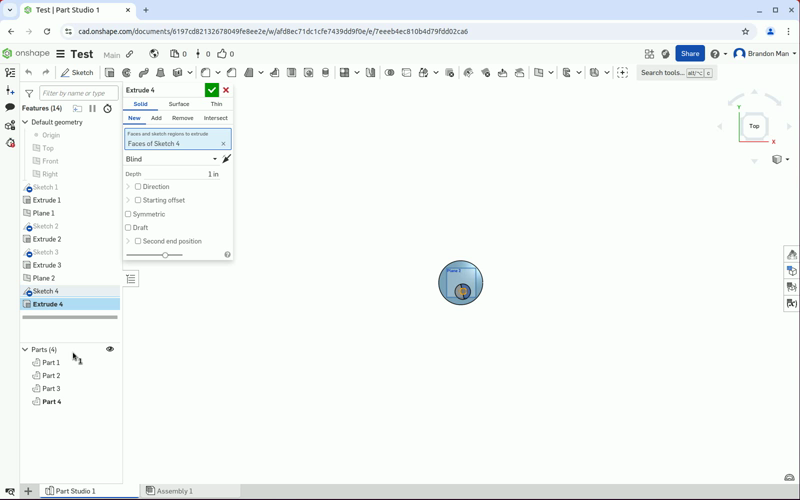
mouse_move(143, 106)
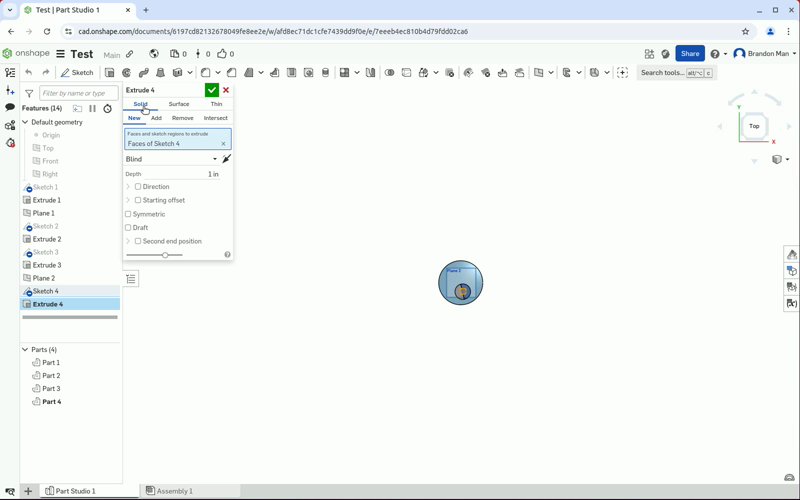
click(143, 106)
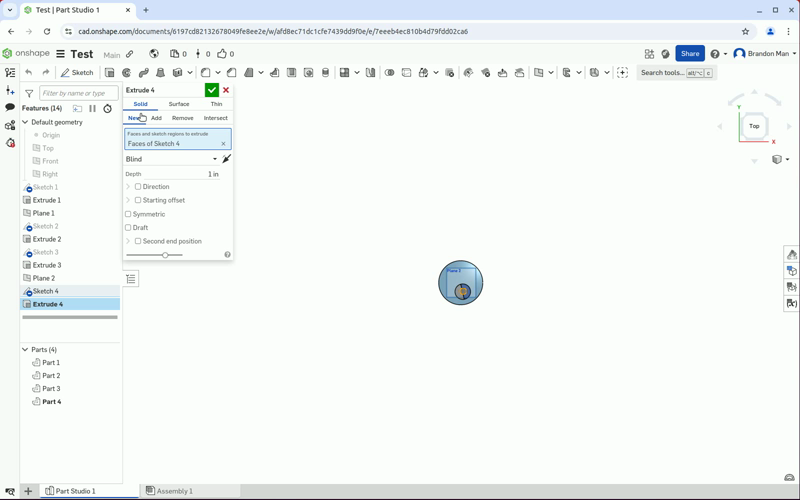
mouse_move(137, 120)
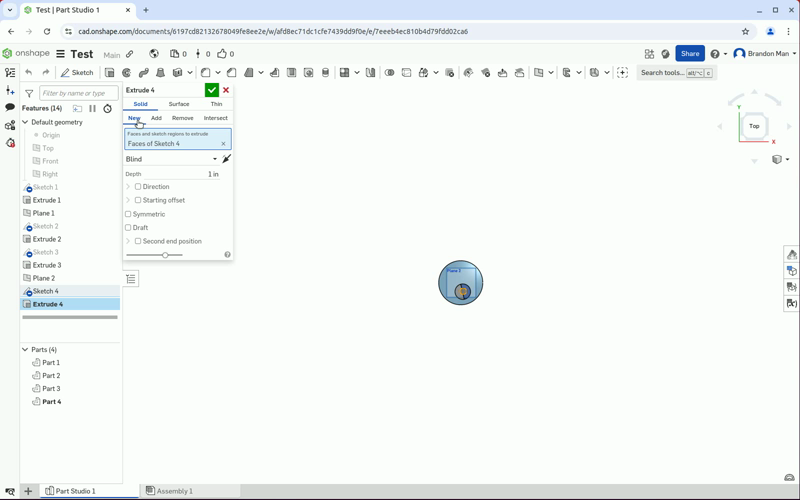
click(137, 120)
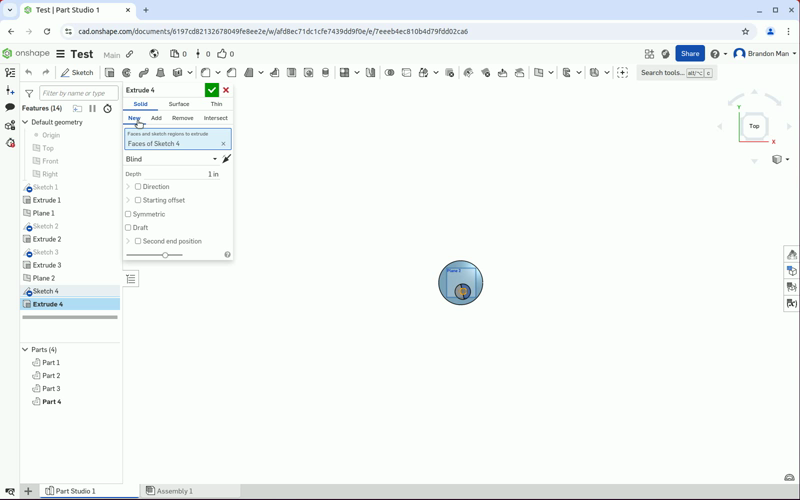
key(tab, 4)
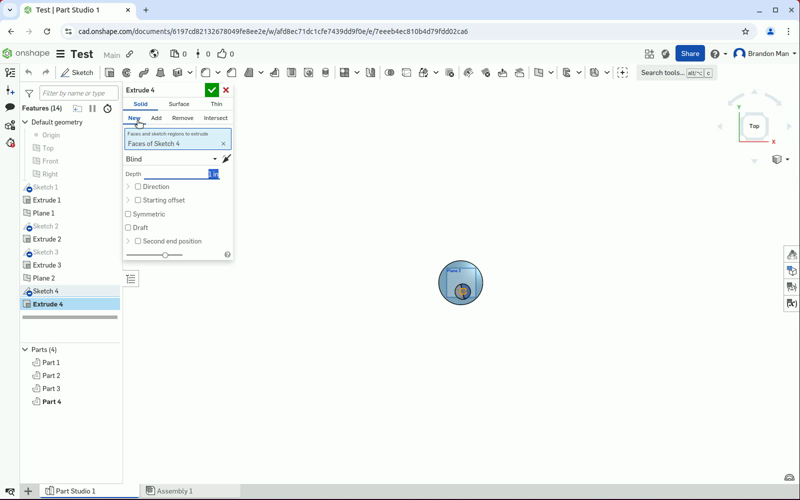
text(6.018)
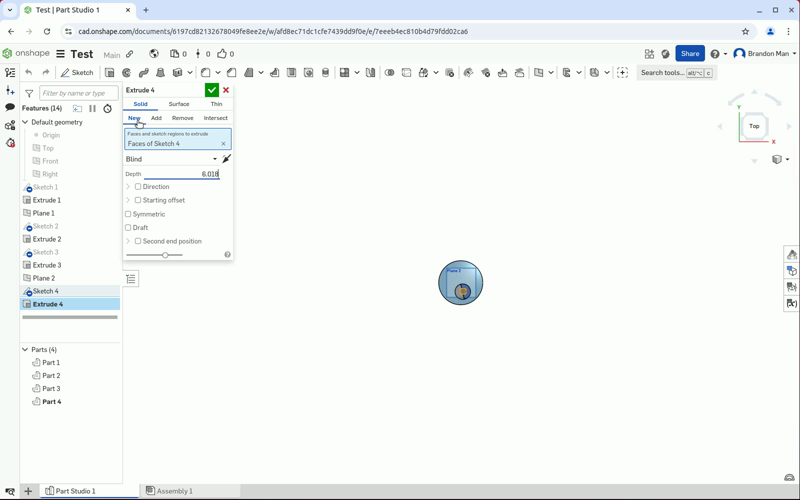
key(enter)
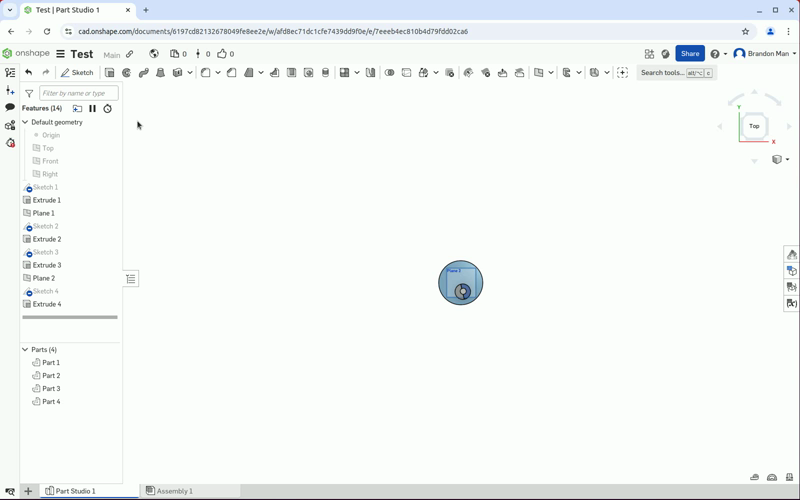
key(shift+h)
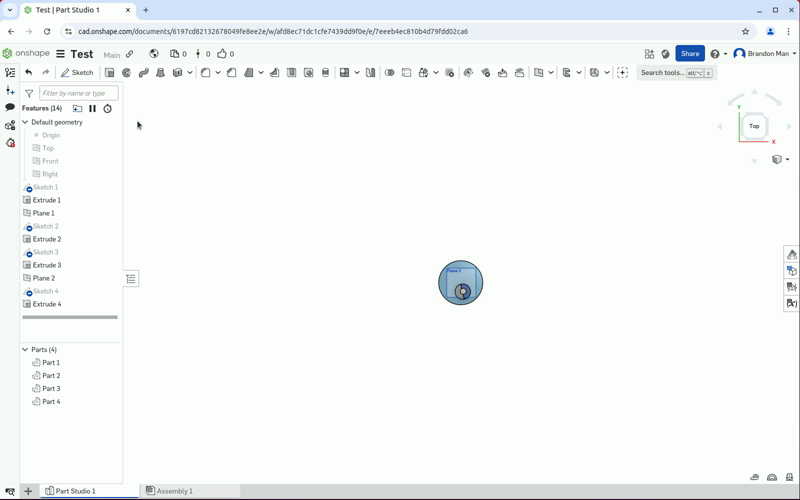
key(shift+h)
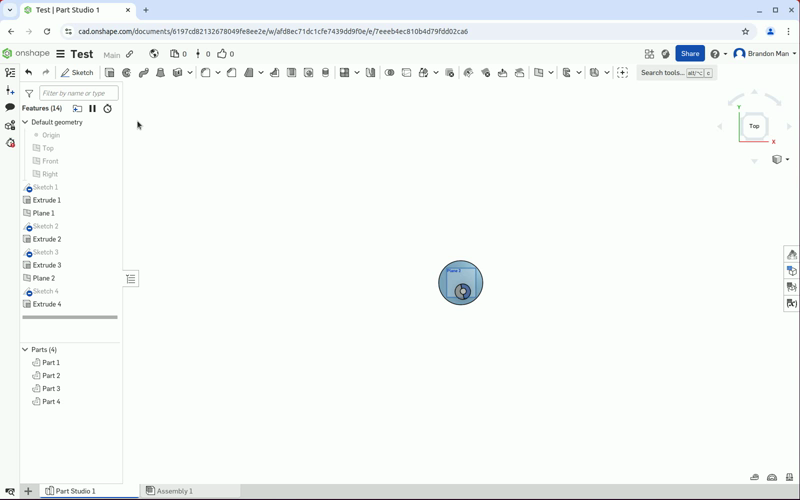
key(shift+7)
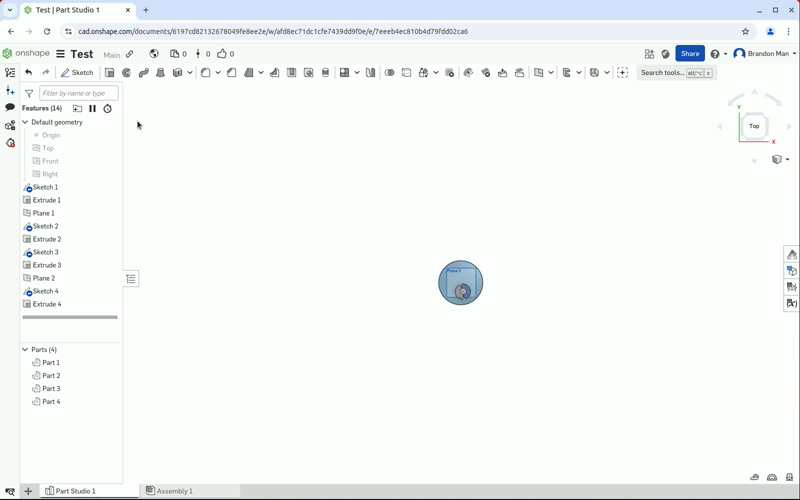
key(up, 3)
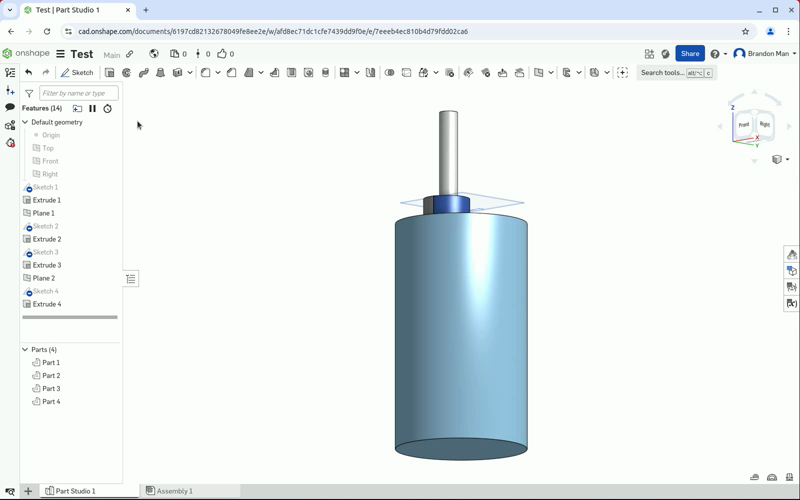
key(left, 3)
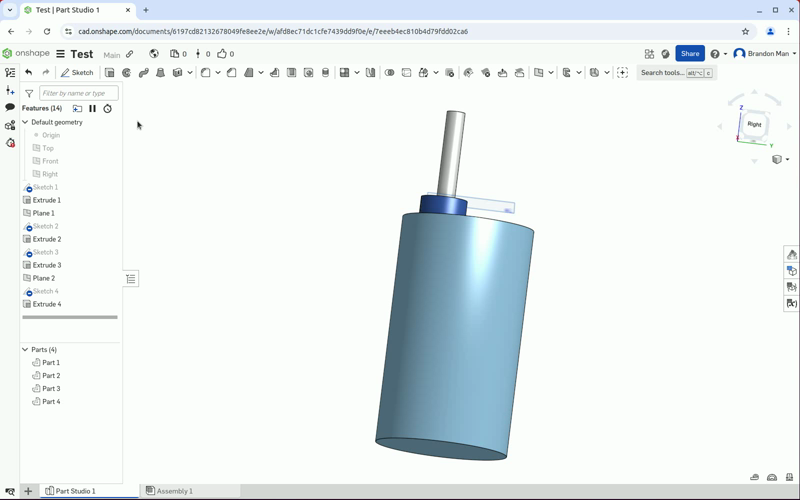
key(right, 3)
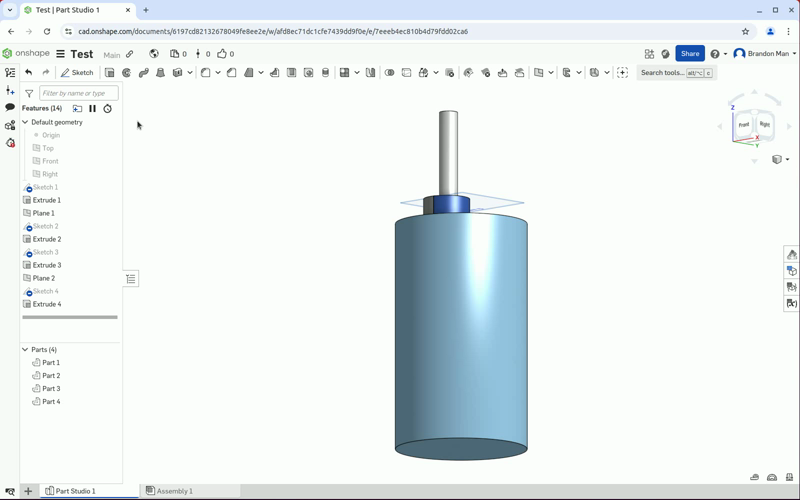
key(down, 3)
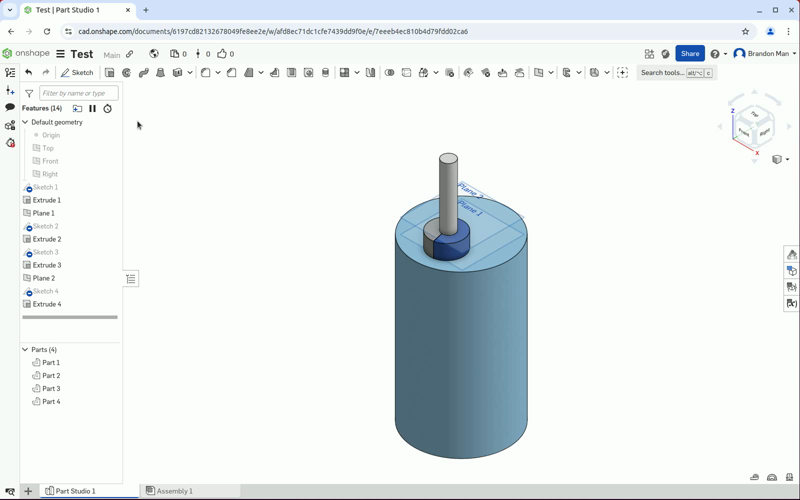
mouse_move(73, 189)
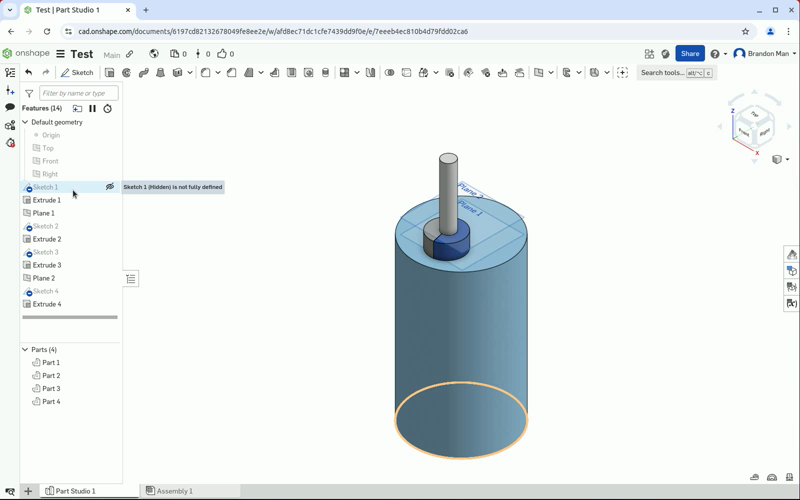
click(73, 189)